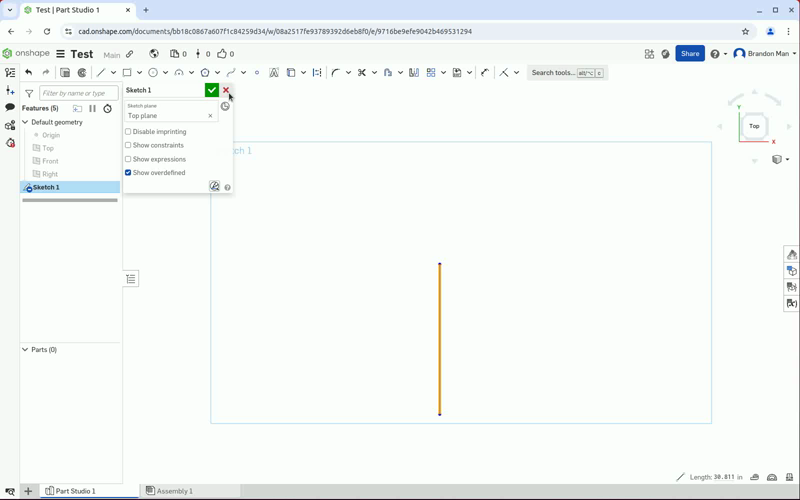
key(shift+h)
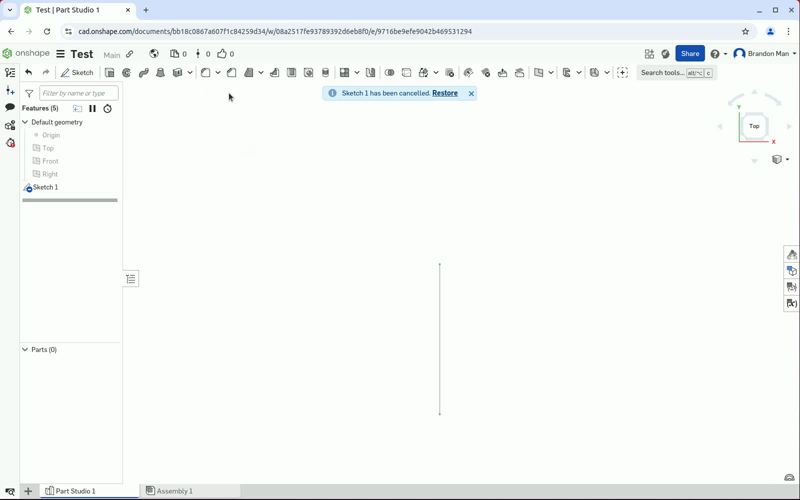
key(shift+s)
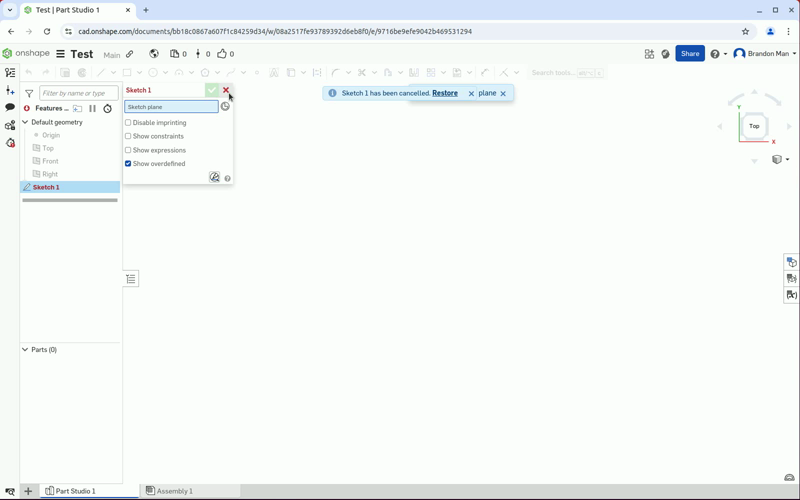
mouse_move(73, 150)
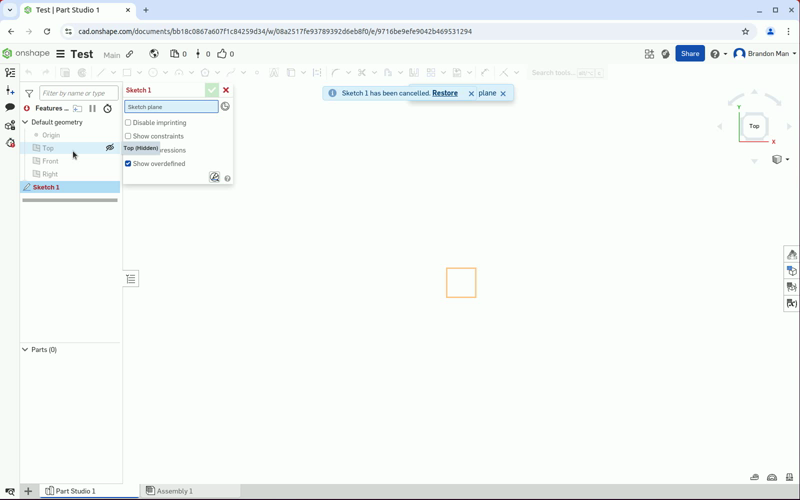
click(73, 150)
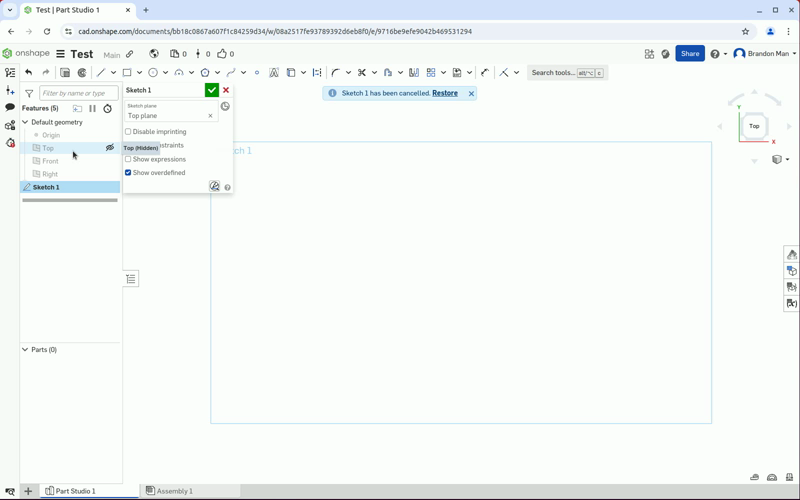
mouse_move(73, 352)
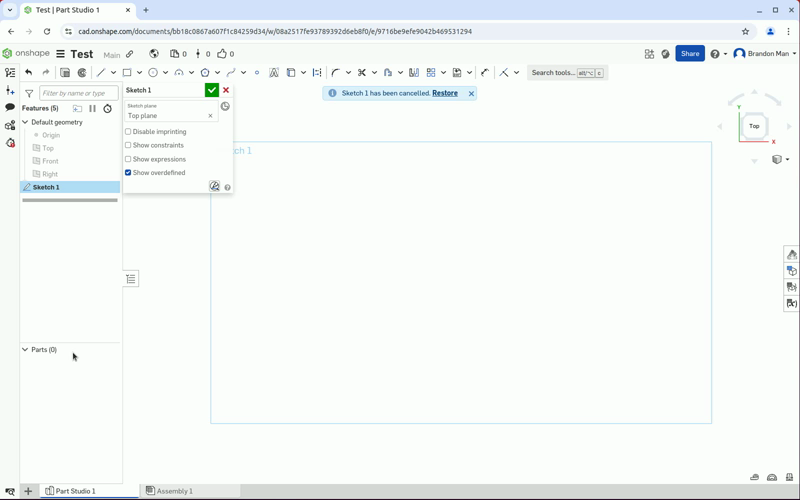
key(y)
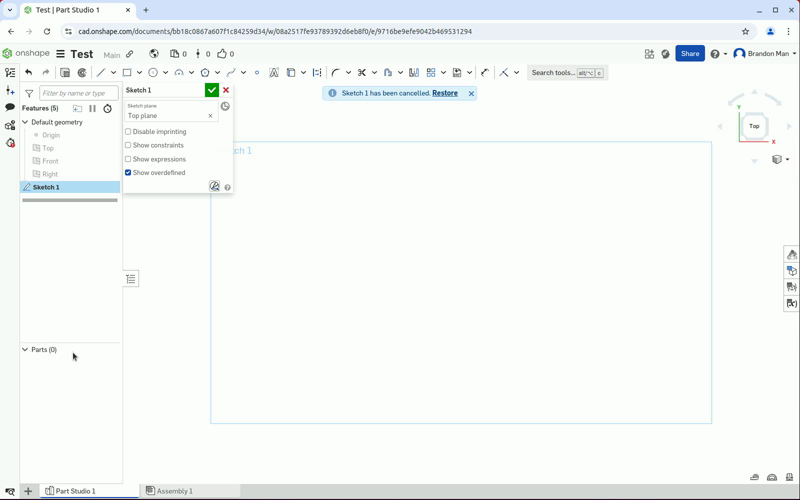
key(c)
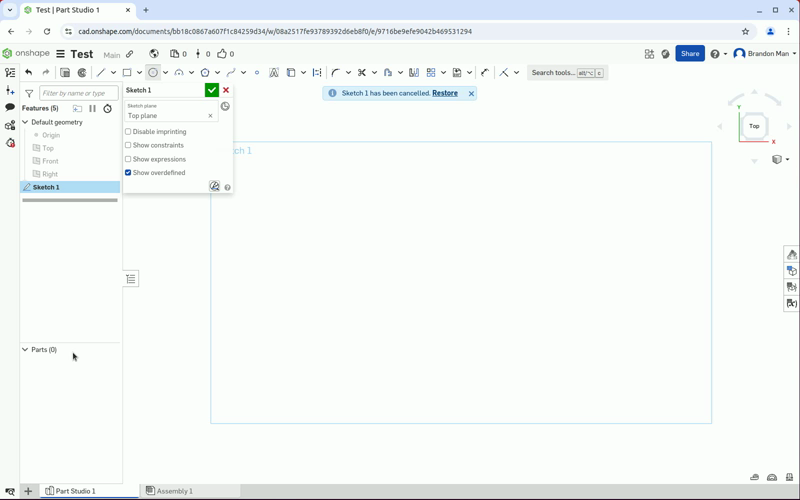
key_down(shift)
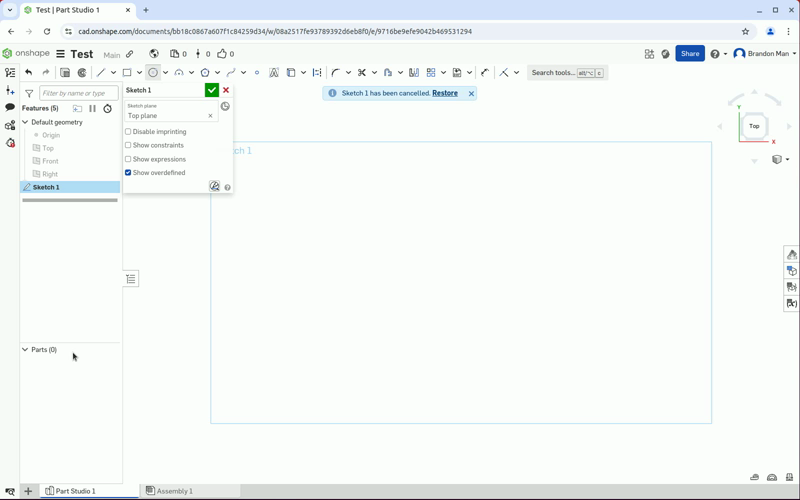
mouse_move(460, 282)
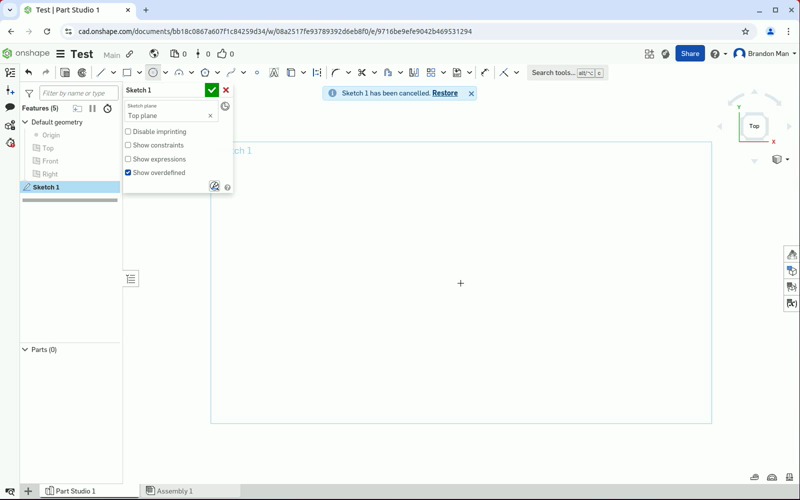
click(460, 282)
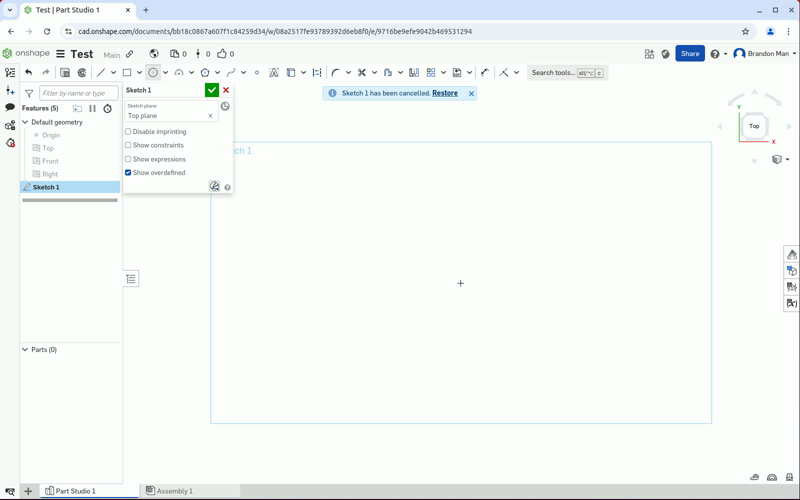
key_up(shift)
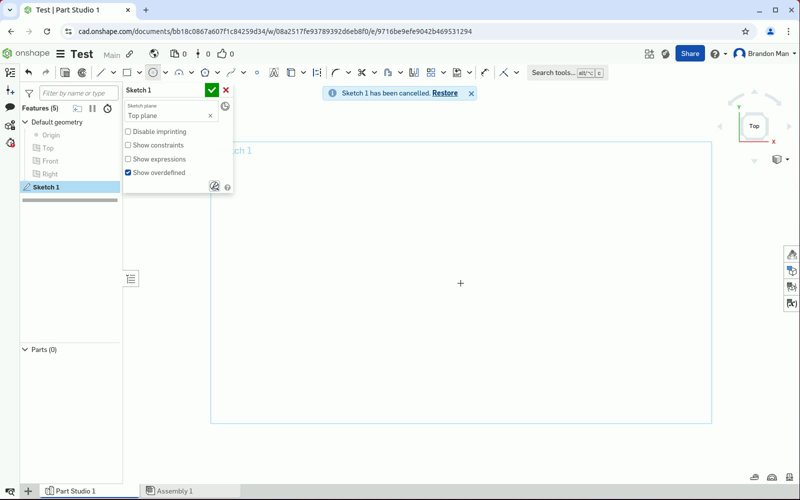
mouse_move(474, 282)
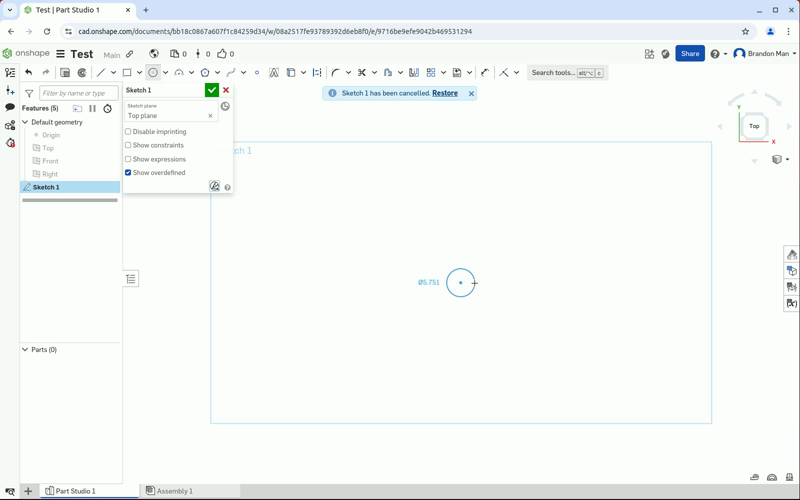
click(474, 282)
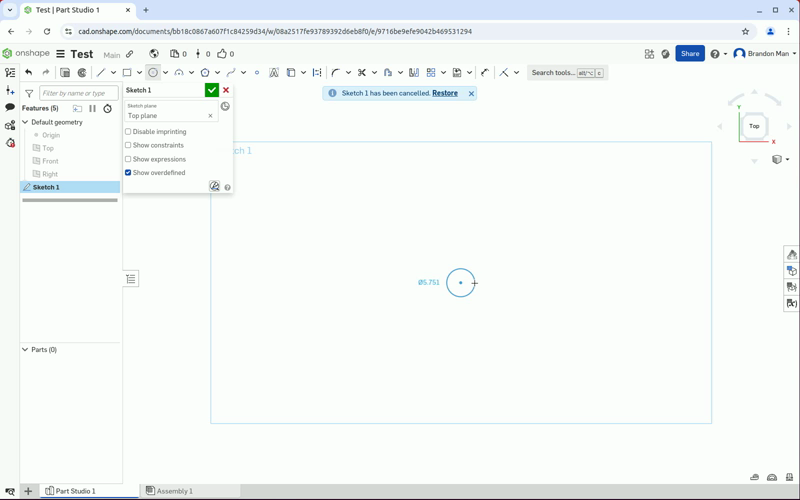
key(esc)
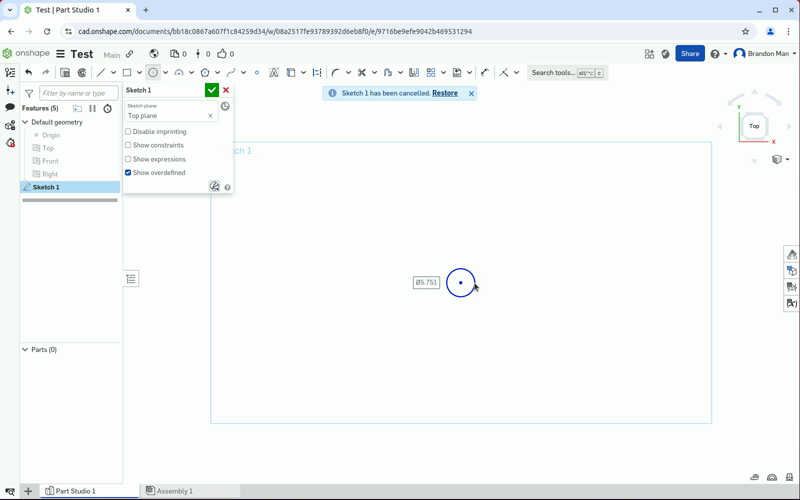
key(c)
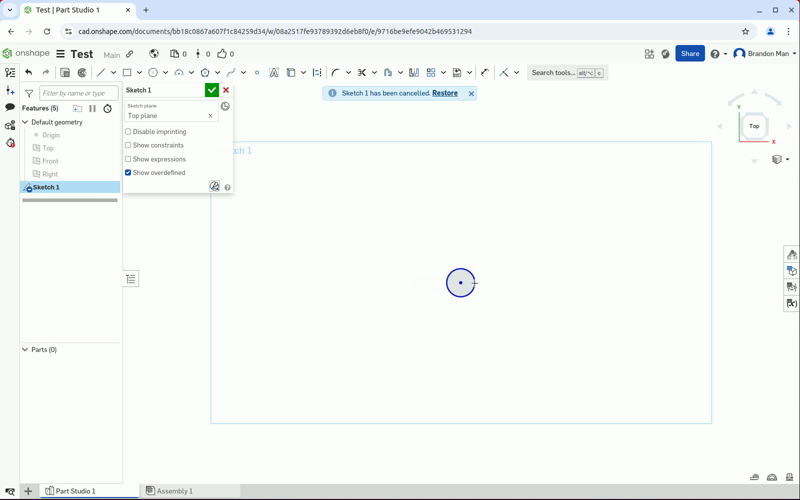
key_down(shift)
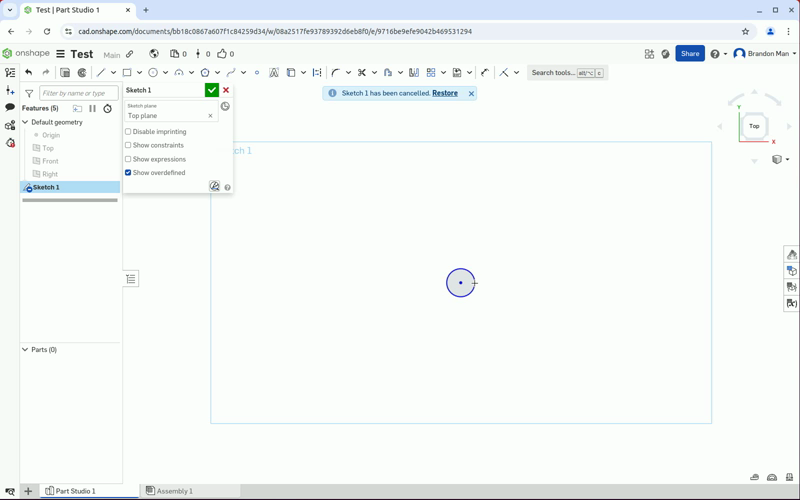
mouse_move(460, 282)
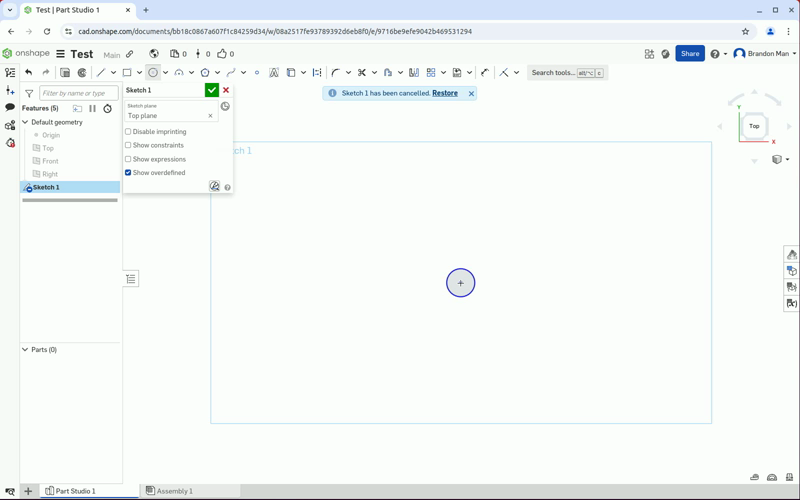
click(460, 282)
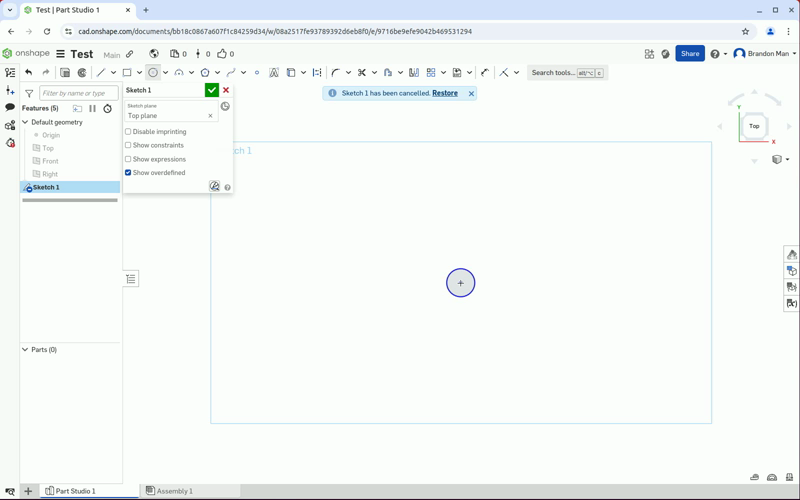
key_up(shift)
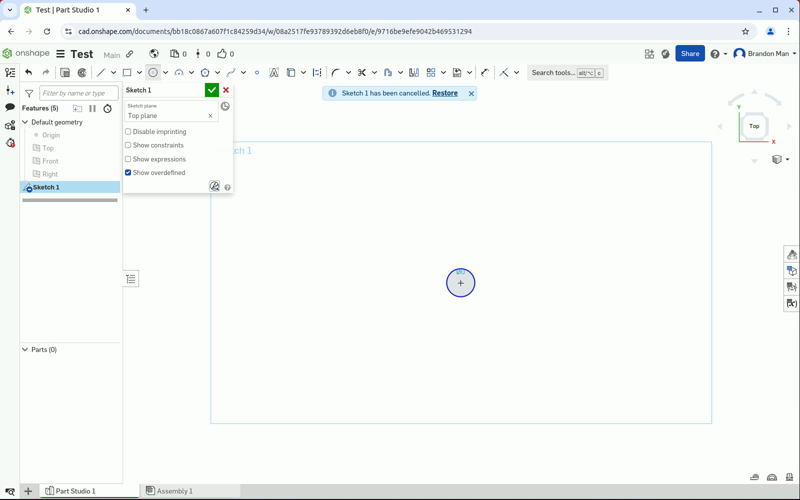
mouse_move(472, 282)
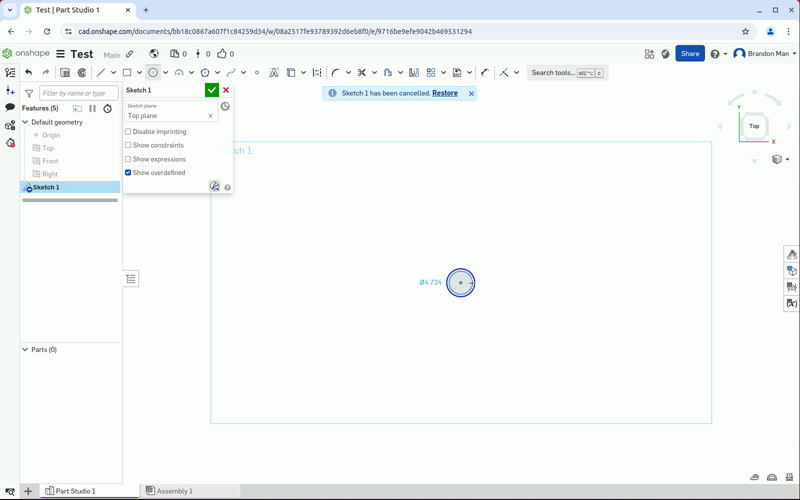
scroll(6)
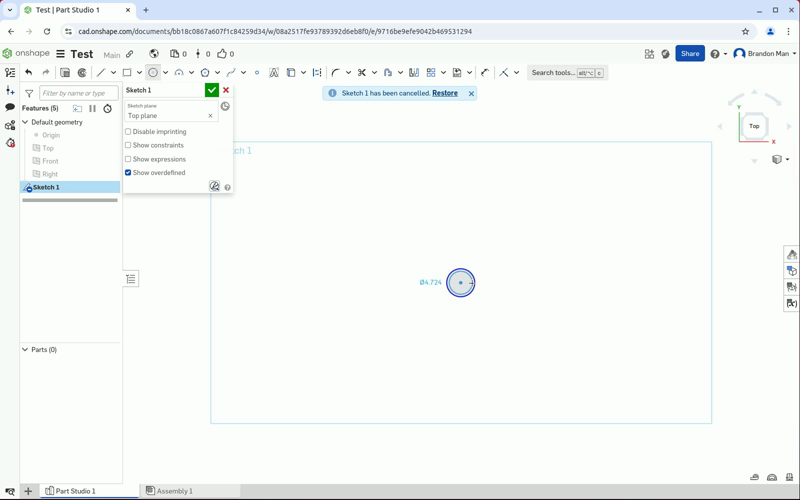
scroll(6)
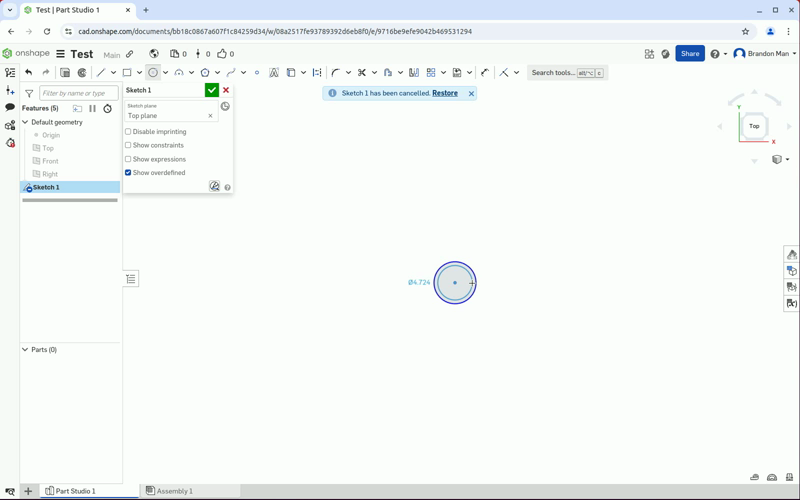
scroll(6)
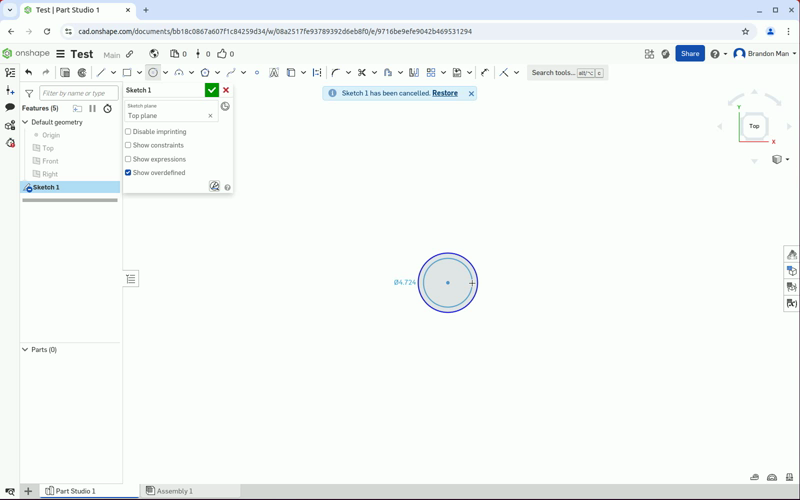
scroll(6)
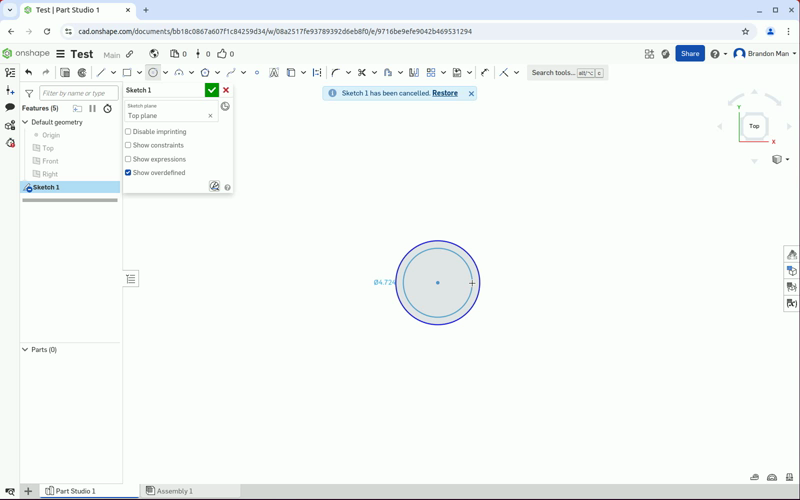
scroll(6)
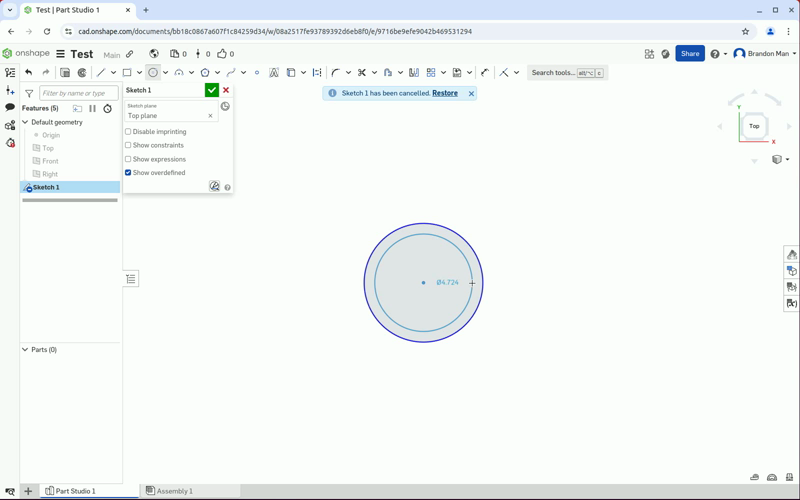
scroll(6)
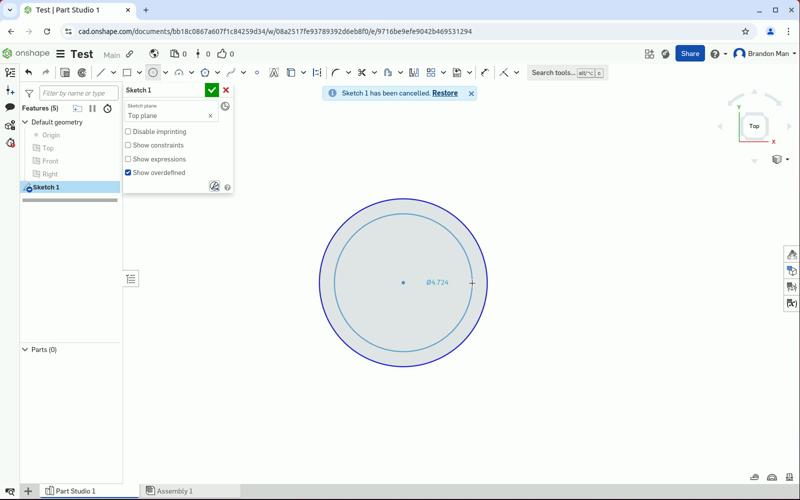
scroll(6)
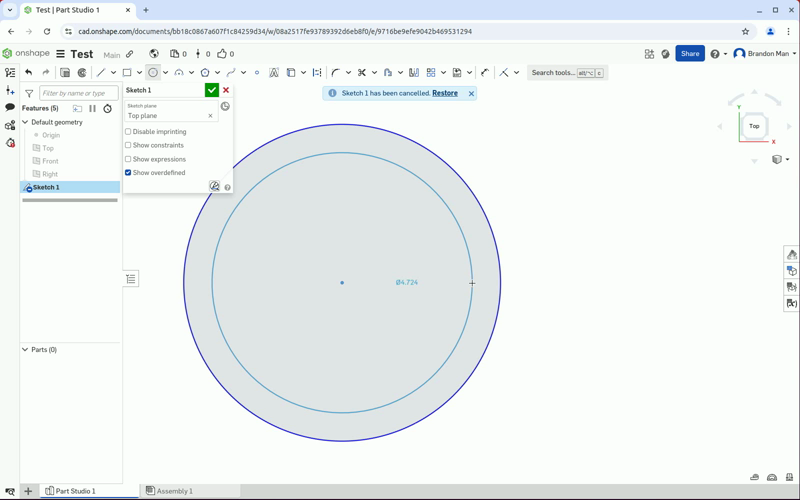
click(472, 282)
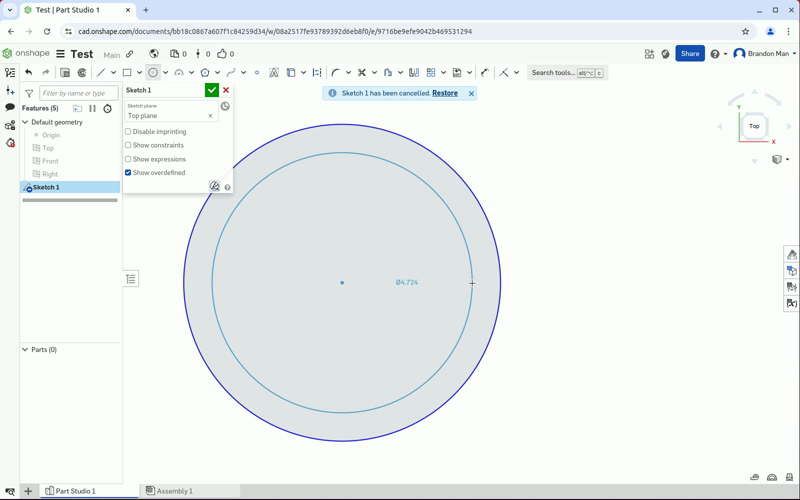
scroll(-6)
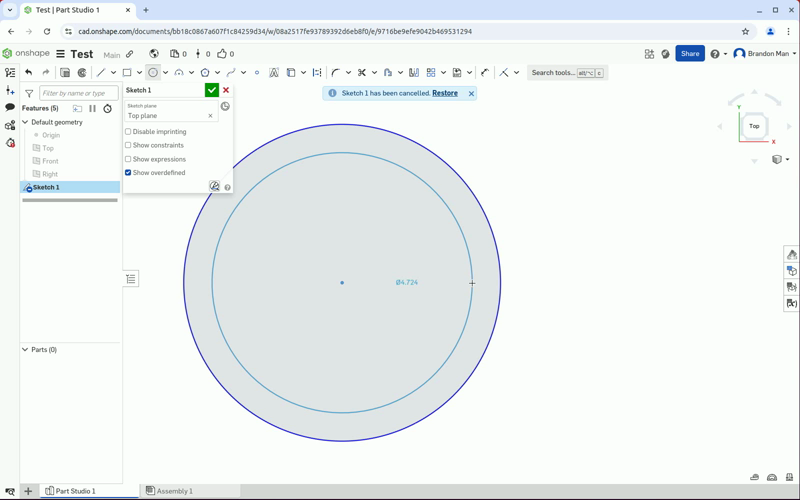
scroll(-6)
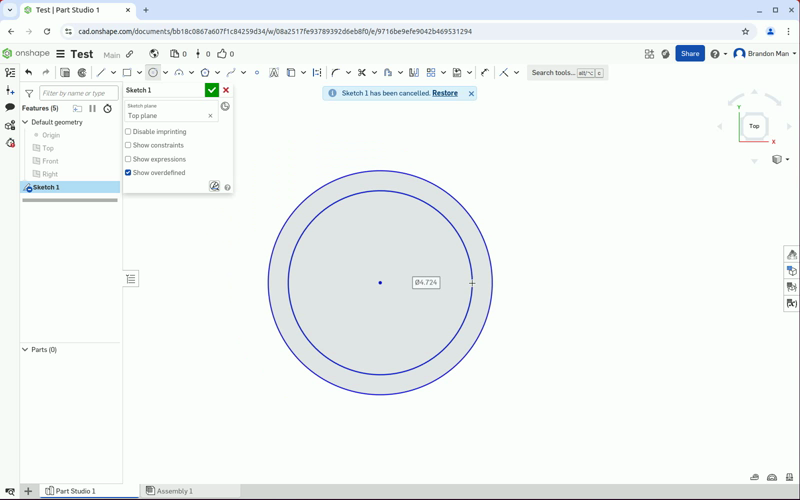
scroll(-6)
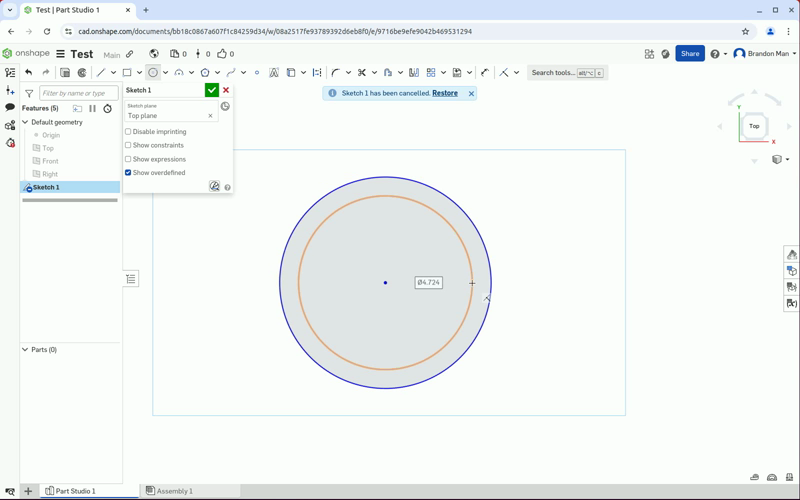
scroll(-6)
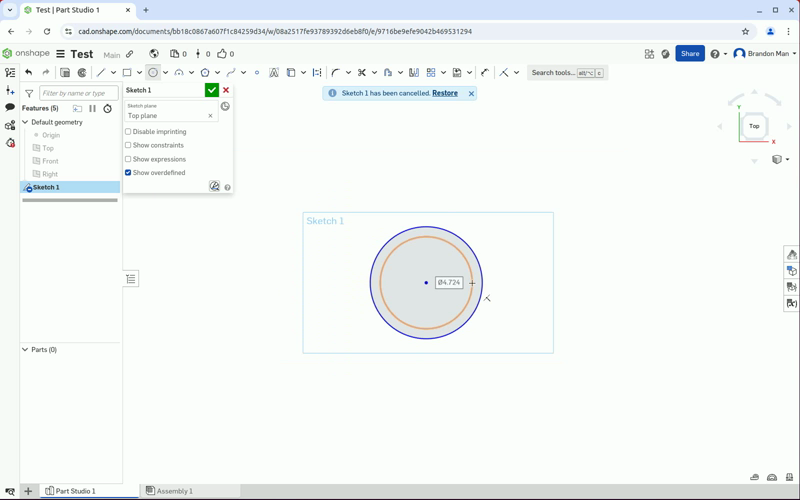
scroll(-6)
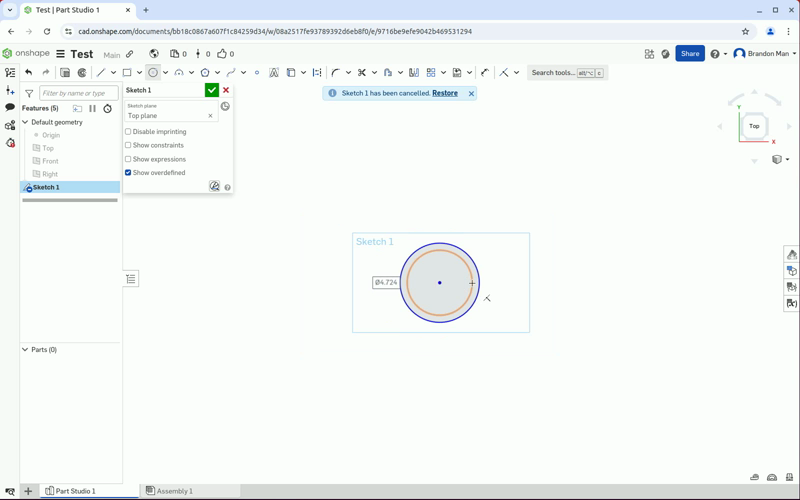
scroll(-6)
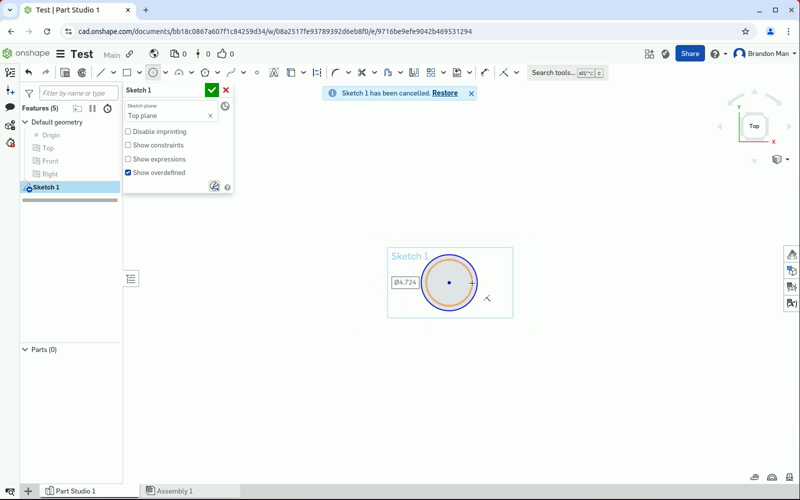
scroll(-6)
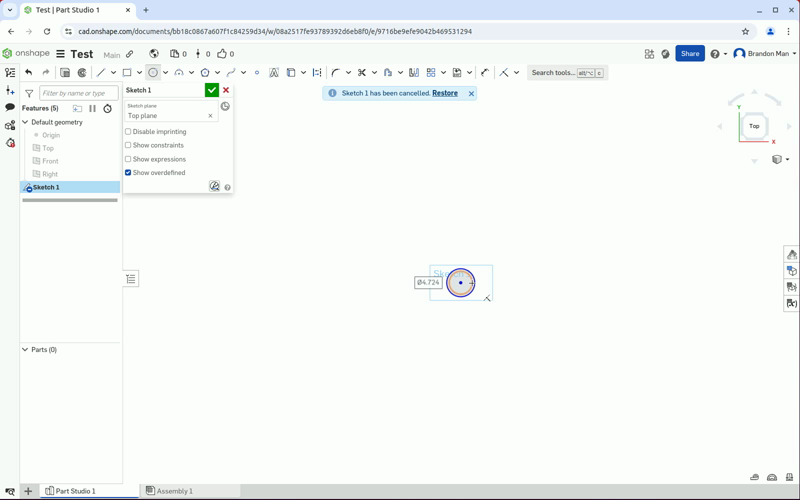
key(esc)
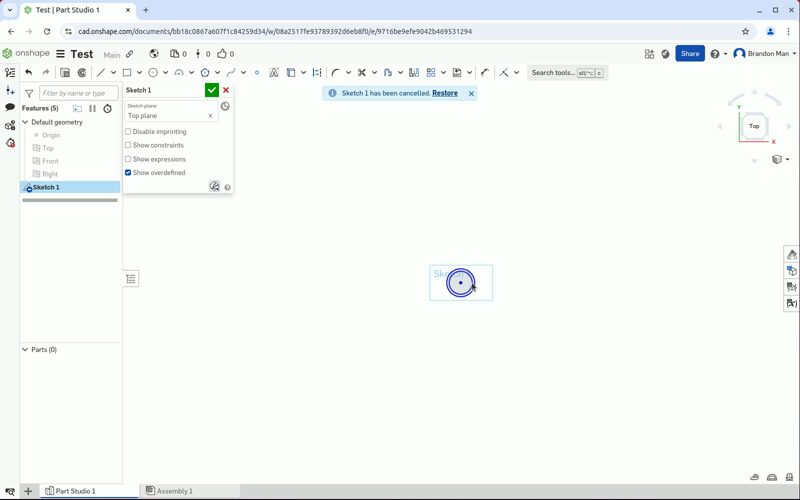
mouse_move(473, 278)
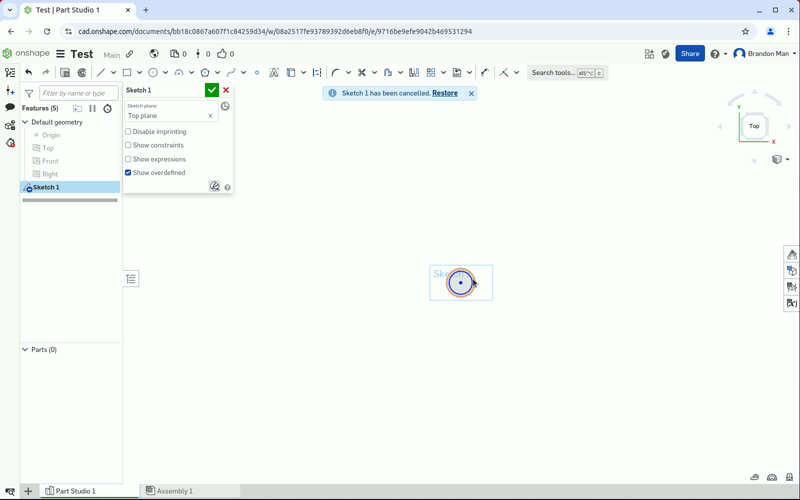
scroll(6)
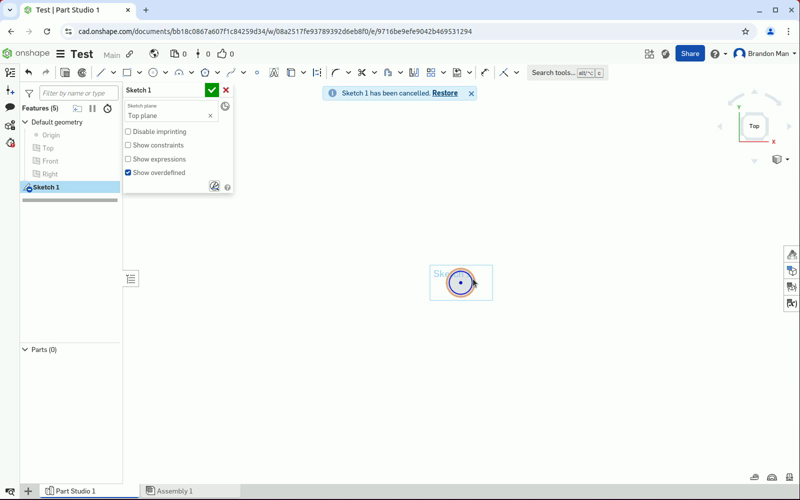
scroll(6)
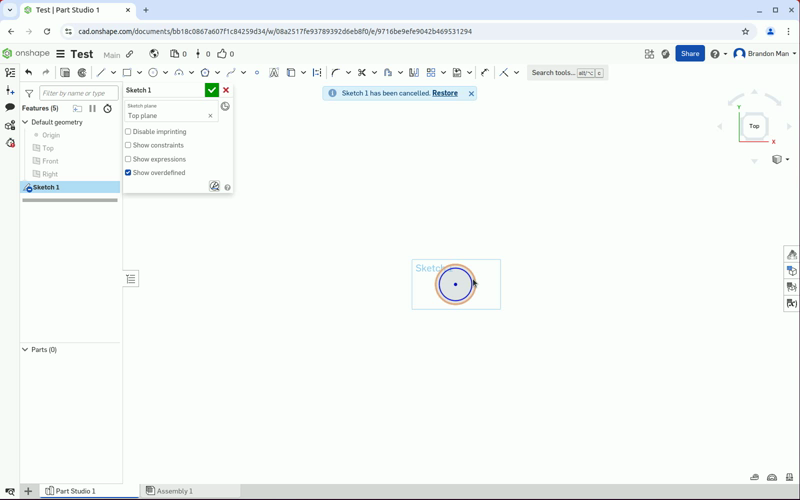
scroll(6)
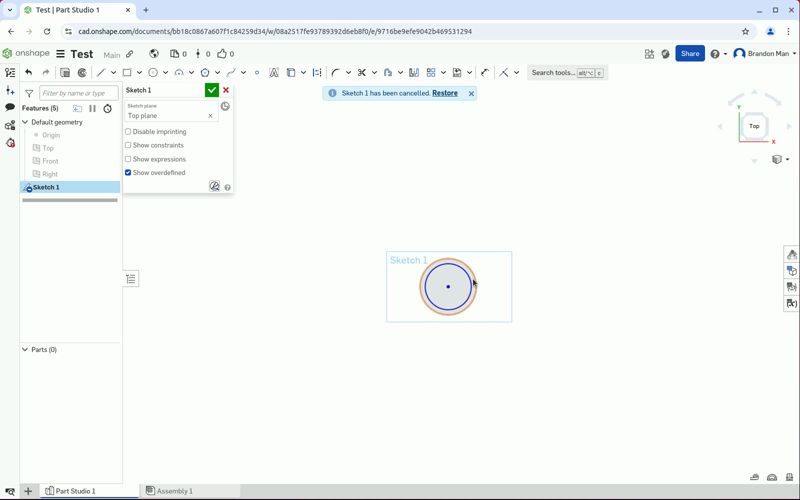
scroll(6)
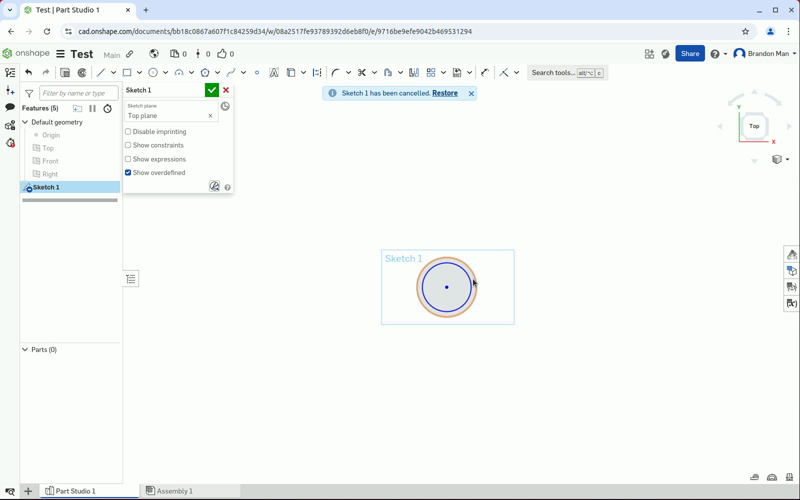
scroll(6)
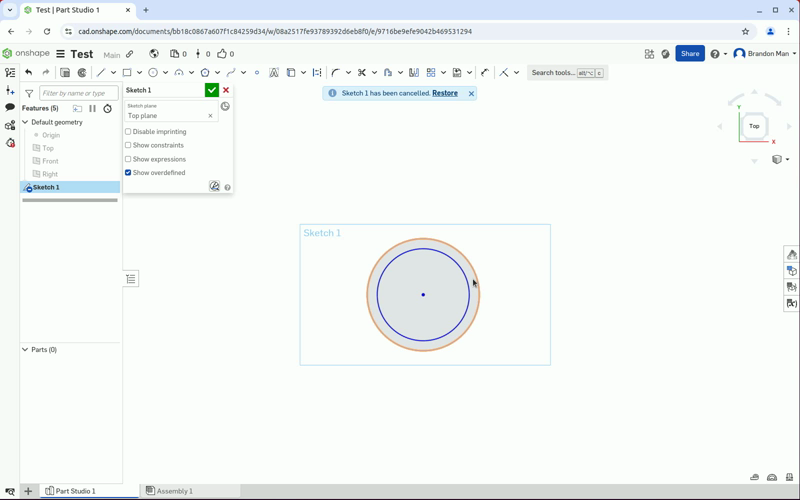
scroll(6)
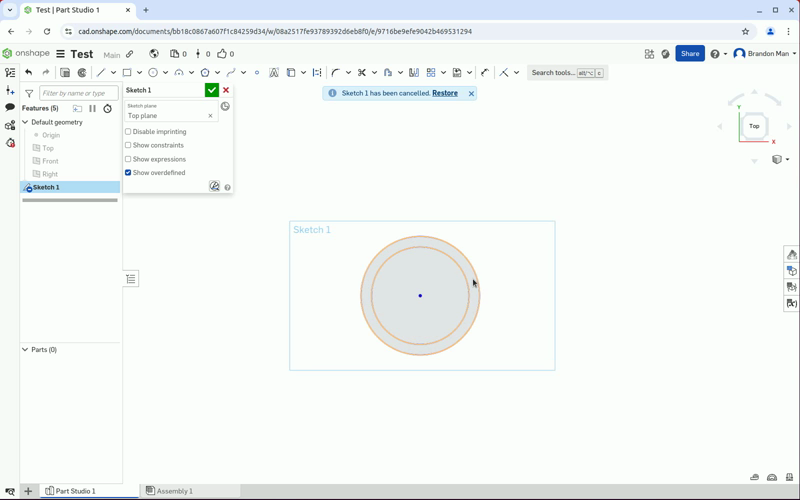
scroll(6)
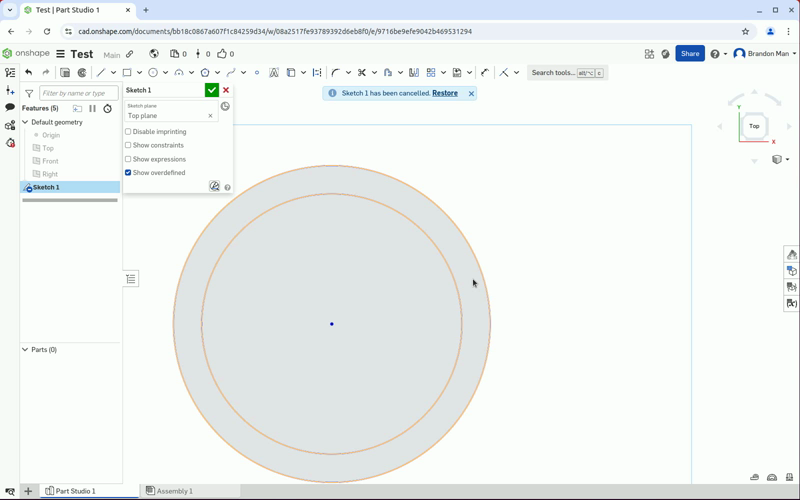
click(473, 278)
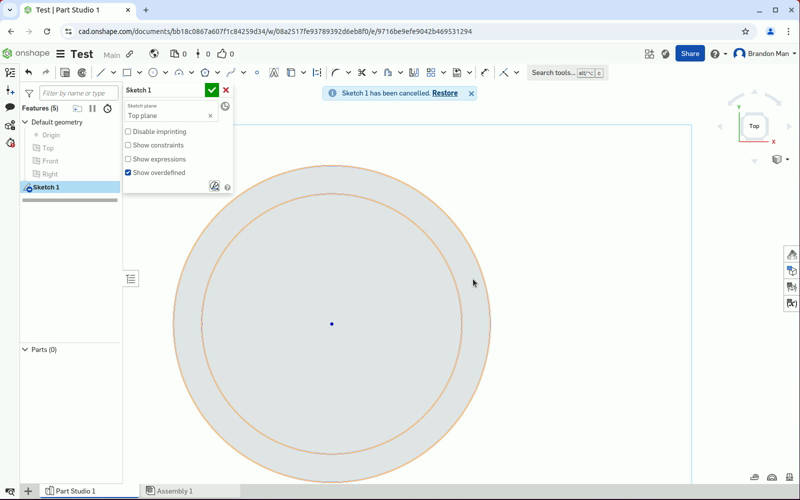
scroll(-6)
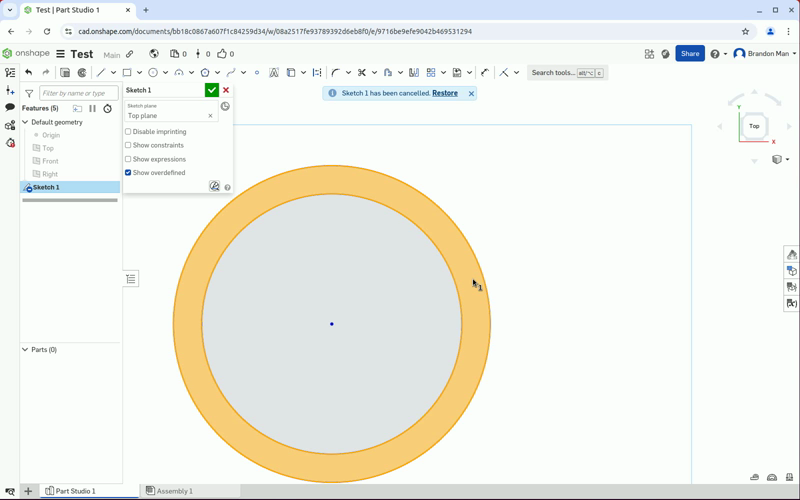
scroll(-6)
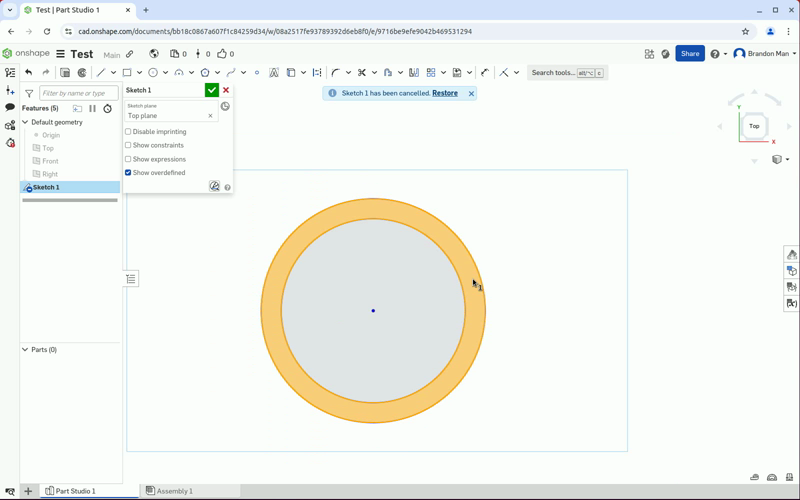
scroll(-6)
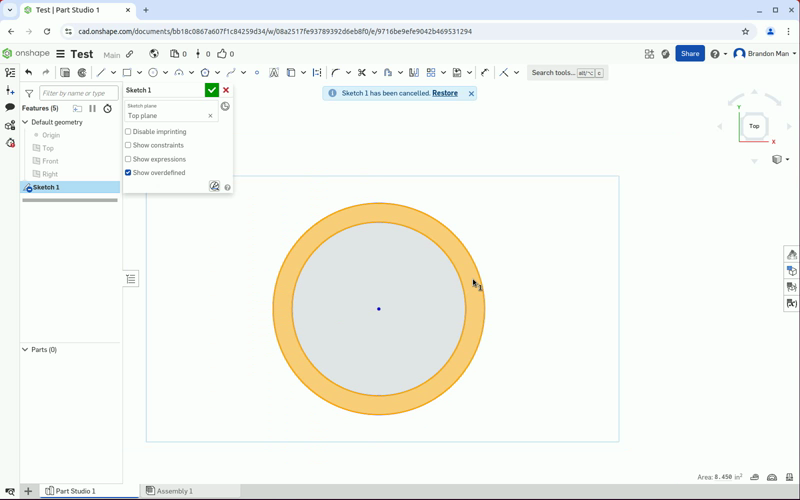
scroll(-6)
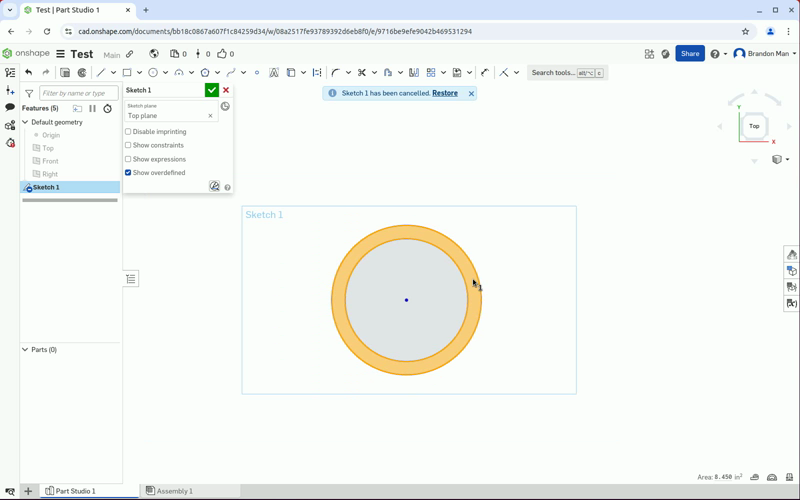
scroll(-6)
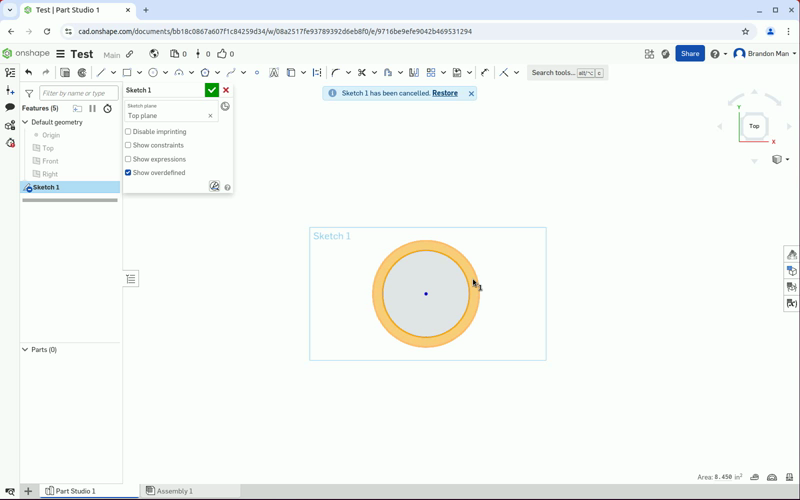
scroll(-6)
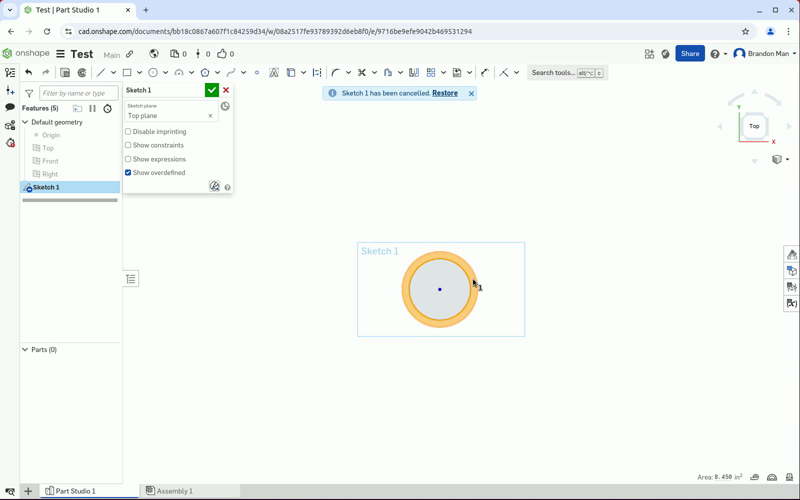
scroll(-6)
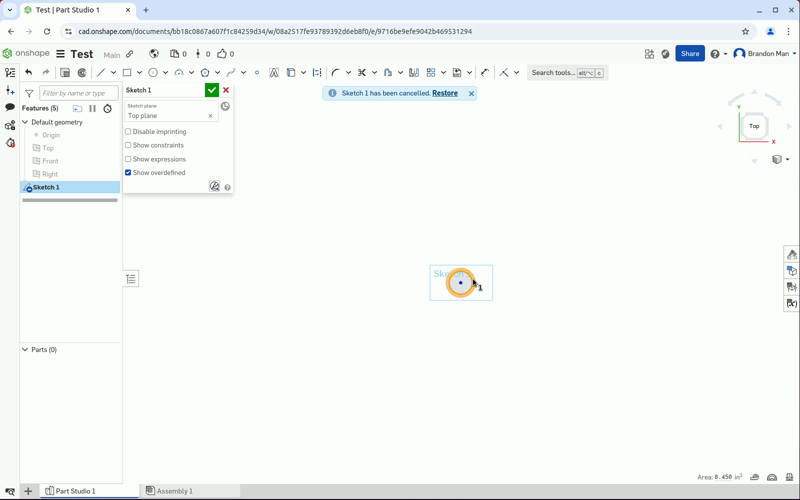
mouse_move(73, 352)
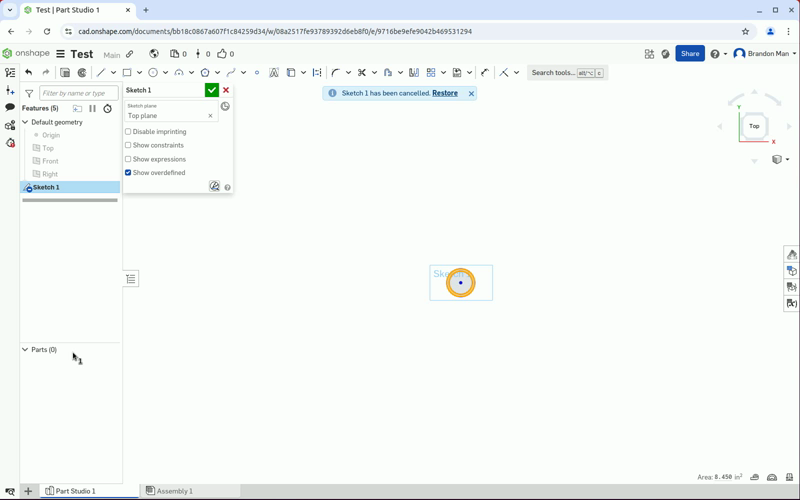
key(shift+y)
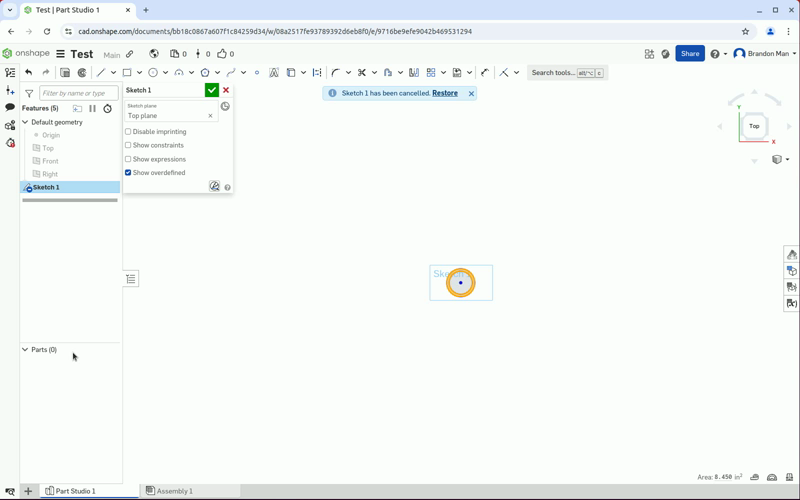
key(shift+e)
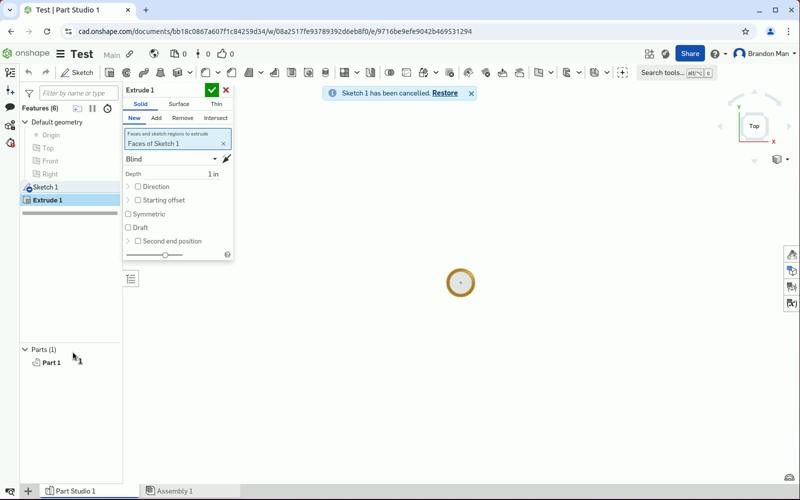
mouse_move(143, 106)
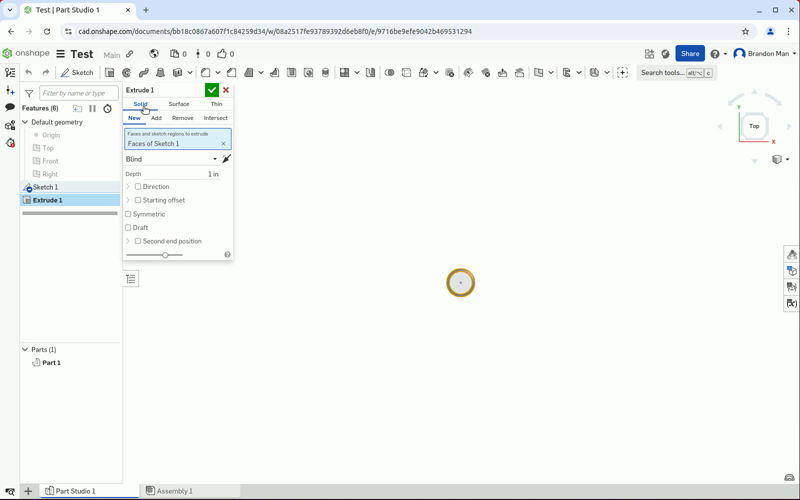
click(143, 106)
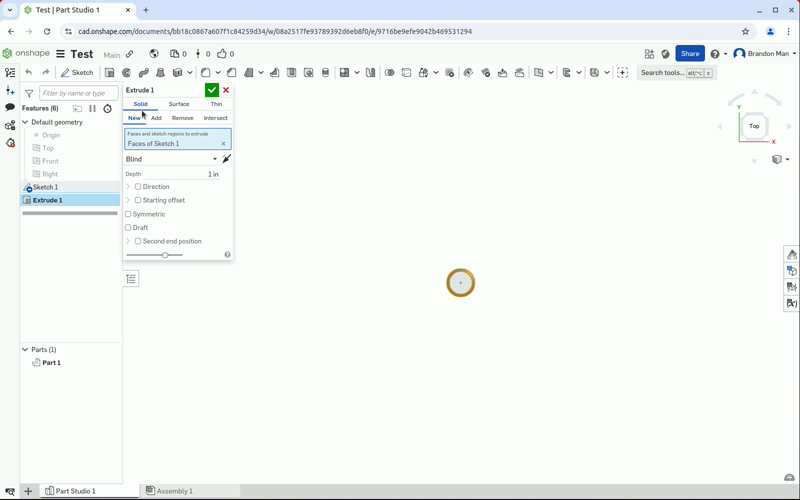
mouse_move(137, 120)
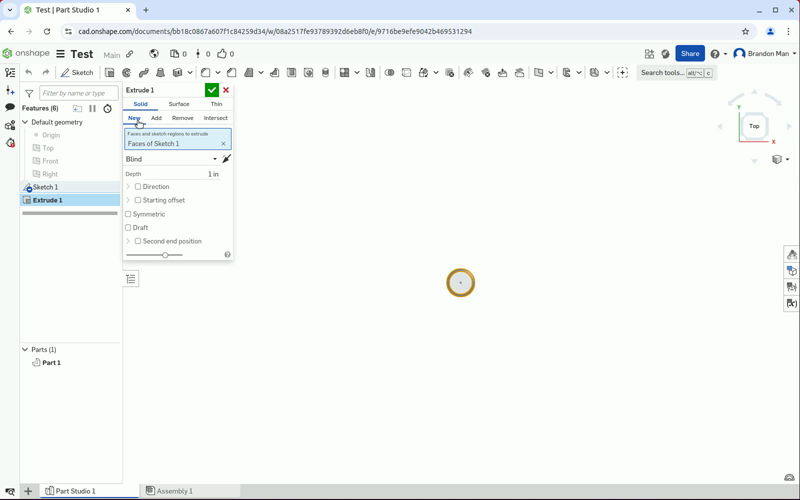
click(137, 120)
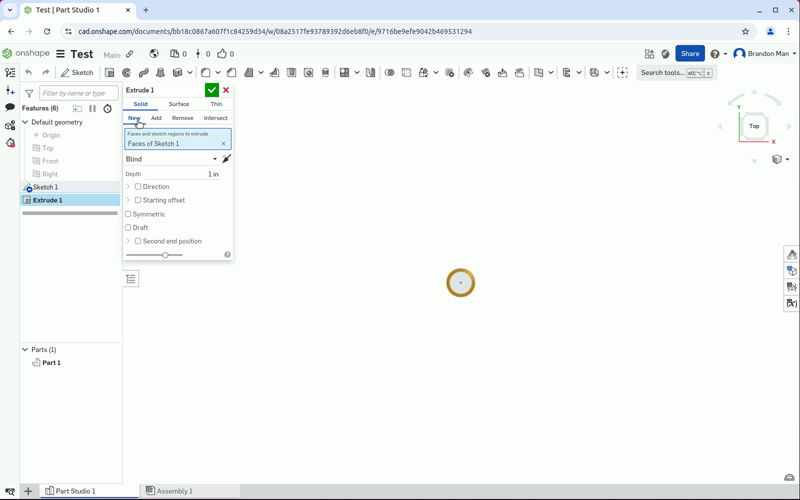
key(tab, 4)
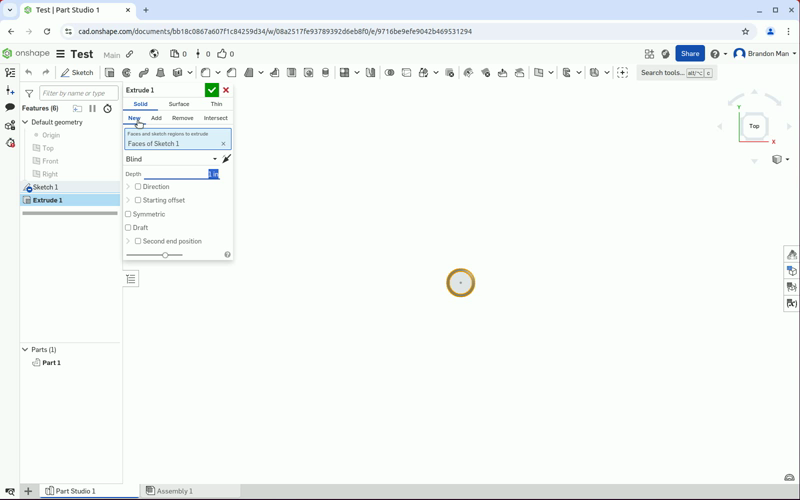
text(1.926)
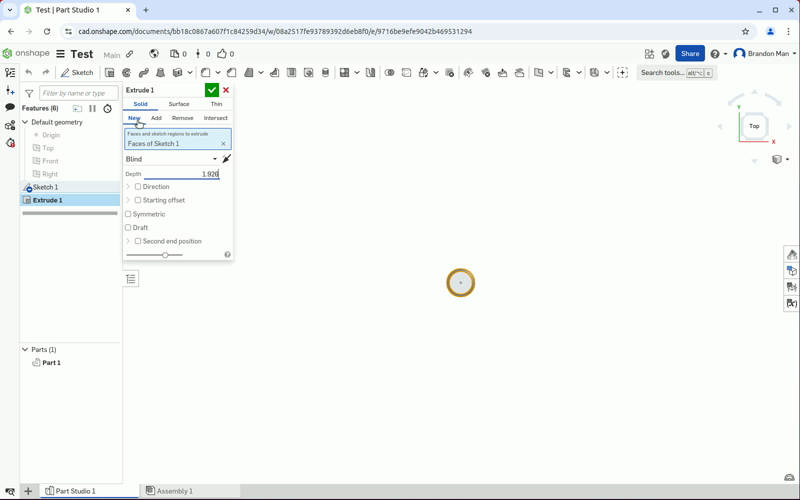
key(enter)
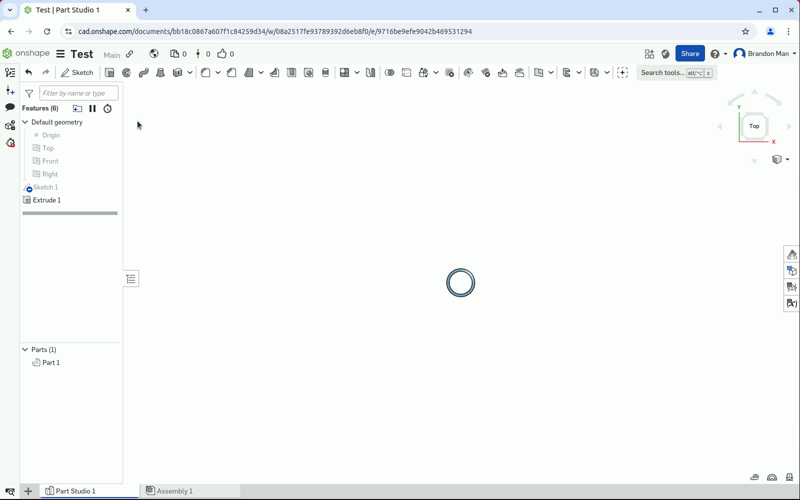
key(shift+h)
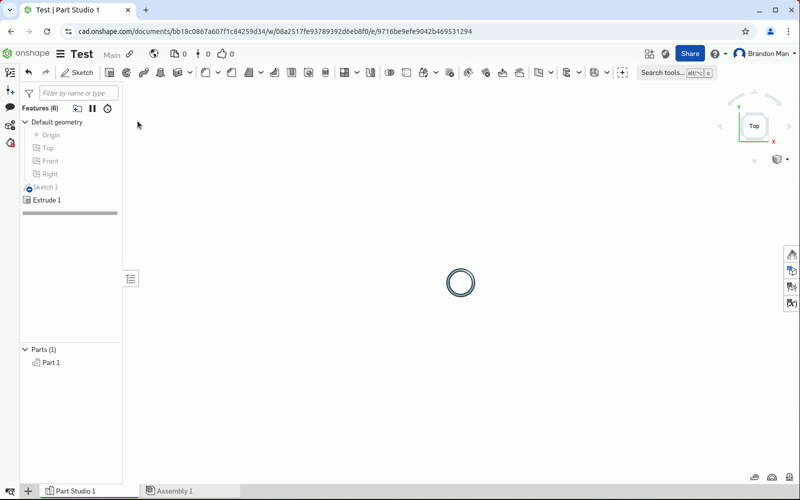
key(shift+h)
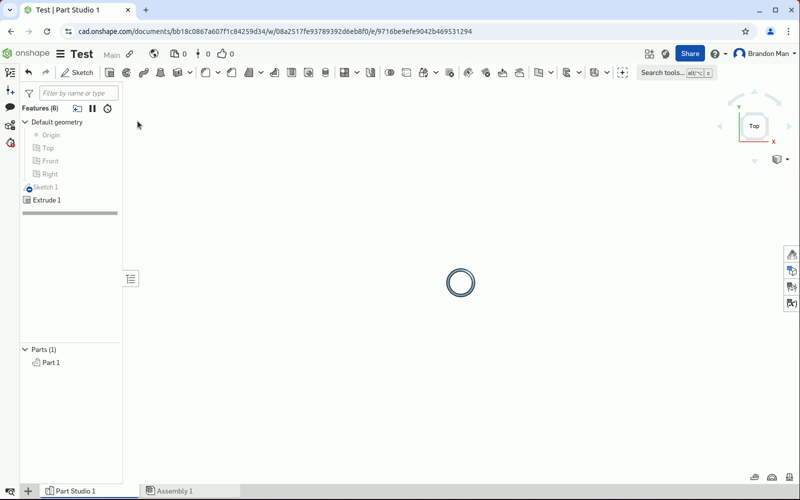
mouse_move(73, 189)
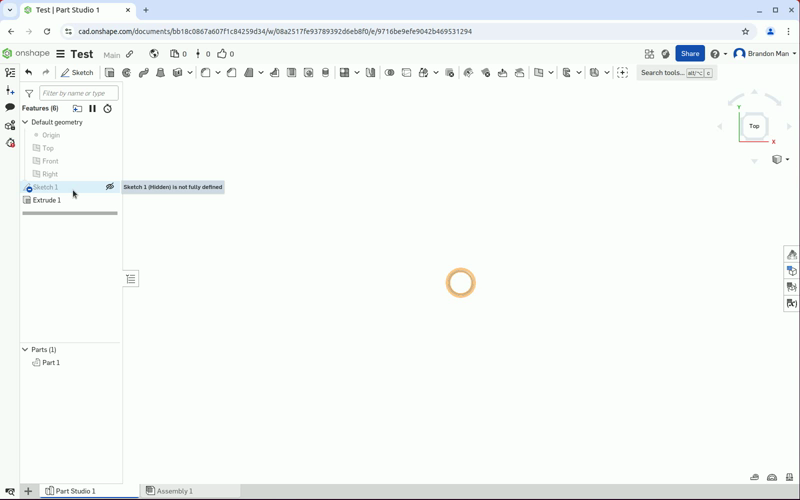
click(73, 189)
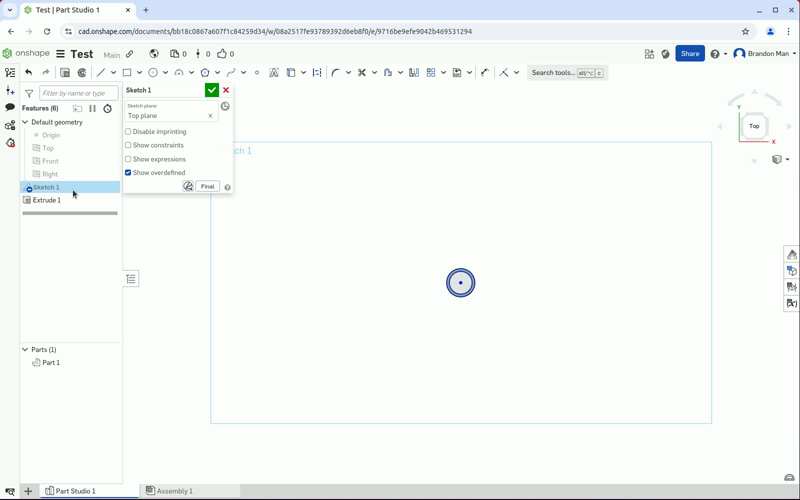
mouse_move(229, 92)
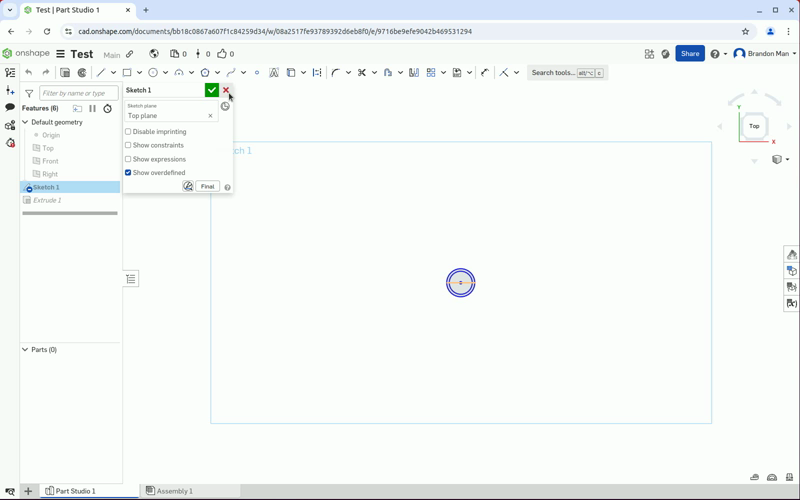
click(229, 92)
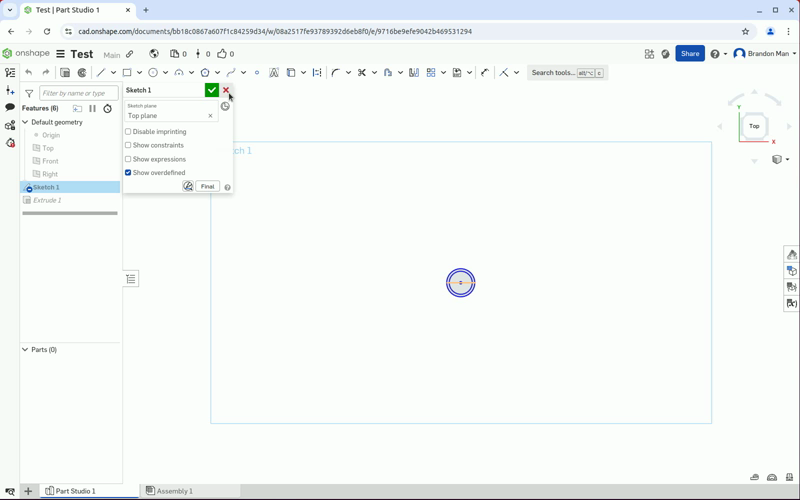
key(shift+s)
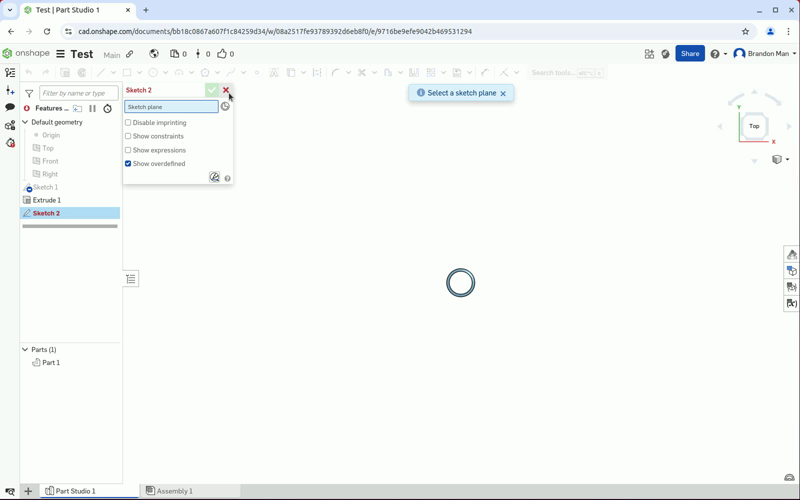
mouse_move(73, 150)
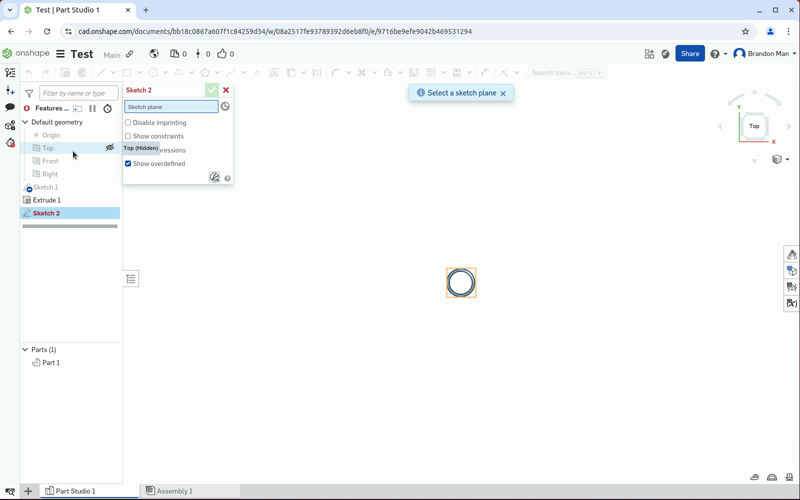
click(73, 150)
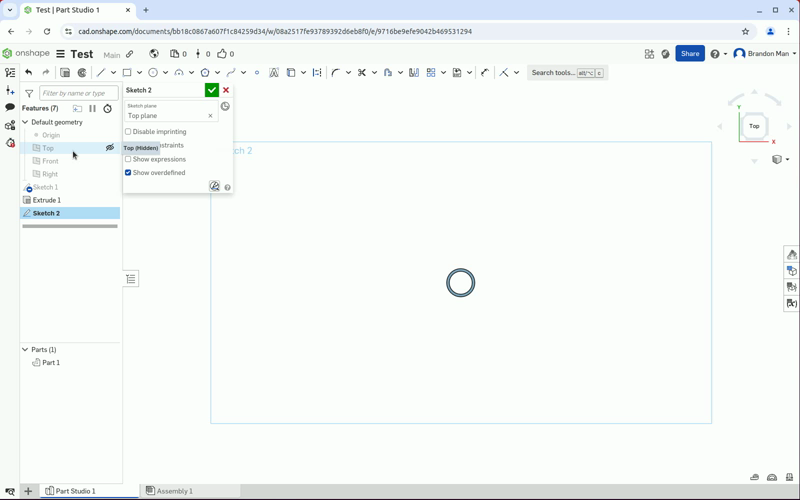
mouse_move(73, 352)
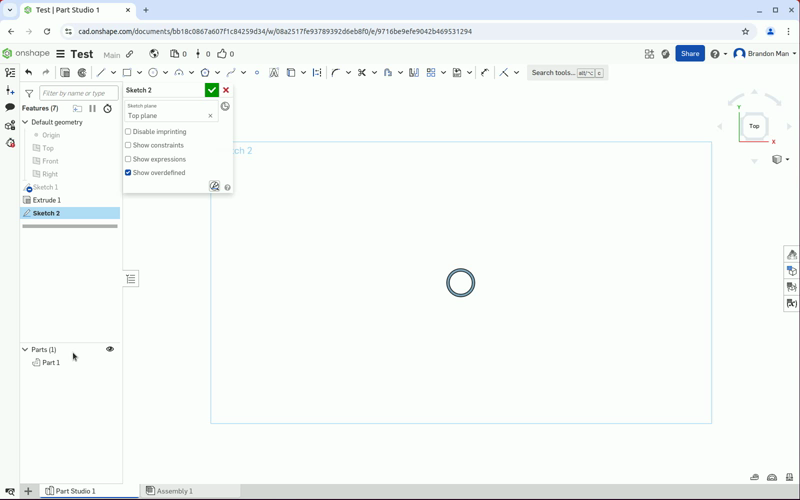
key(y)
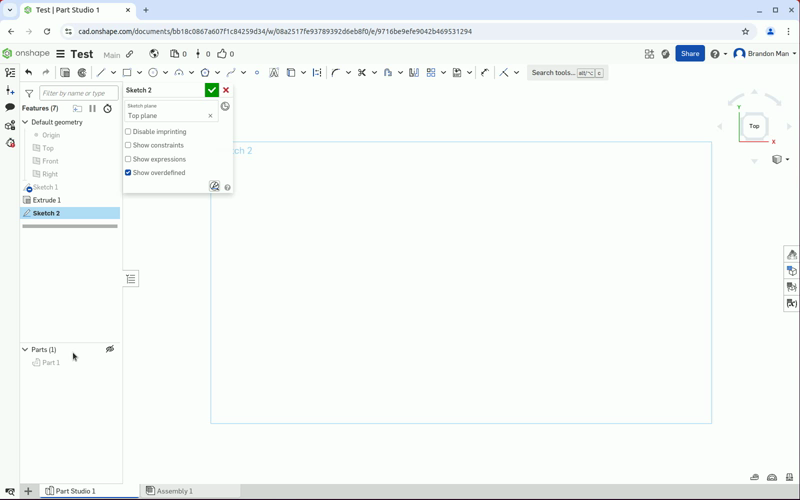
key(c)
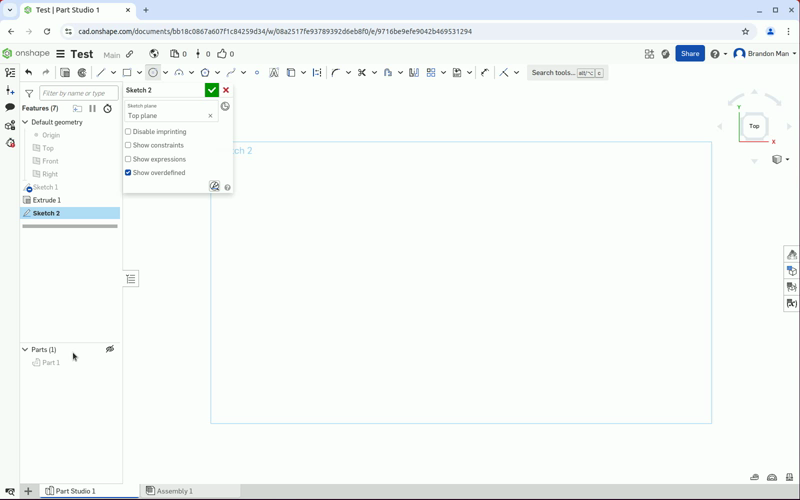
key_down(shift)
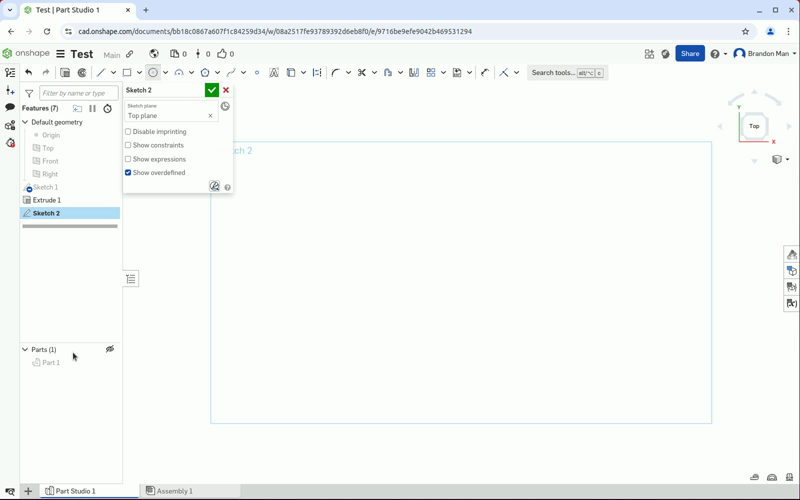
mouse_move(460, 282)
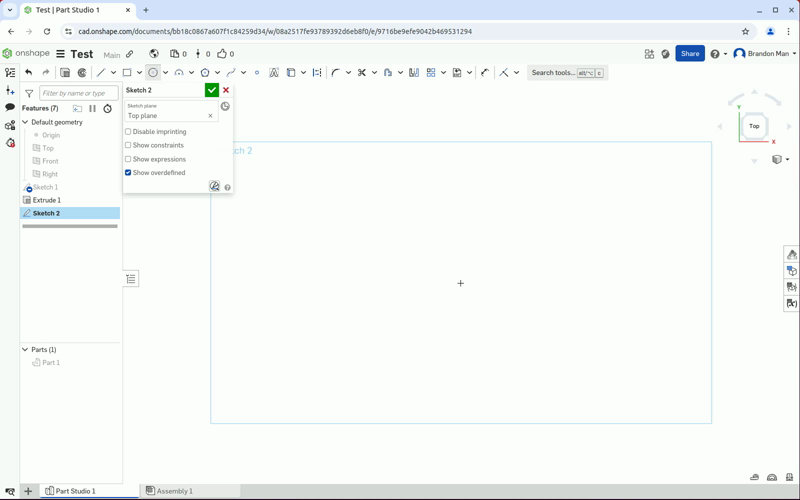
click(460, 282)
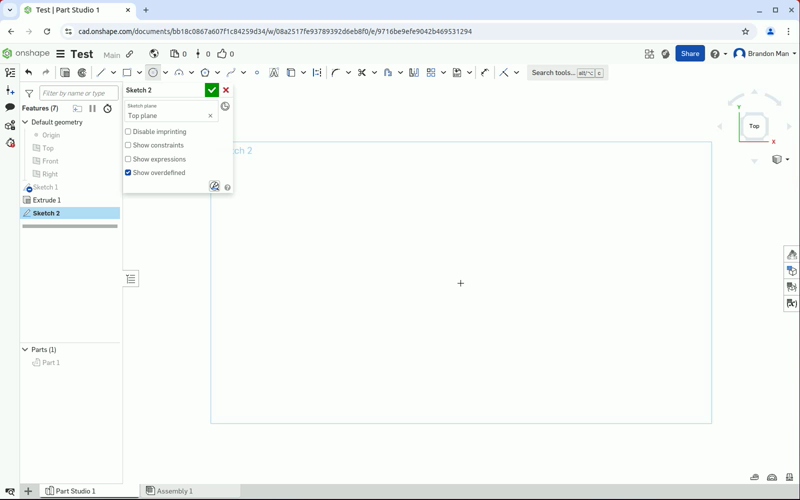
key_up(shift)
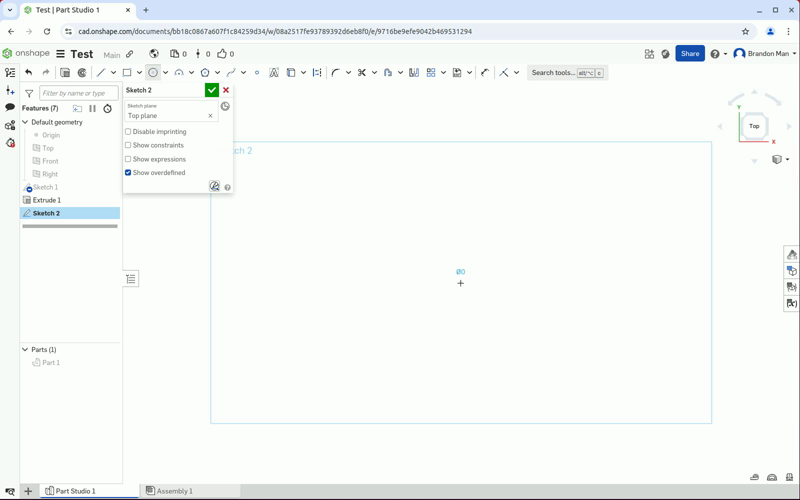
mouse_move(472, 282)
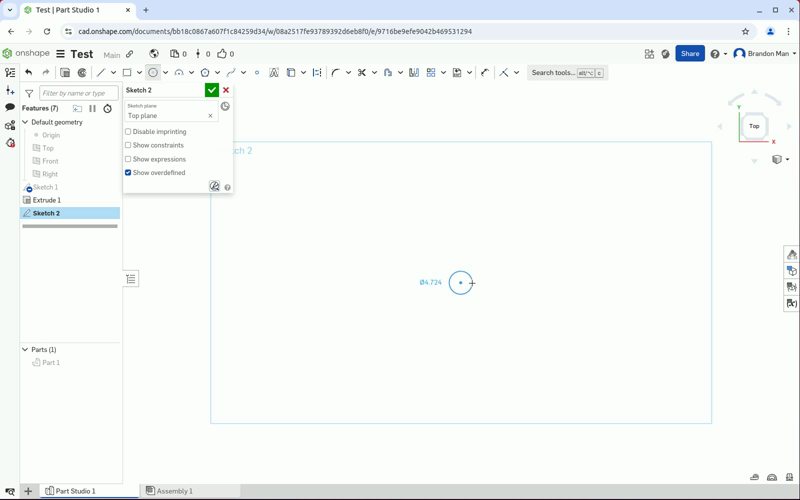
click(472, 282)
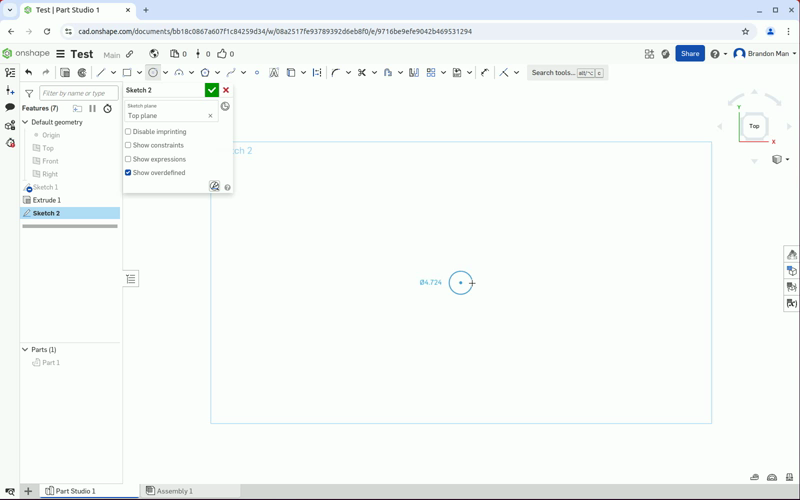
key(esc)
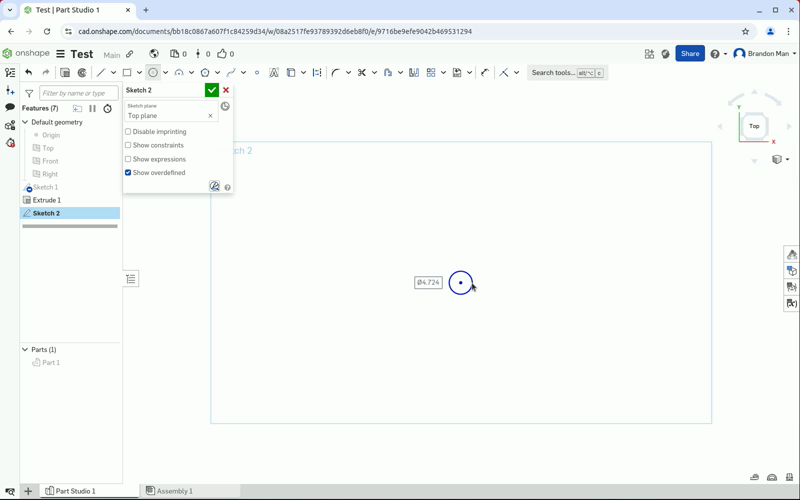
key(c)
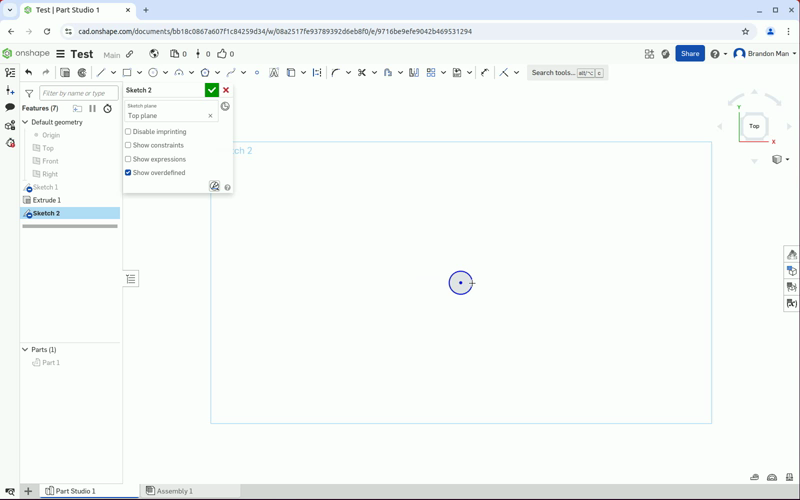
key_down(shift)
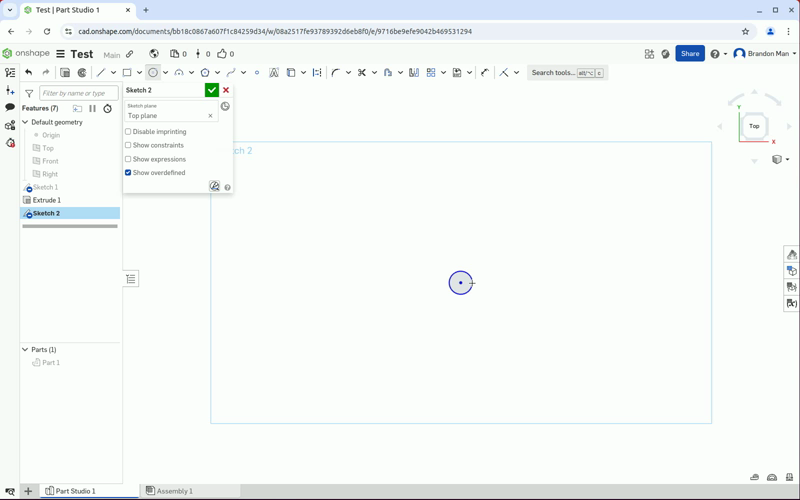
mouse_move(460, 282)
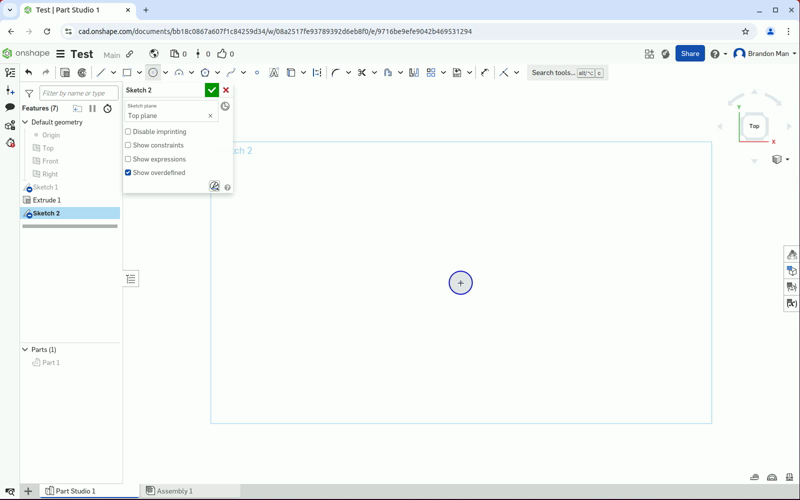
click(460, 282)
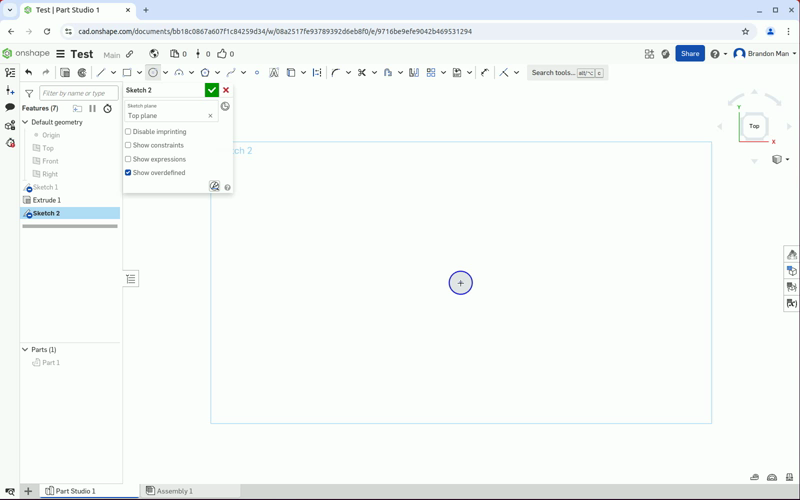
key_up(shift)
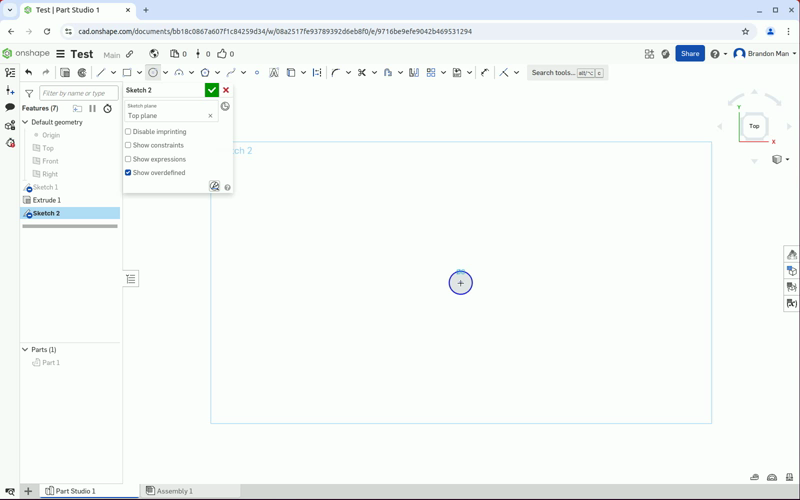
mouse_move(469, 282)
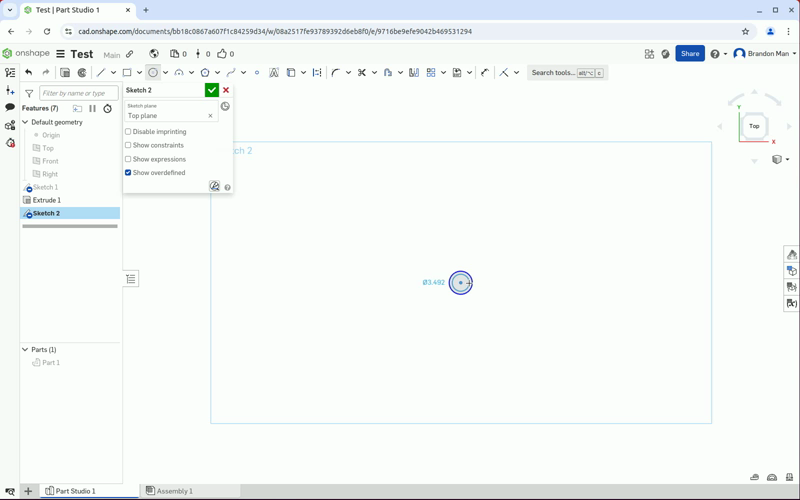
scroll(6)
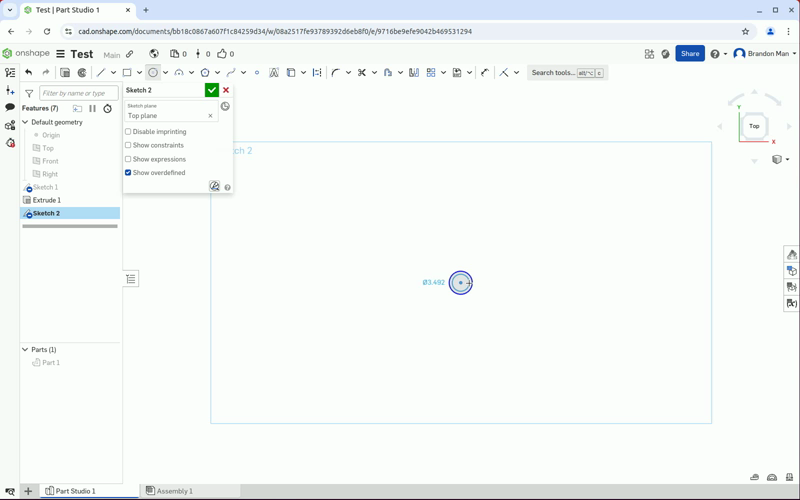
scroll(6)
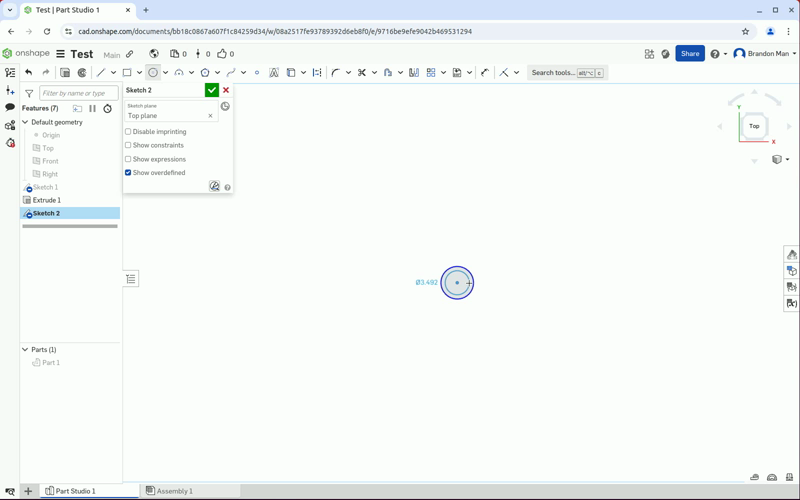
scroll(6)
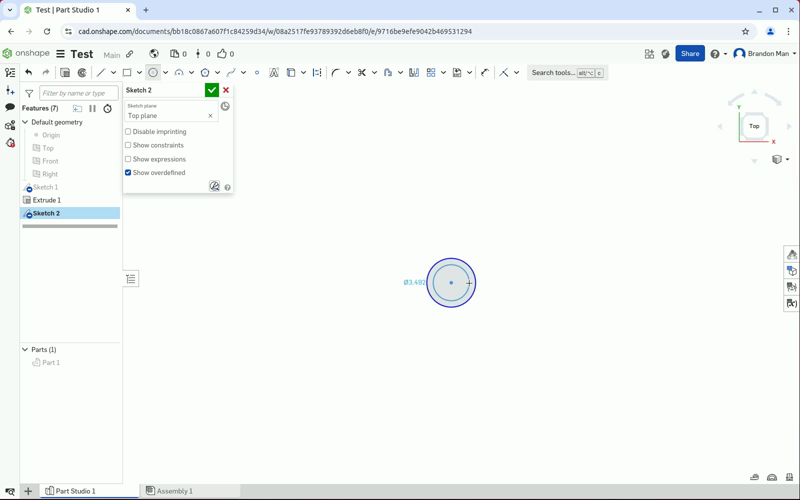
scroll(6)
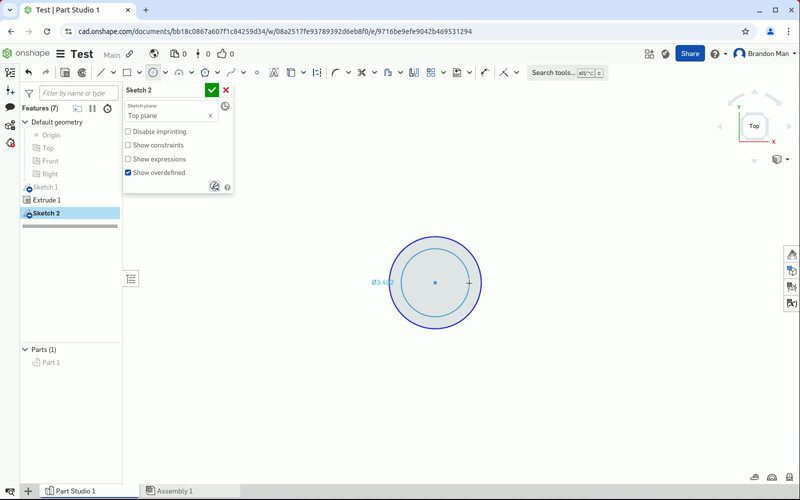
scroll(6)
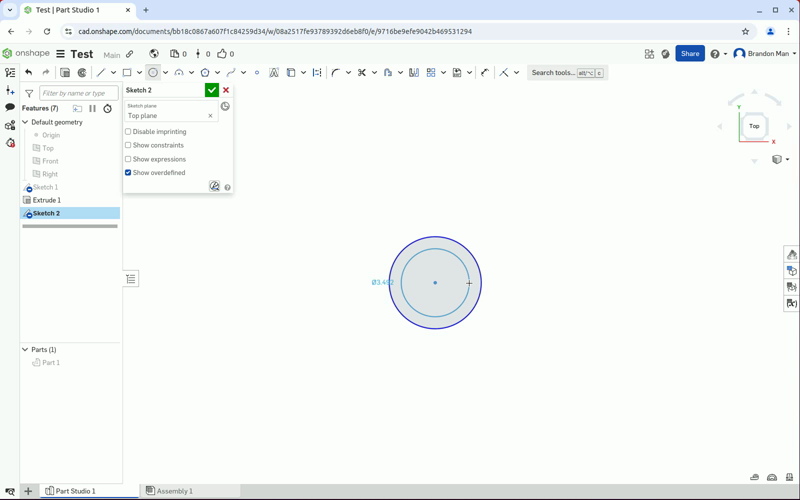
scroll(6)
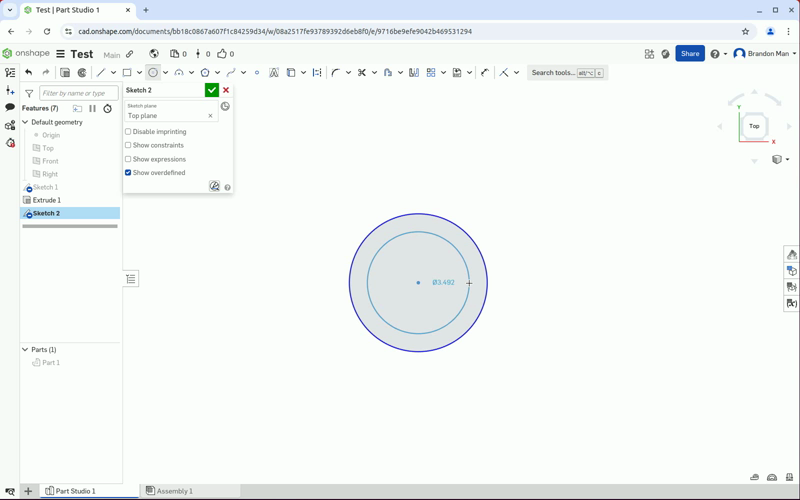
scroll(6)
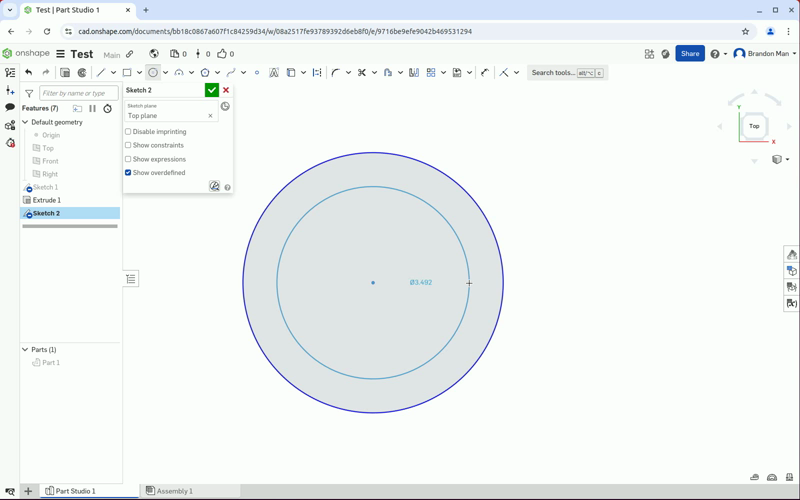
click(469, 282)
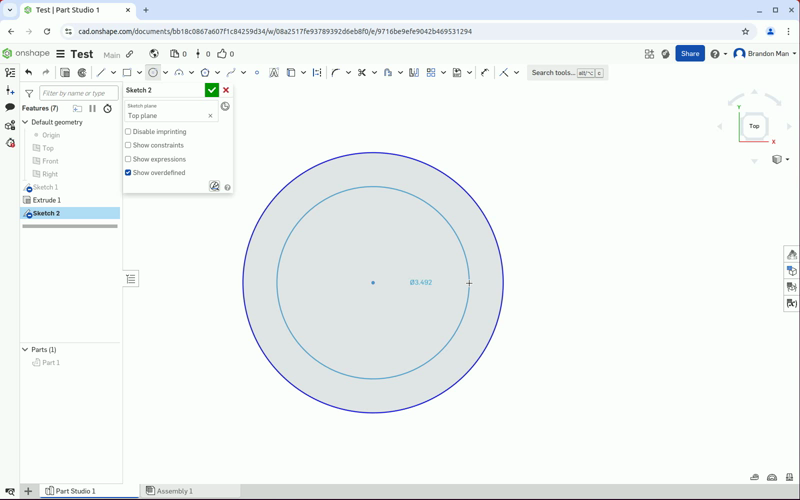
scroll(-6)
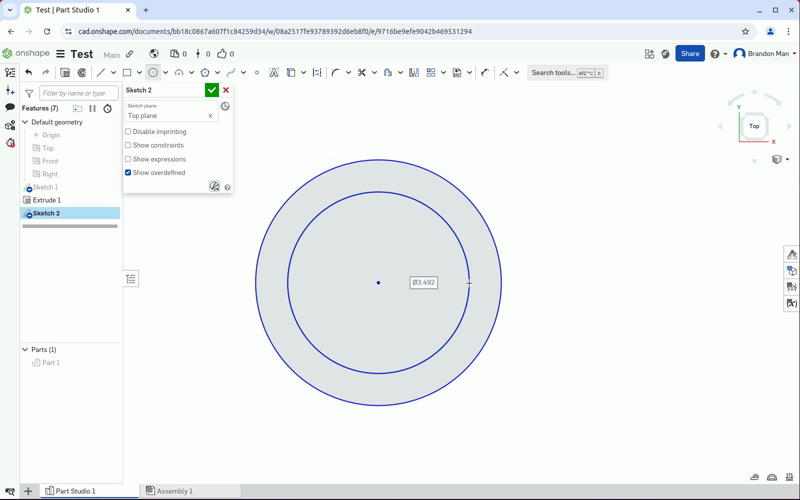
scroll(-6)
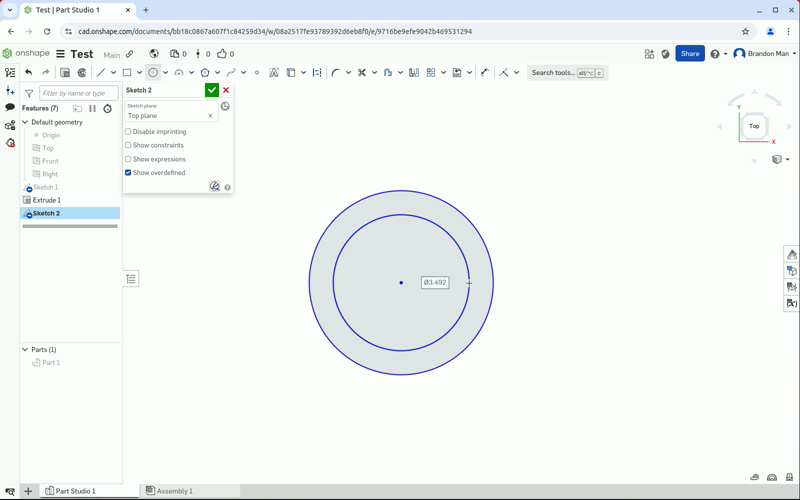
scroll(-6)
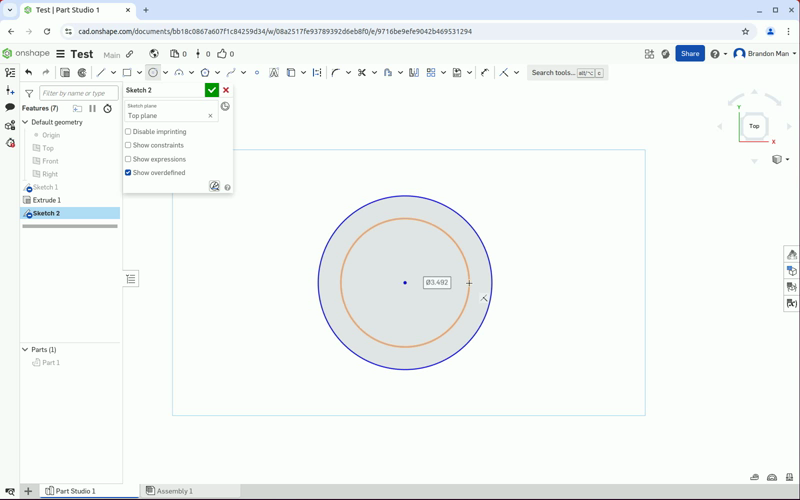
scroll(-6)
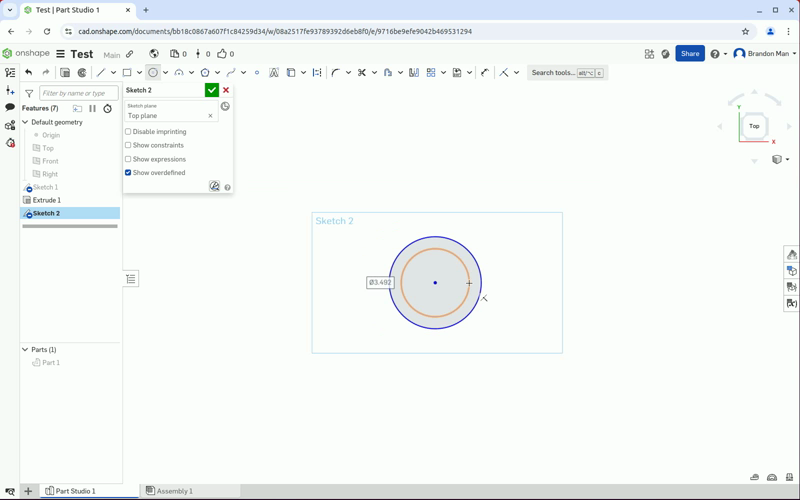
scroll(-6)
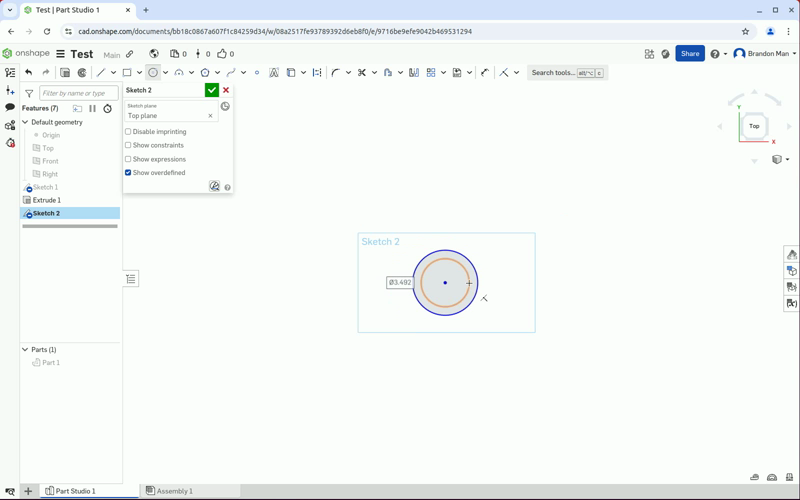
scroll(-6)
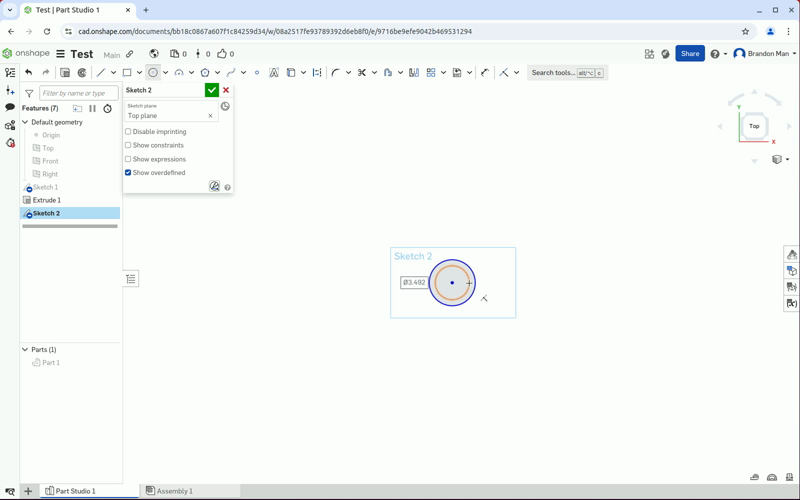
scroll(-6)
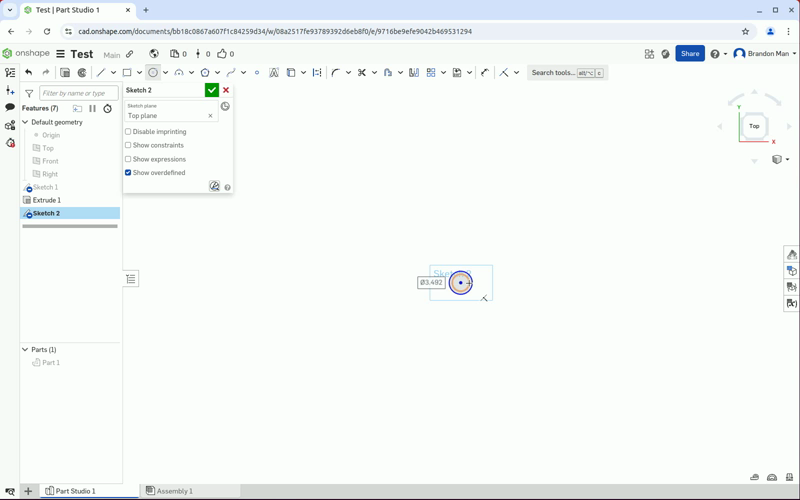
key(esc)
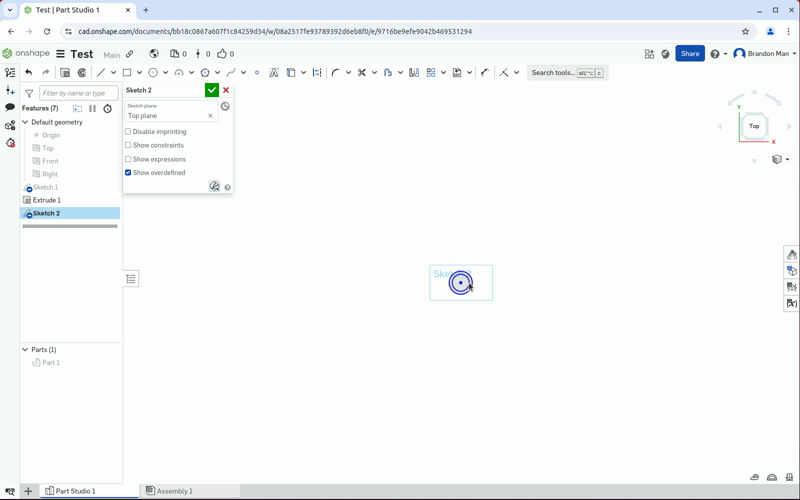
mouse_move(449, 279)
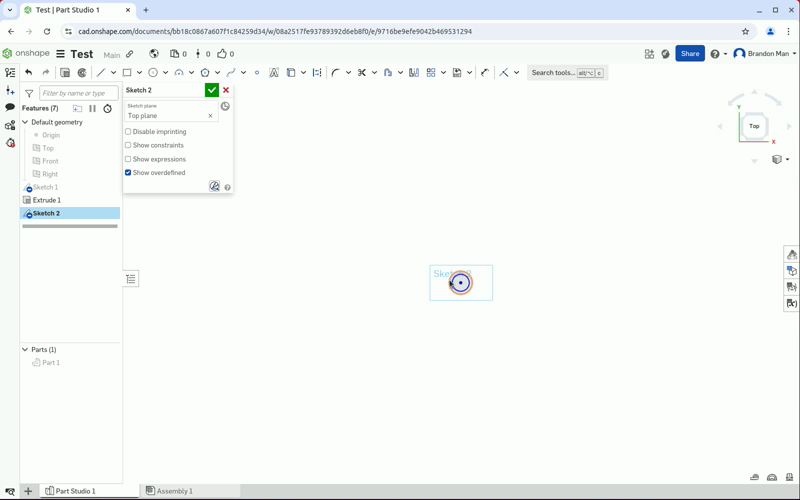
scroll(6)
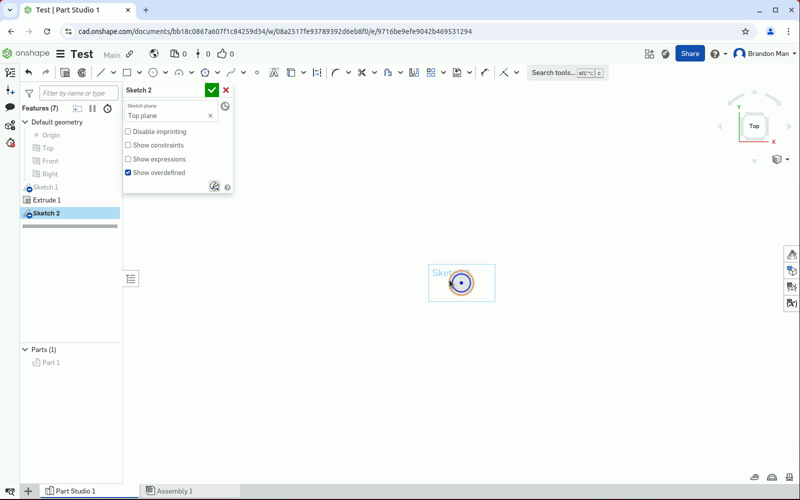
scroll(6)
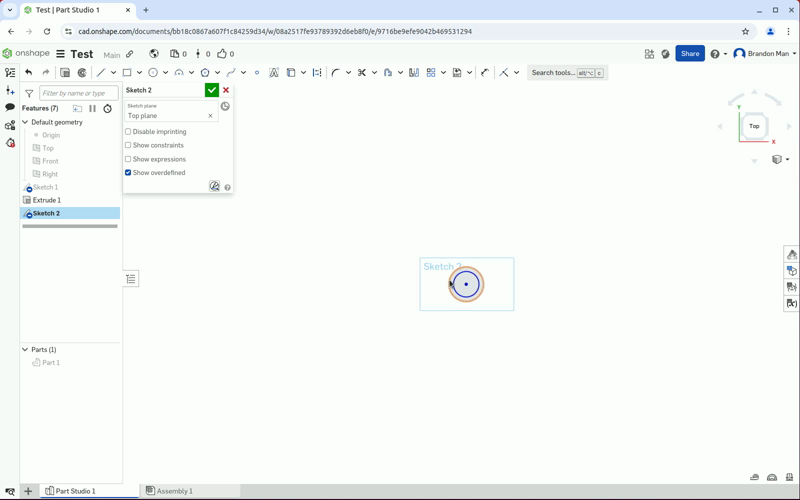
scroll(6)
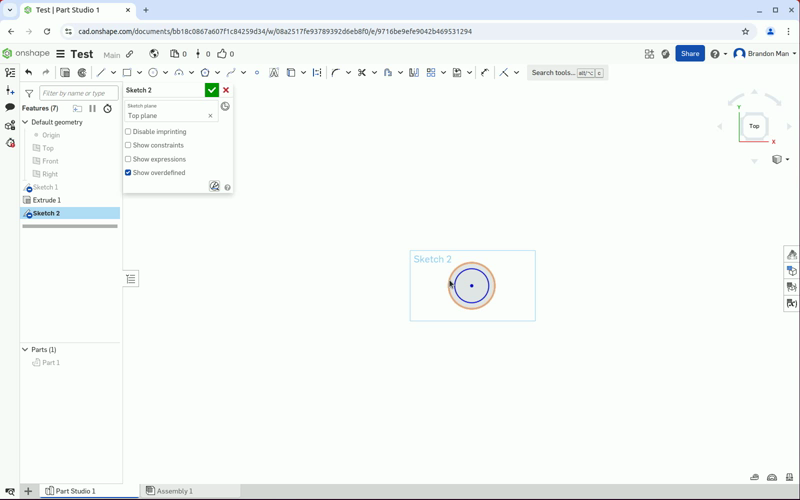
scroll(6)
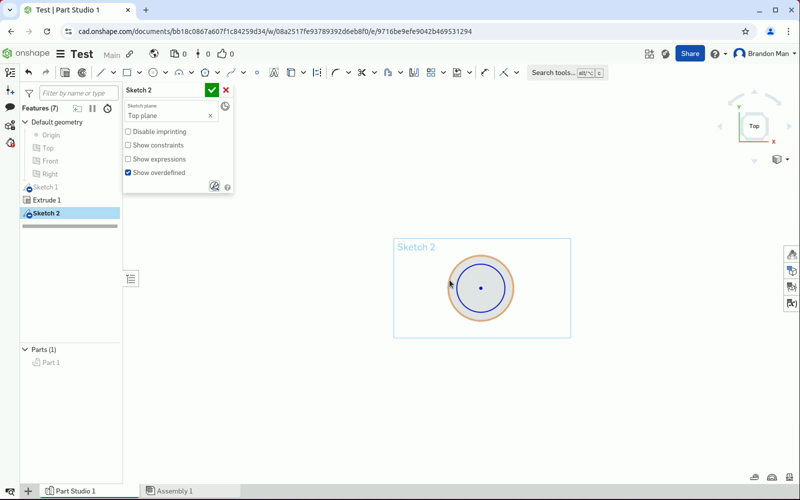
scroll(6)
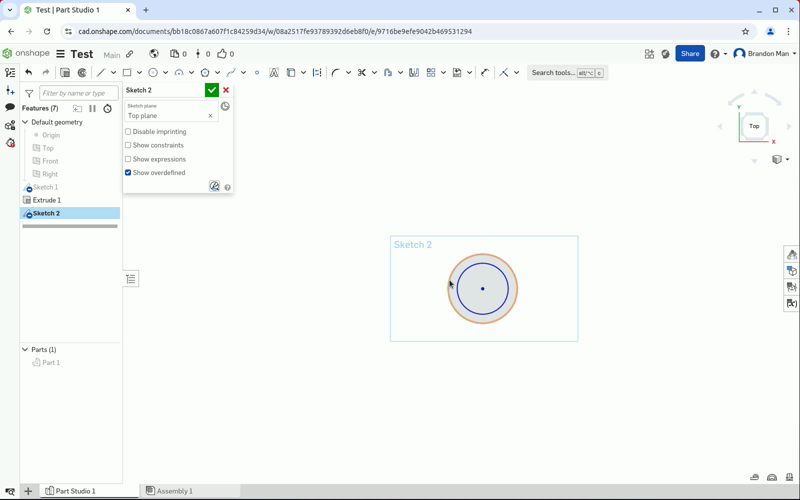
scroll(6)
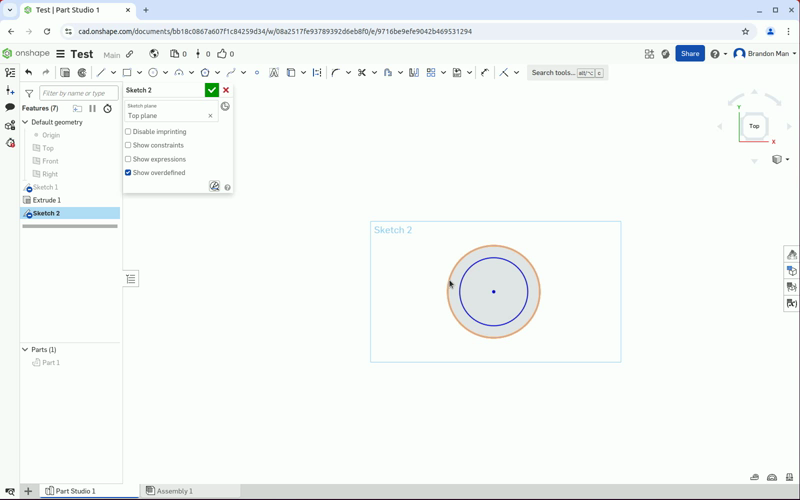
scroll(6)
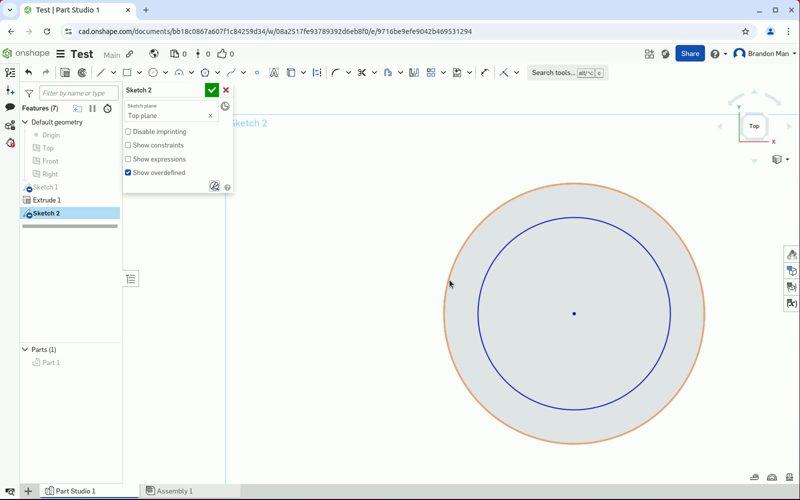
click(449, 279)
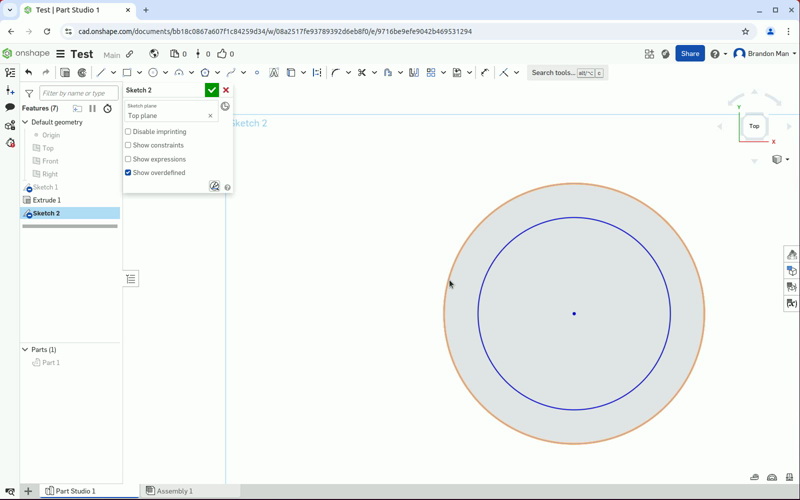
scroll(-6)
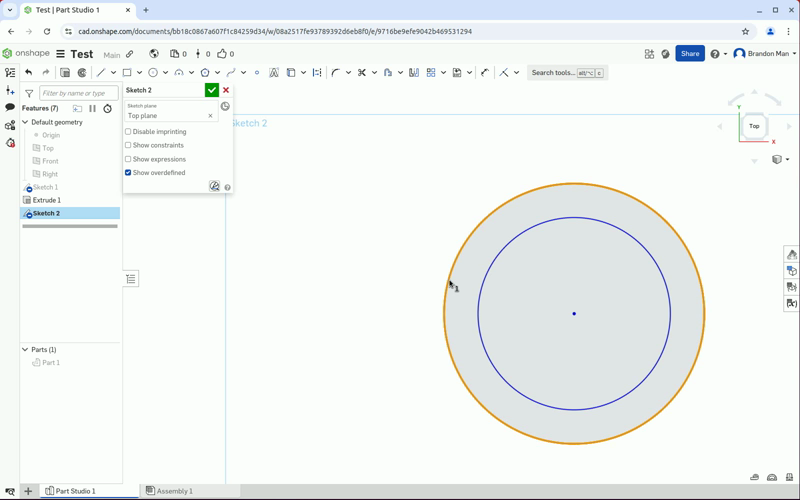
scroll(-6)
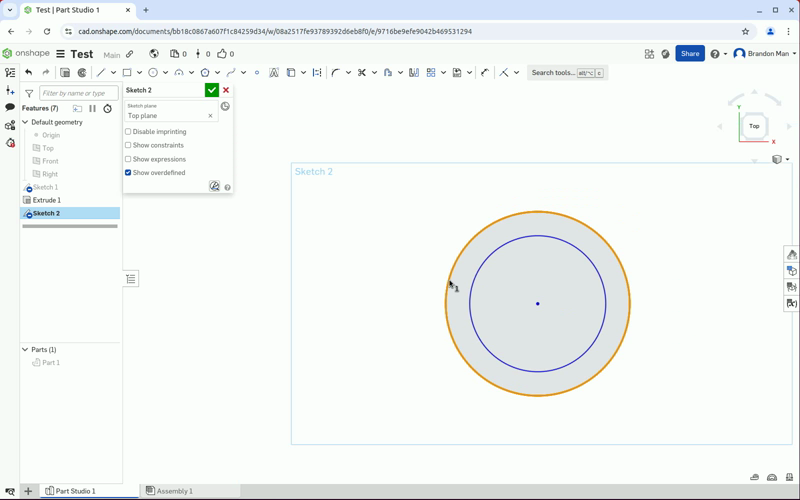
scroll(-6)
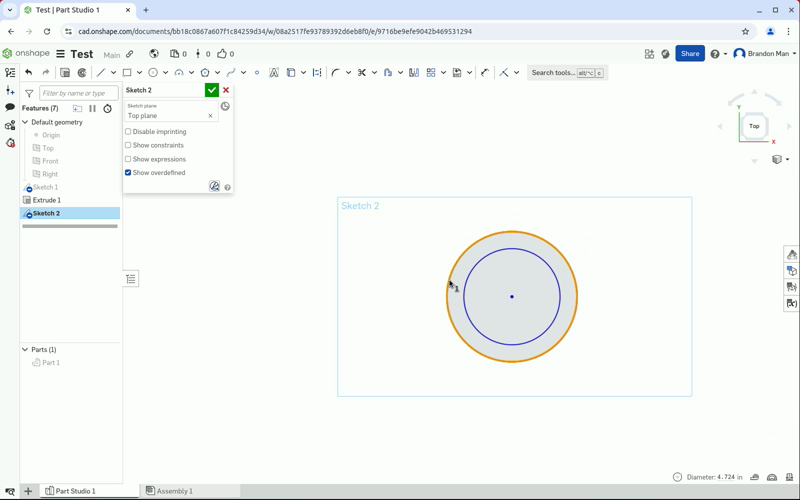
scroll(-6)
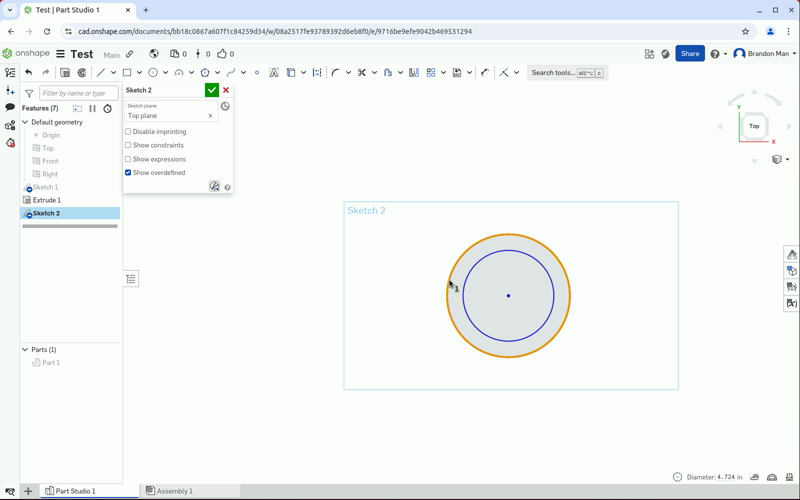
scroll(-6)
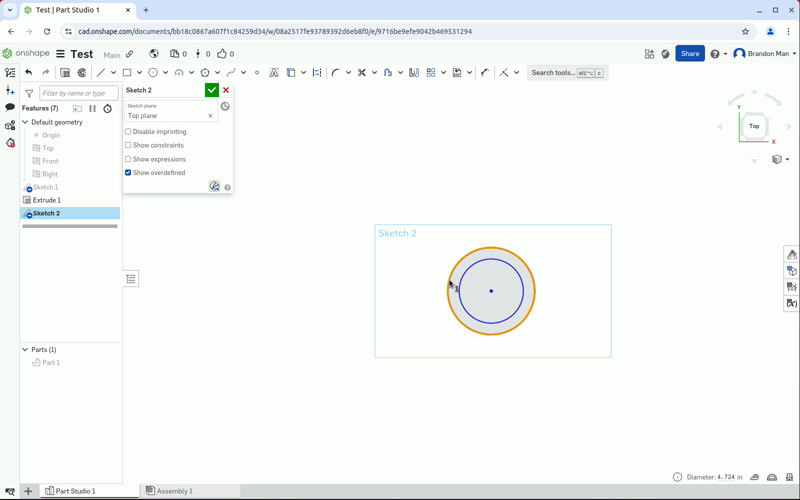
scroll(-6)
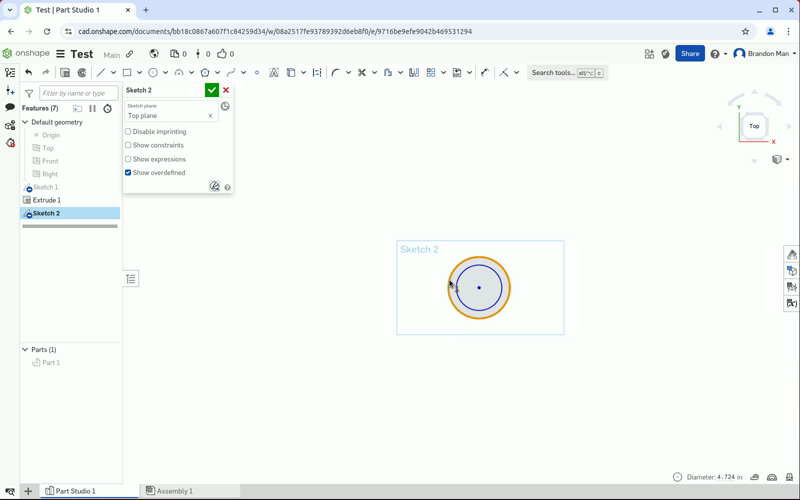
scroll(-6)
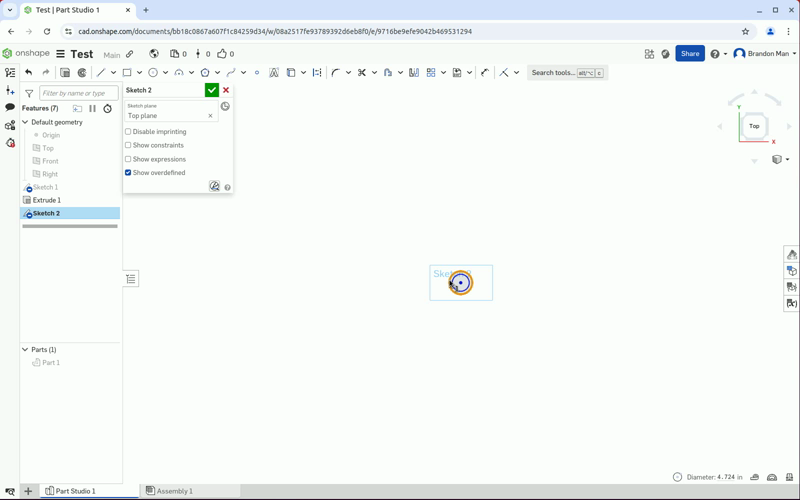
mouse_move(73, 352)
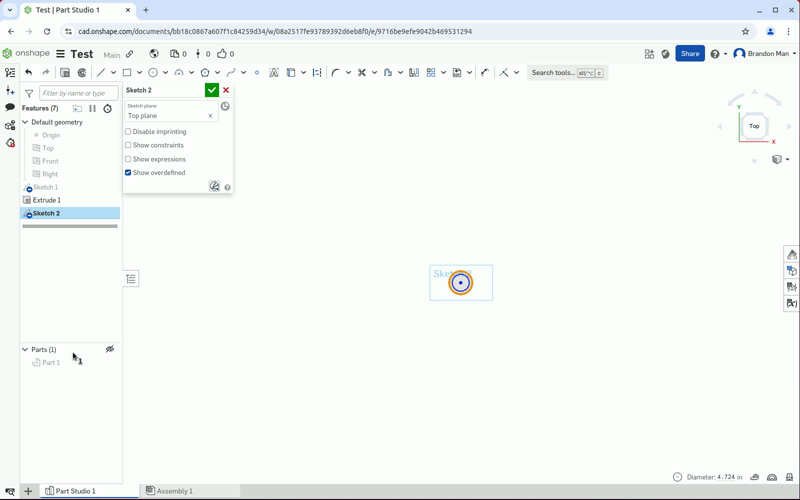
key(shift+y)
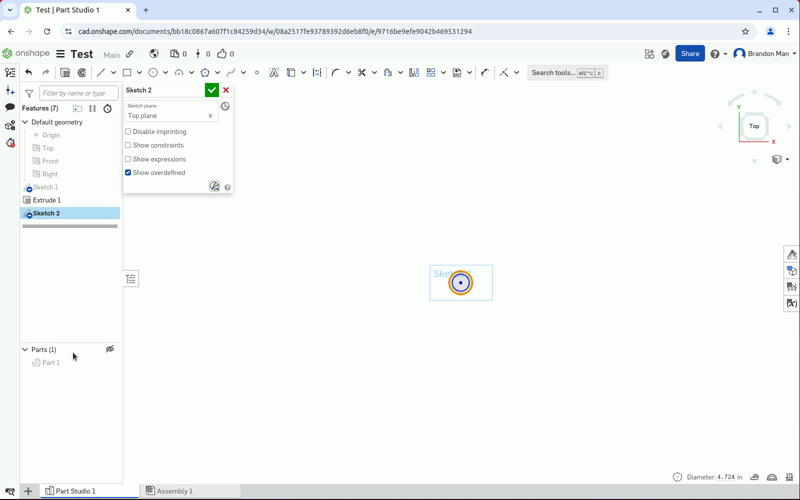
key(shift+e)
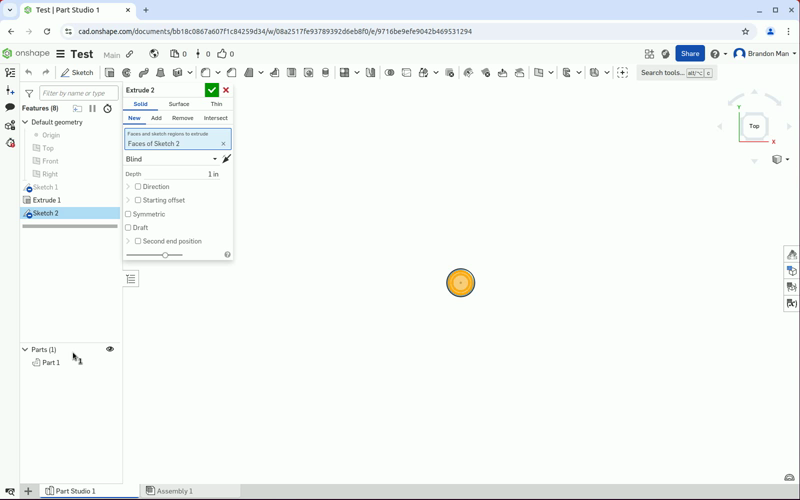
mouse_move(143, 106)
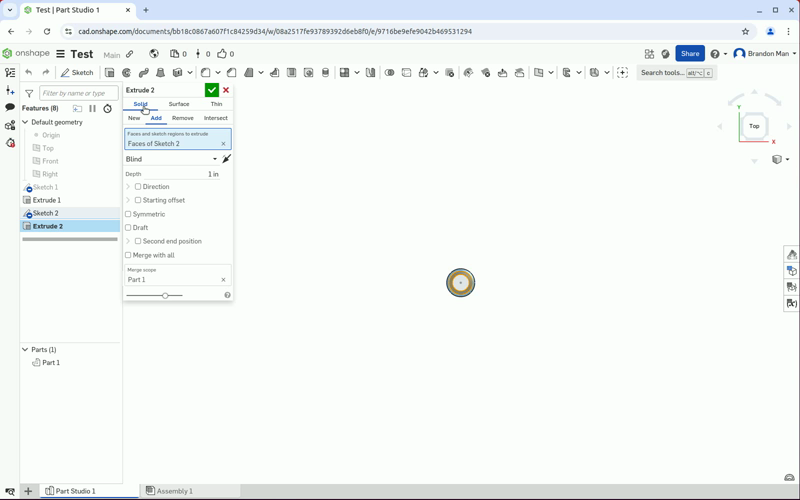
click(143, 106)
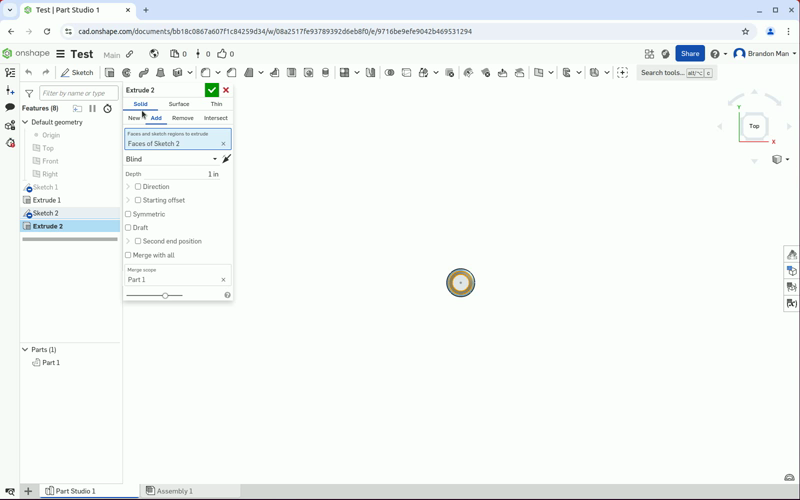
mouse_move(137, 120)
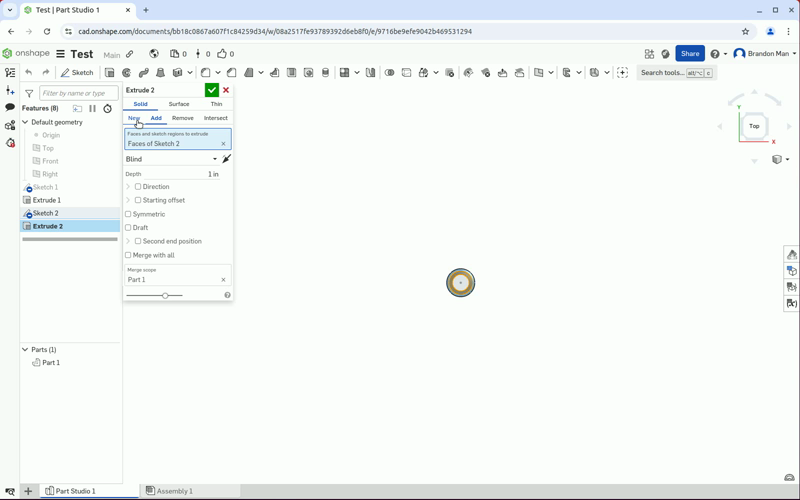
click(137, 120)
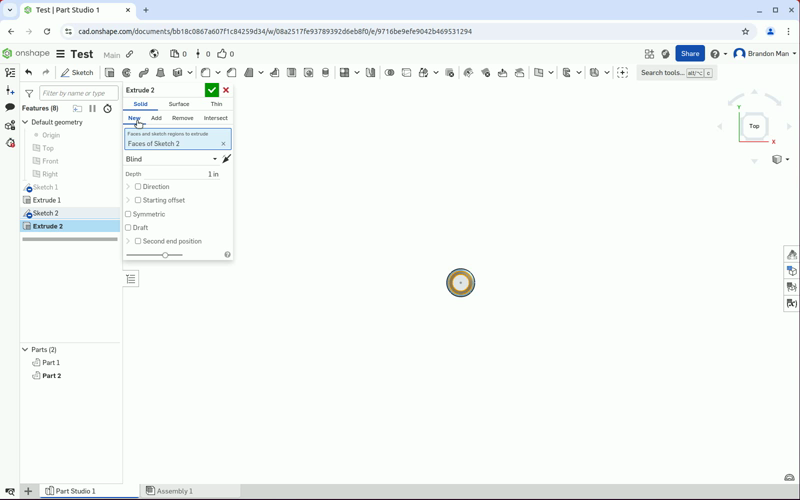
key(tab, 4)
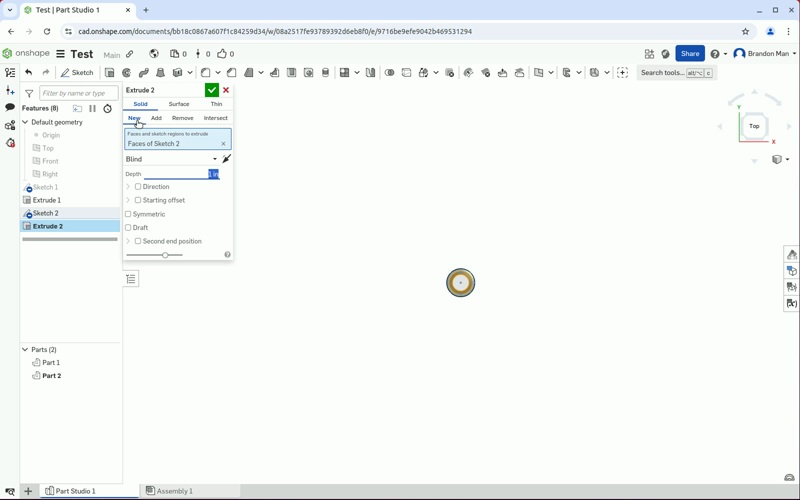
text(1.926)
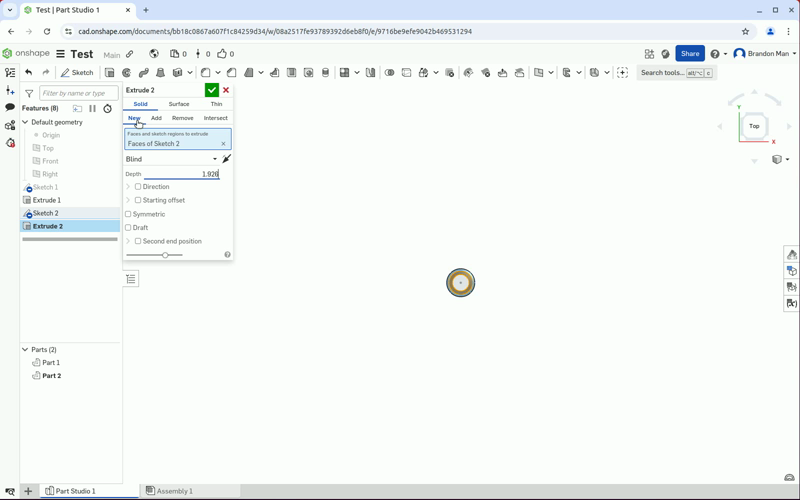
key(enter)
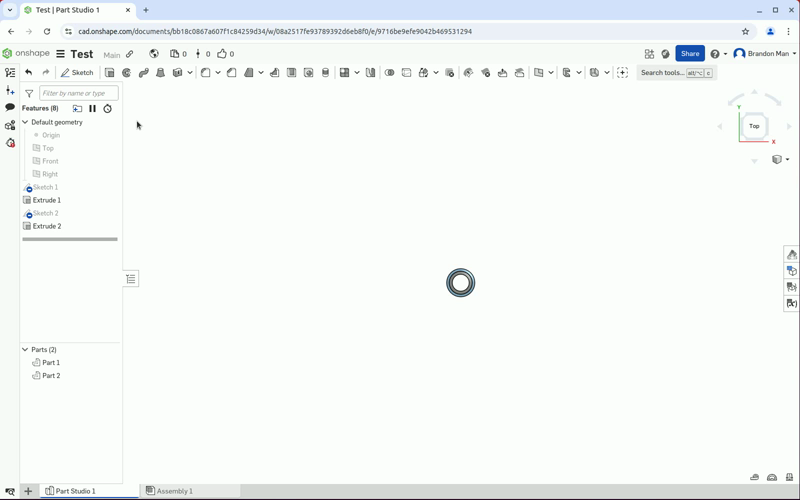
key(shift+h)
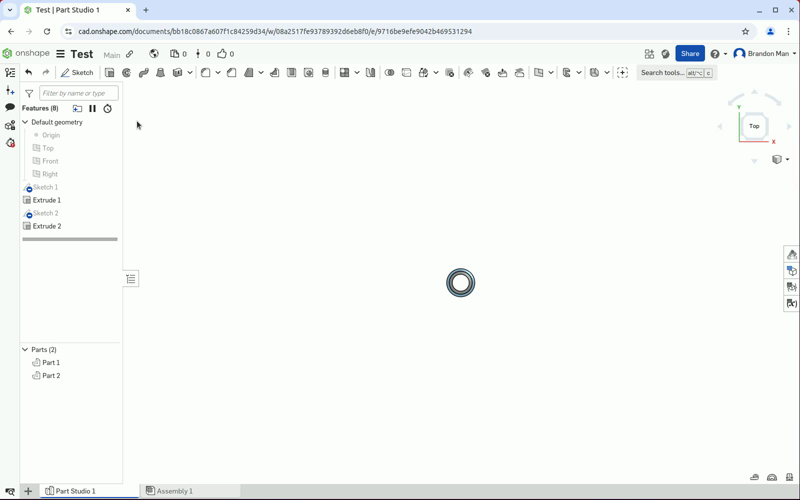
key(shift+h)
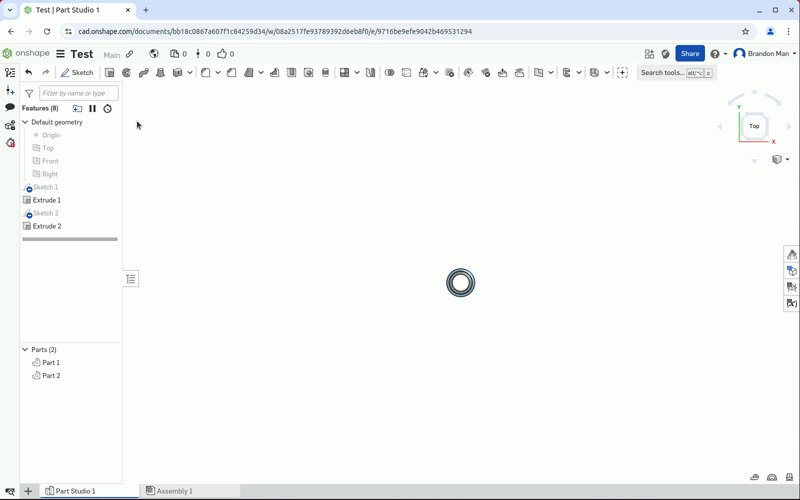
mouse_move(73, 189)
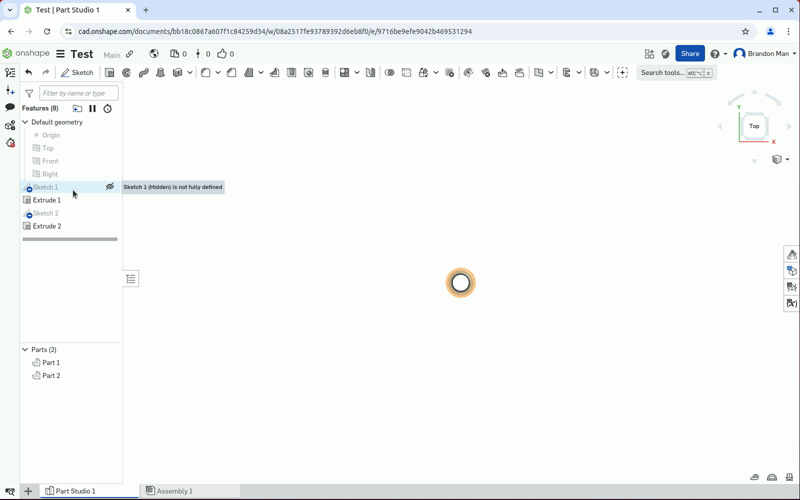
click(73, 189)
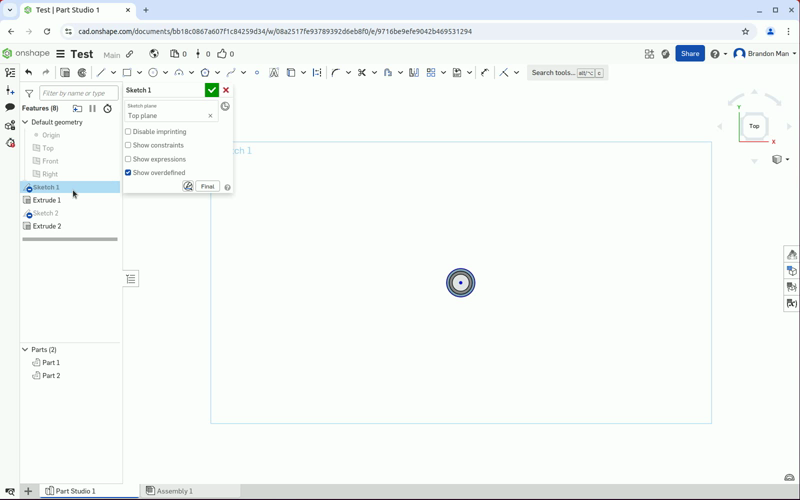
mouse_move(229, 92)
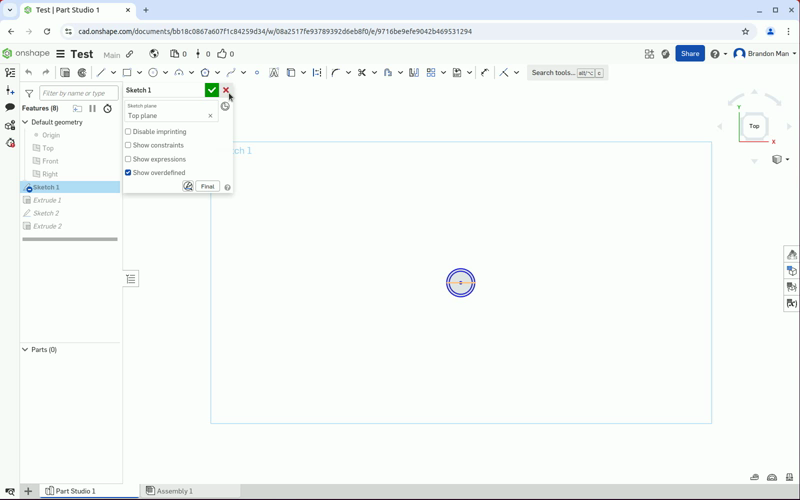
click(229, 92)
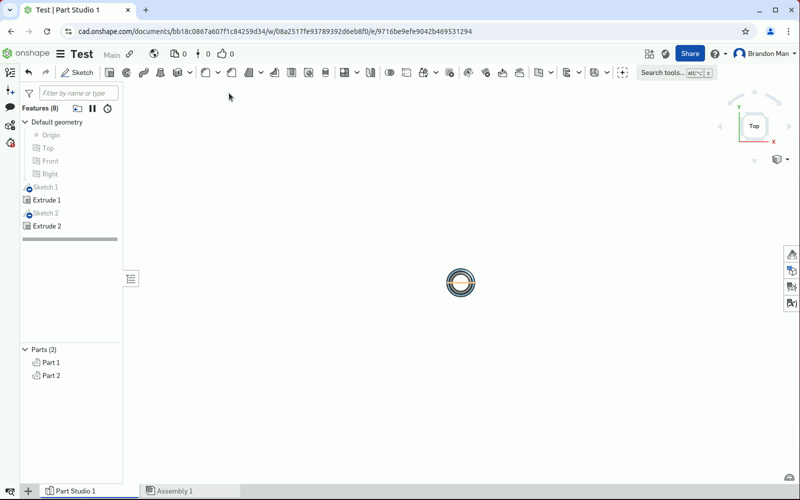
mouse_move(541, 75)
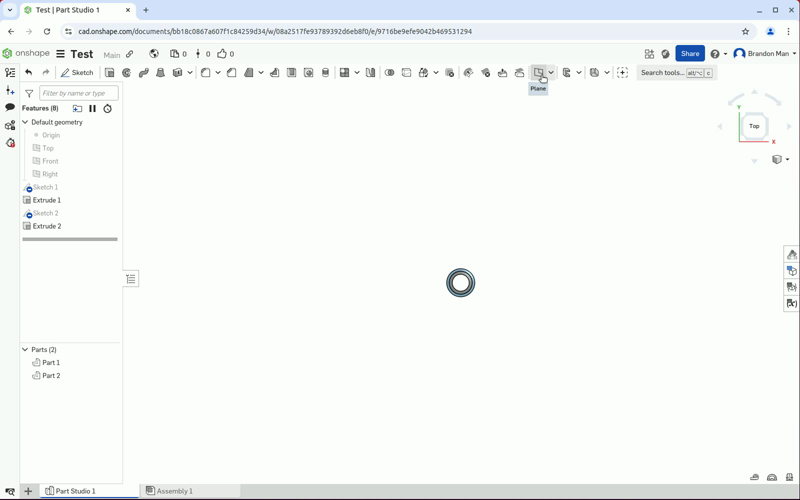
click(541, 75)
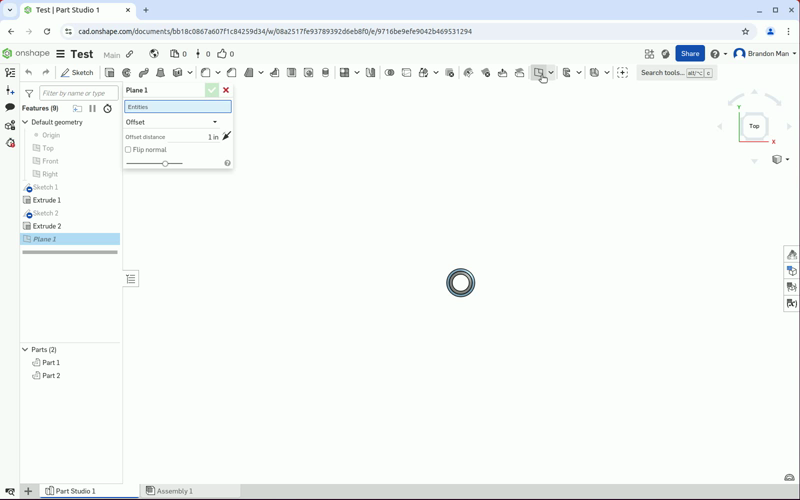
mouse_move(73, 150)
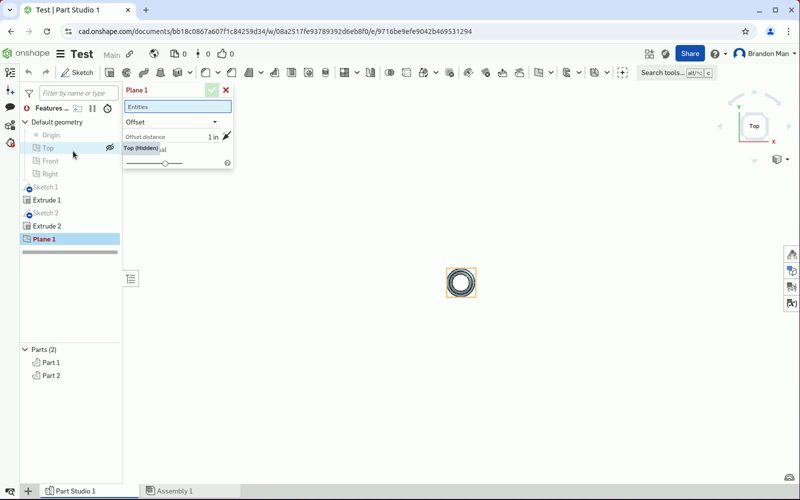
click(73, 150)
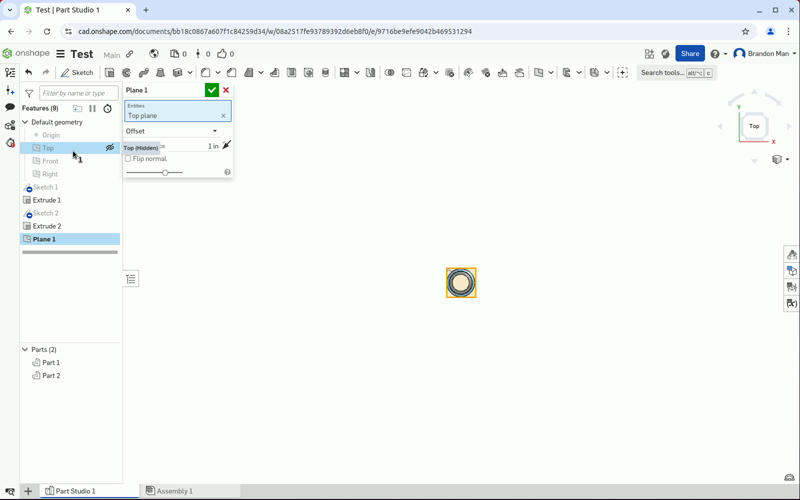
key(tab, 2)
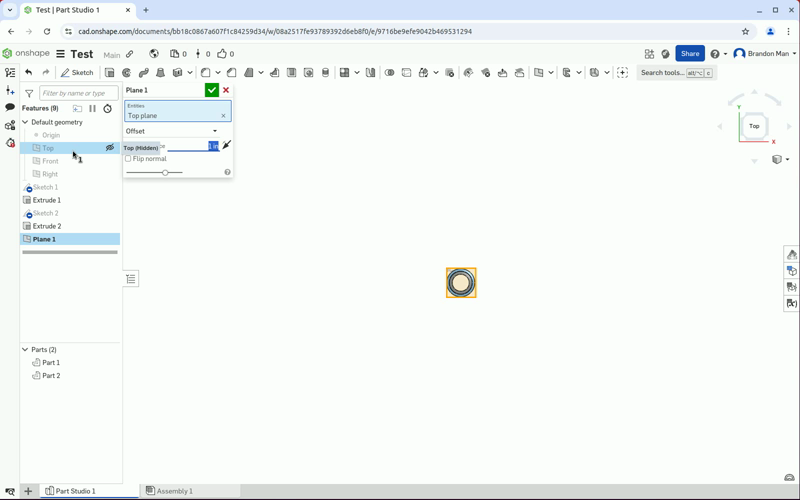
text(1.91)
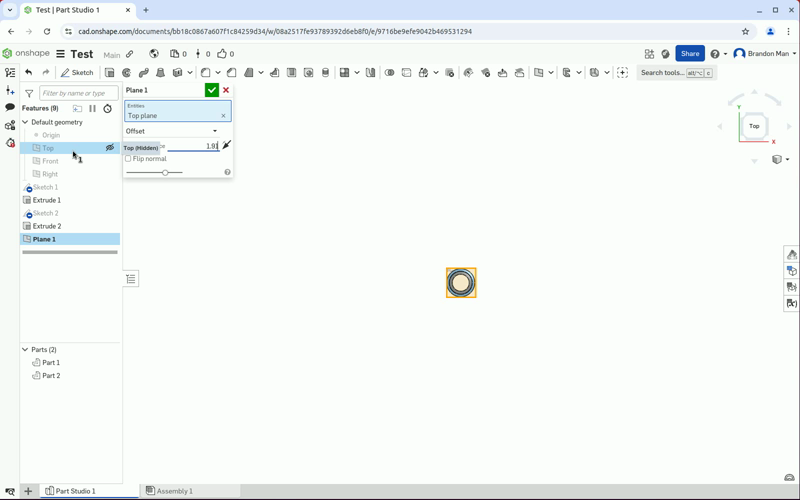
key(enter, 2)
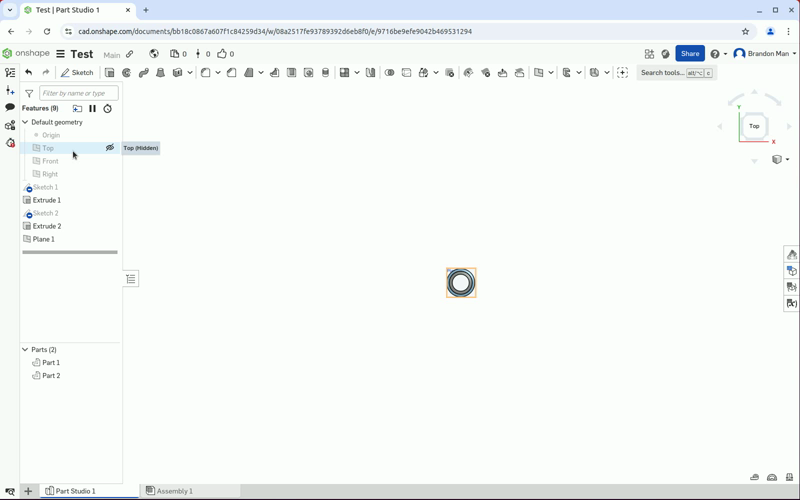
key(shift+s)
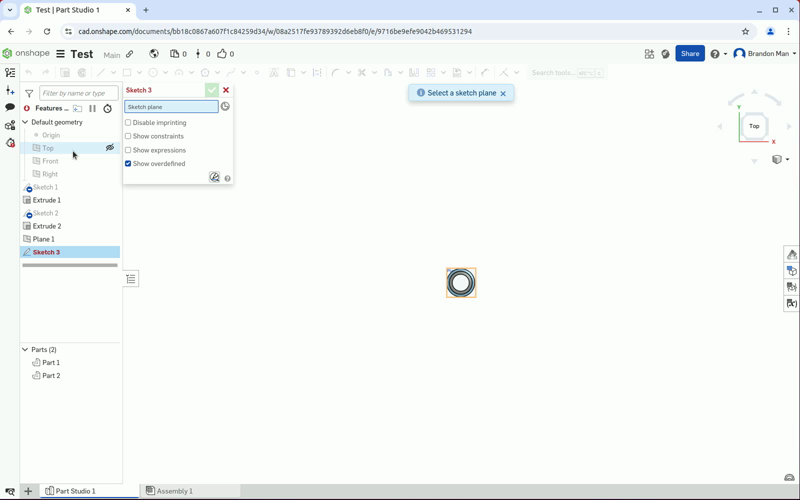
mouse_move(73, 241)
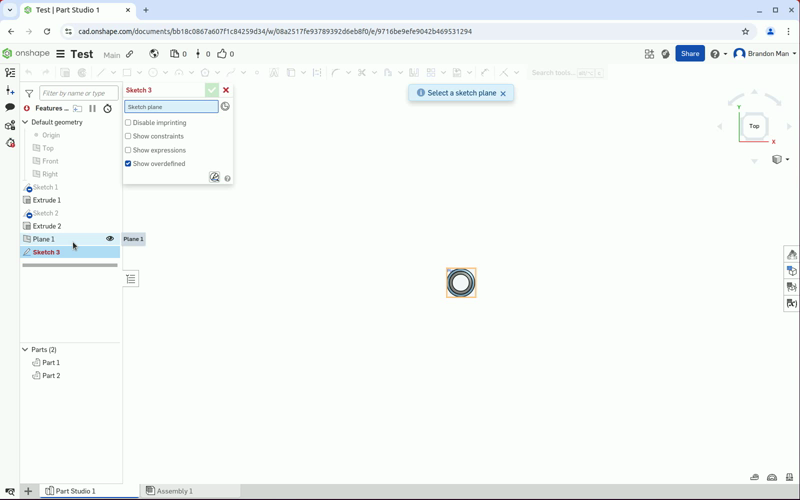
click(73, 241)
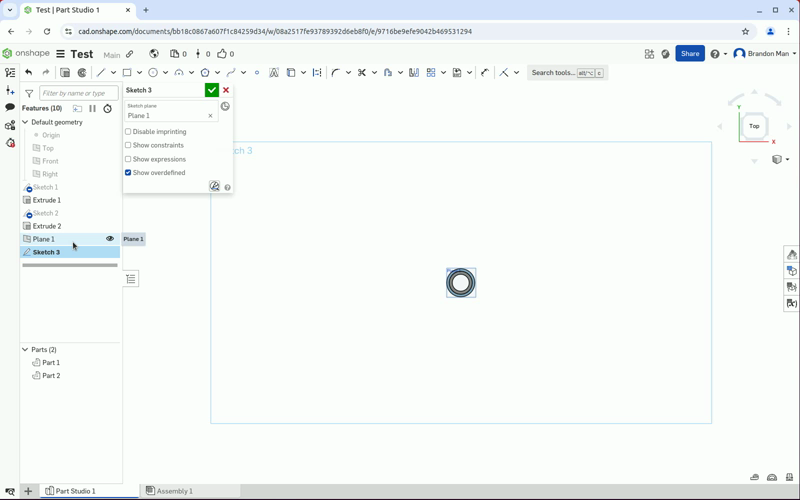
mouse_move(73, 352)
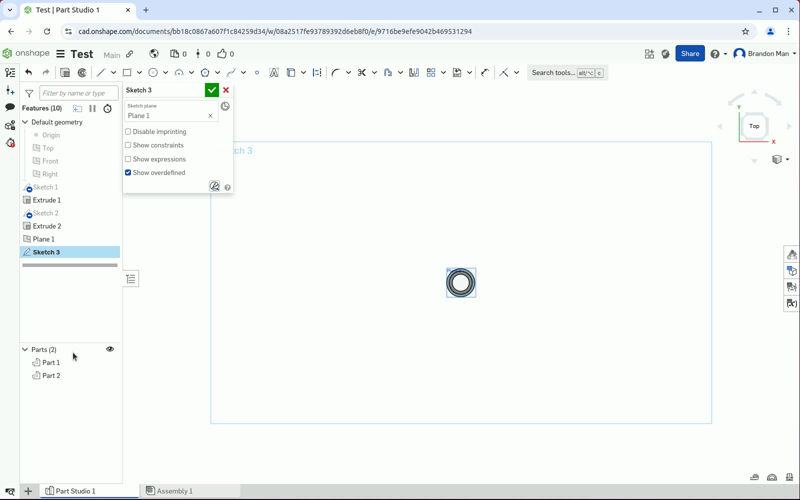
key(y)
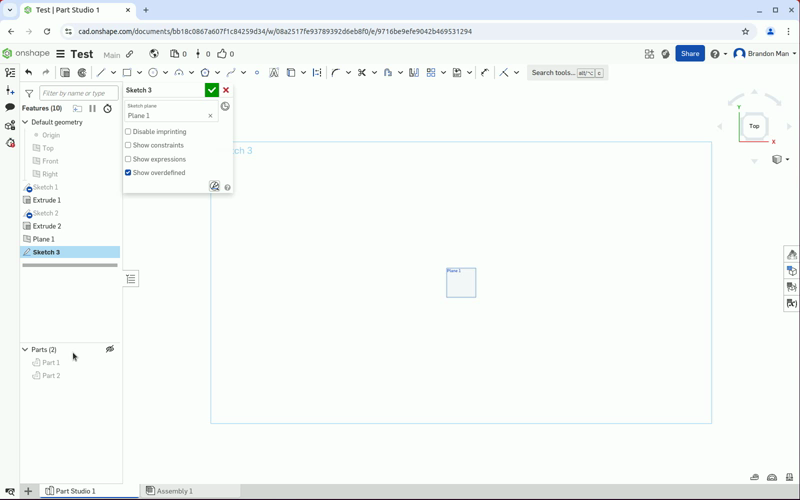
key(c)
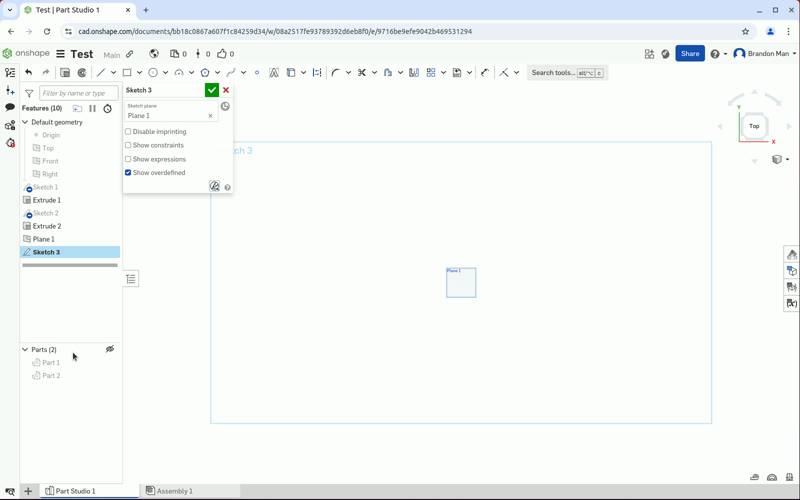
key_down(shift)
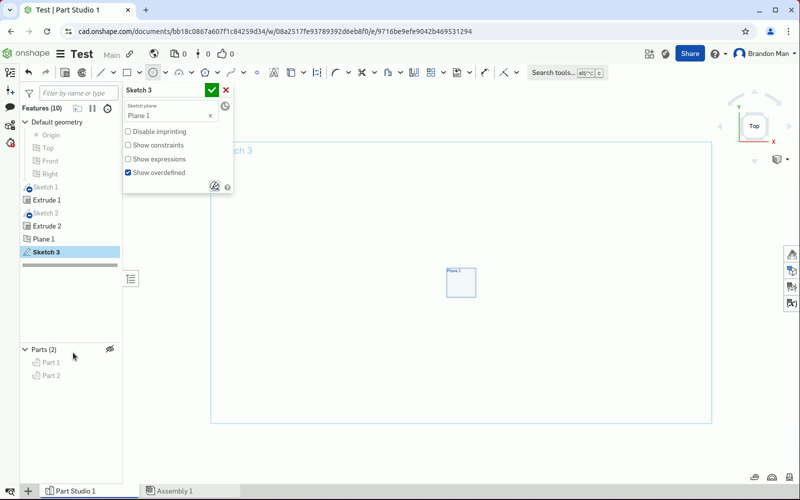
mouse_move(460, 282)
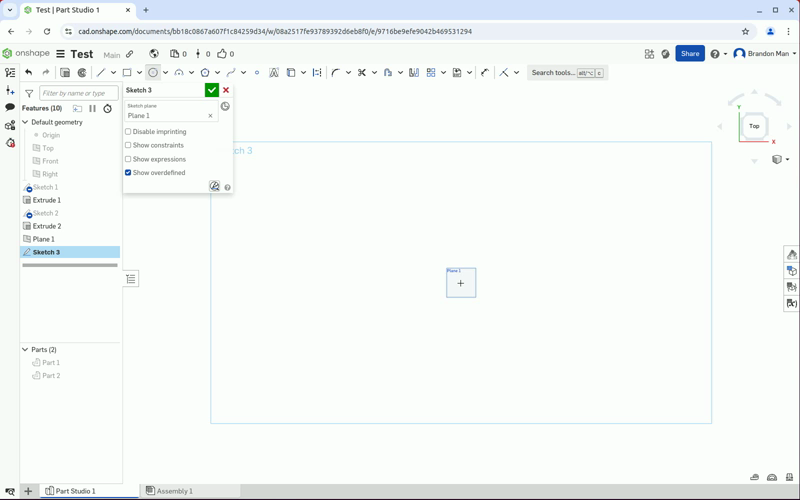
click(460, 282)
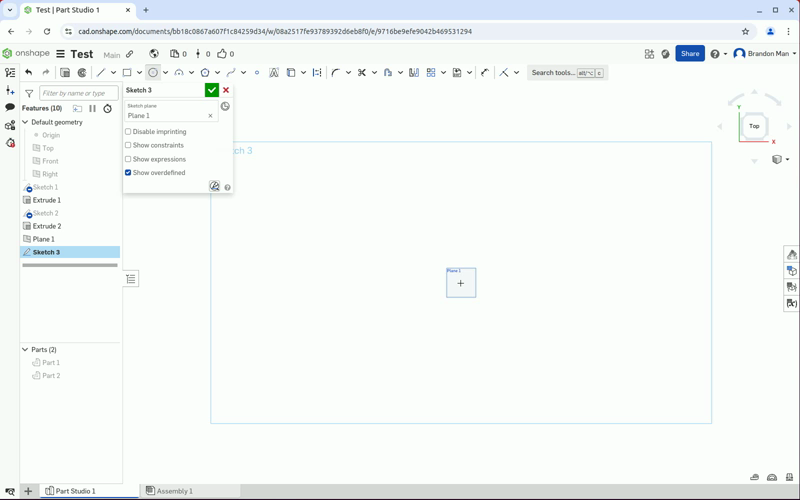
key_up(shift)
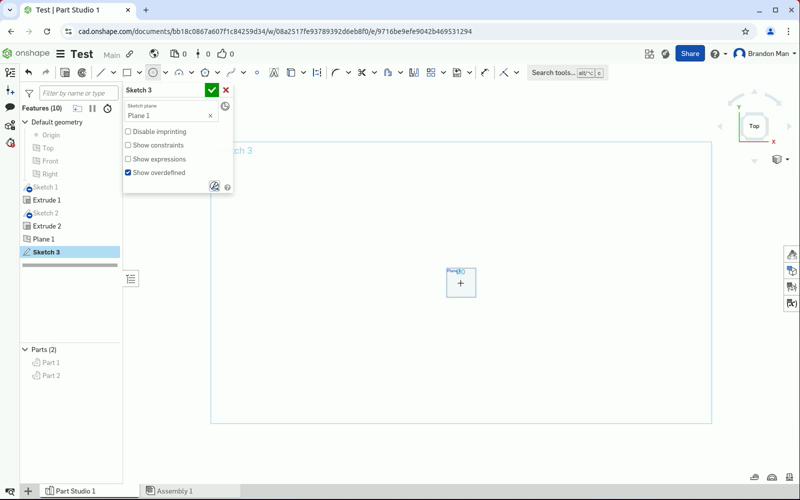
mouse_move(474, 282)
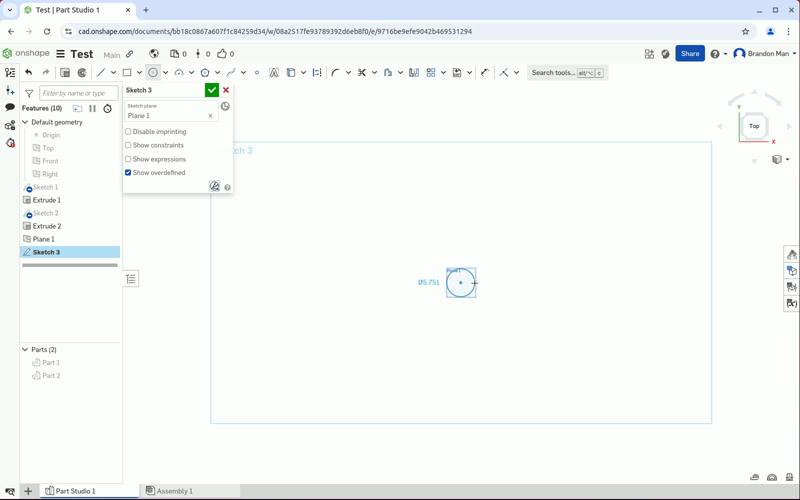
click(474, 282)
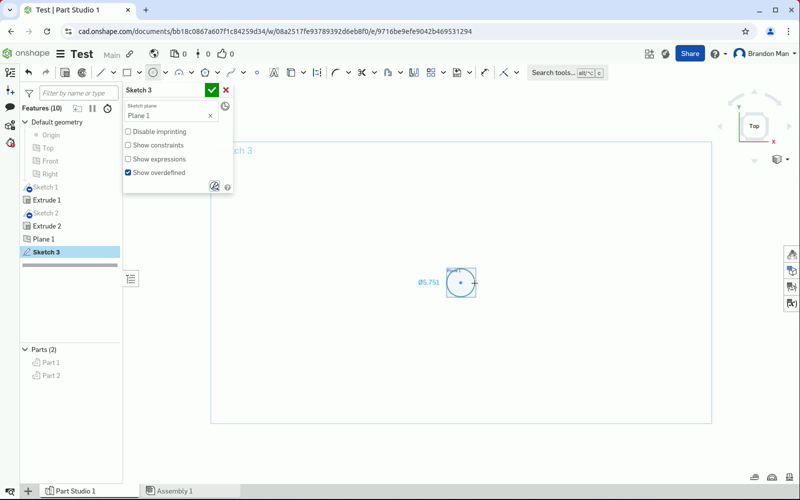
key(esc)
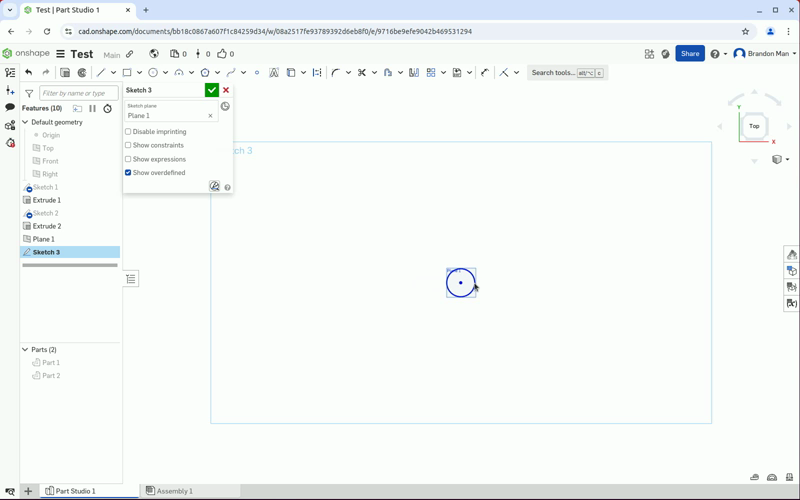
key(c)
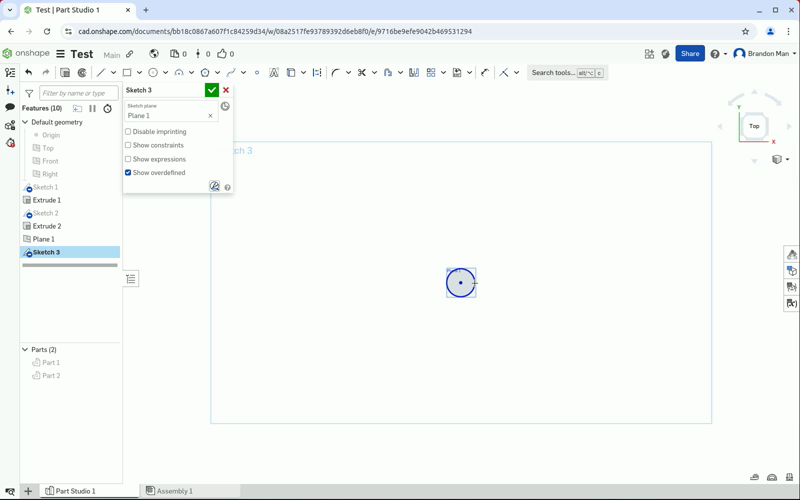
key_down(shift)
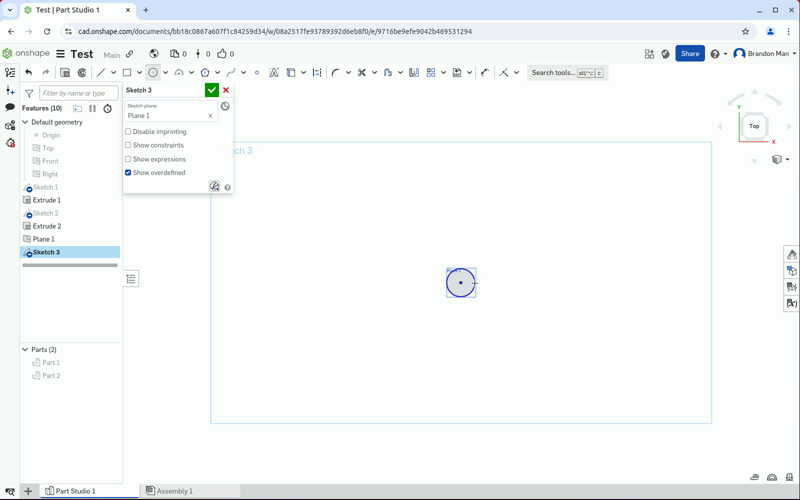
mouse_move(460, 282)
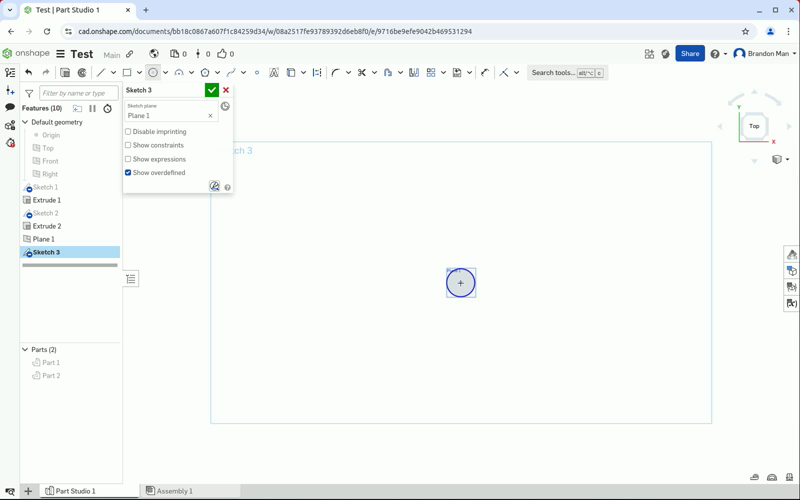
click(460, 282)
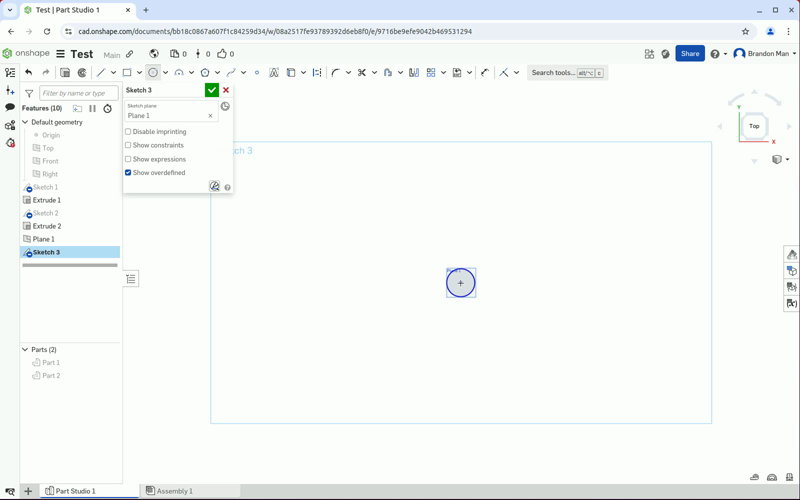
key_up(shift)
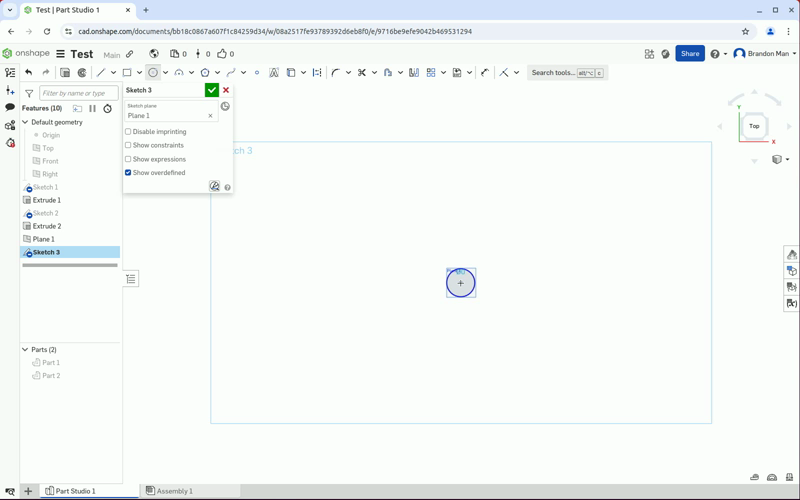
mouse_move(472, 282)
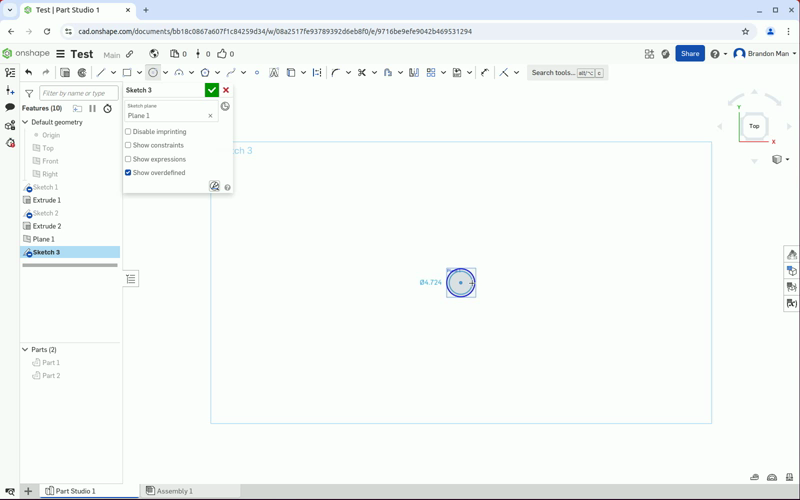
scroll(6)
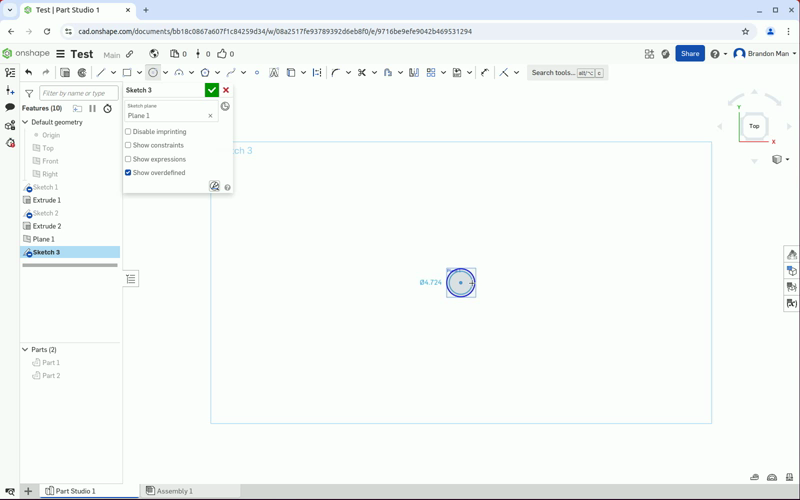
scroll(6)
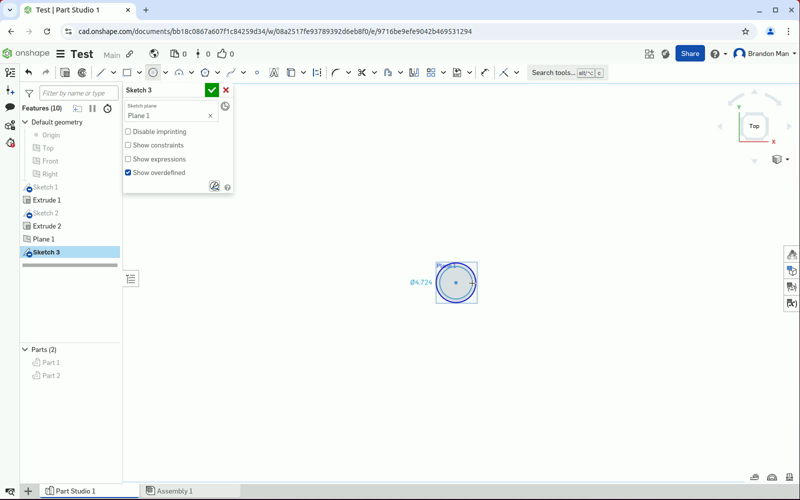
scroll(6)
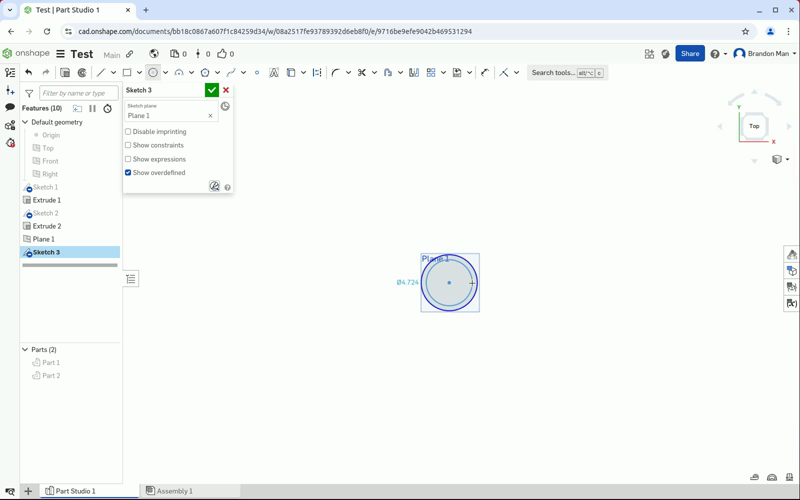
scroll(6)
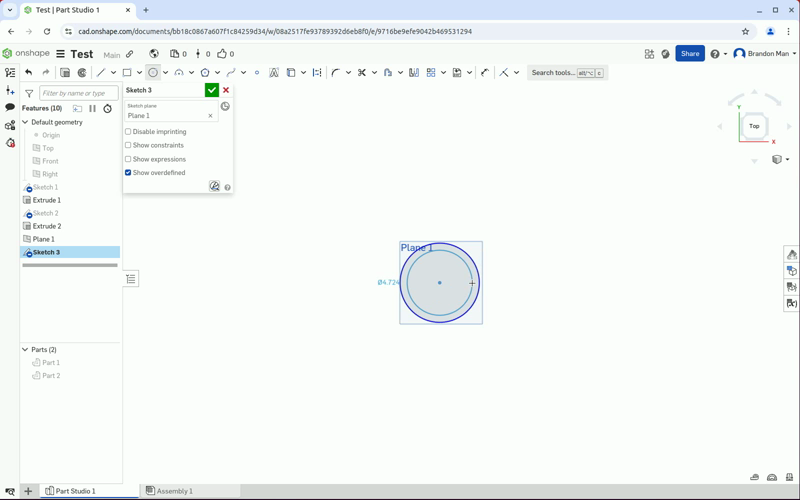
scroll(6)
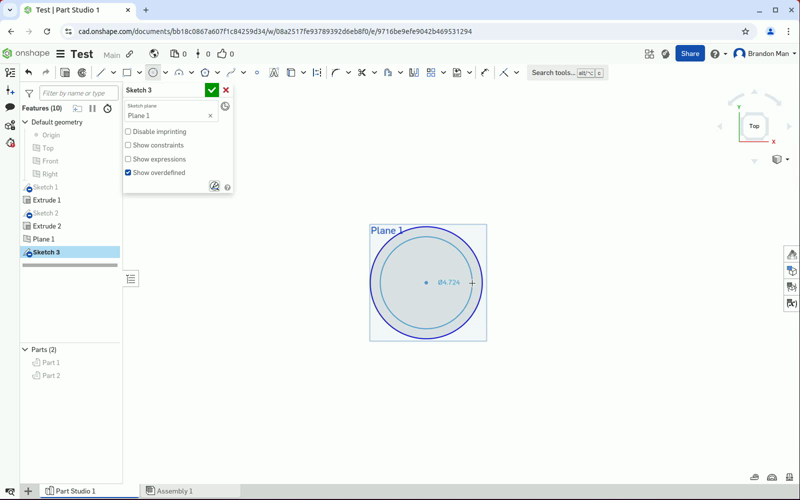
scroll(6)
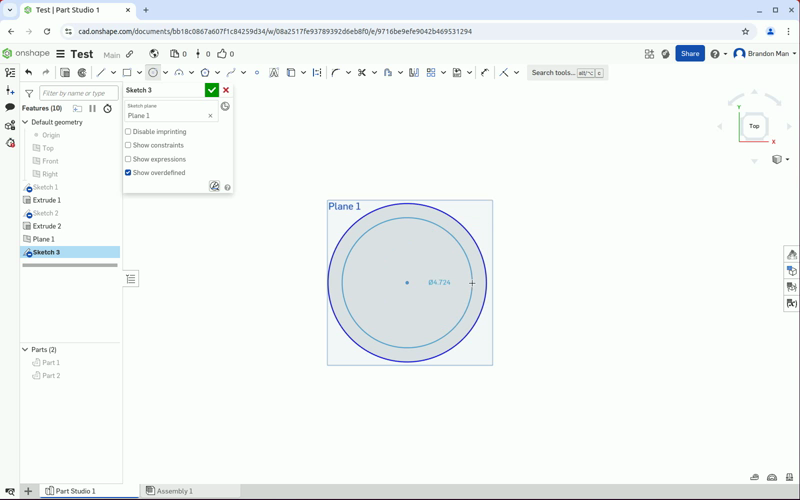
scroll(6)
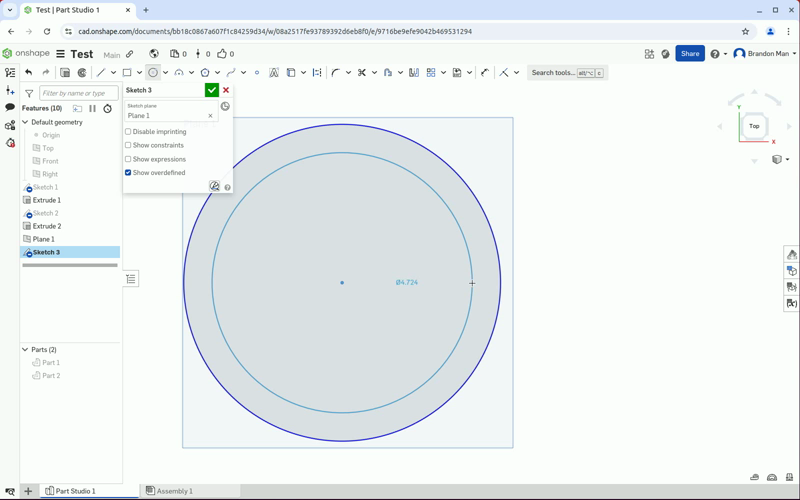
click(472, 282)
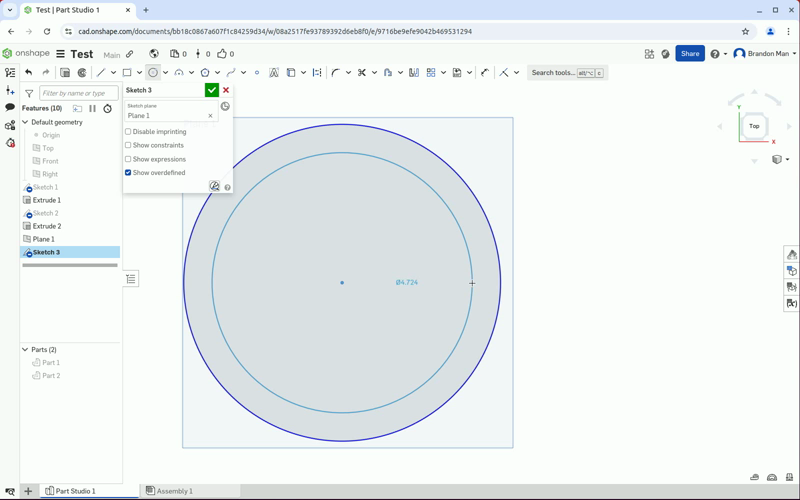
scroll(-6)
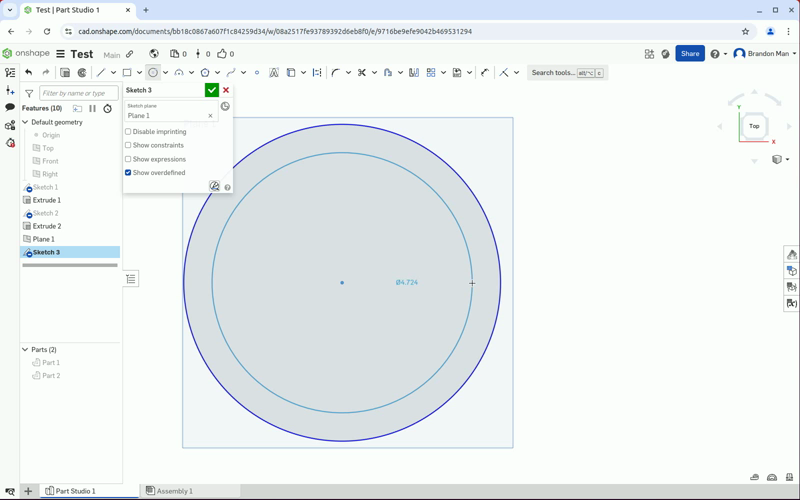
scroll(-6)
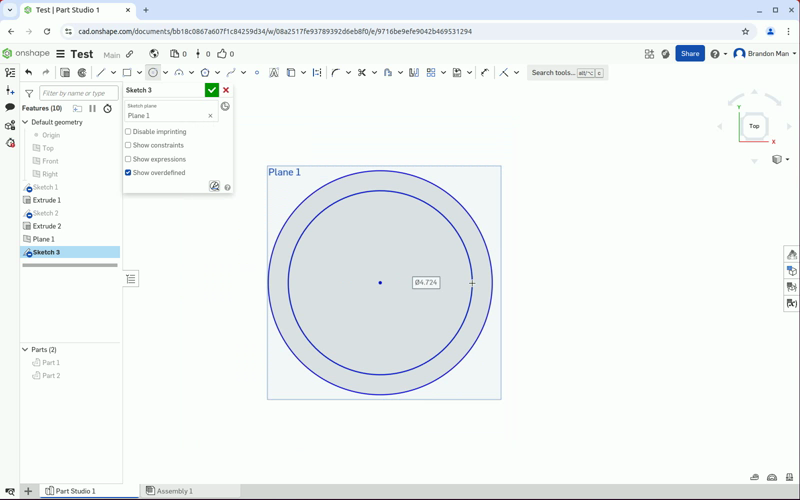
scroll(-6)
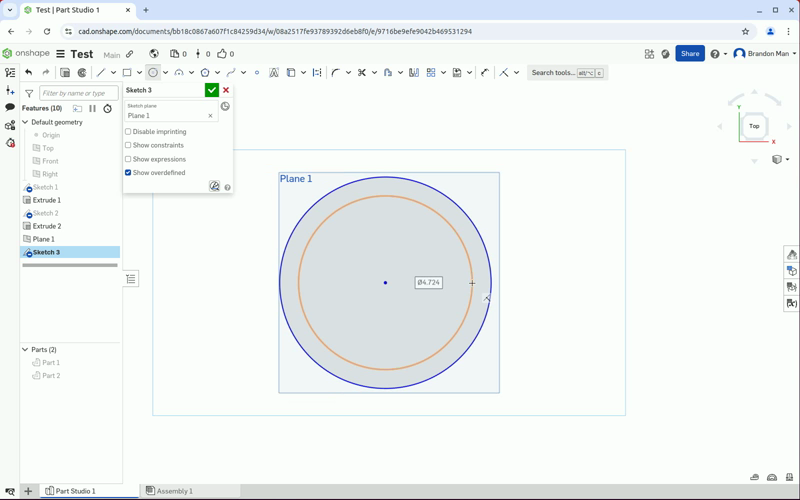
scroll(-6)
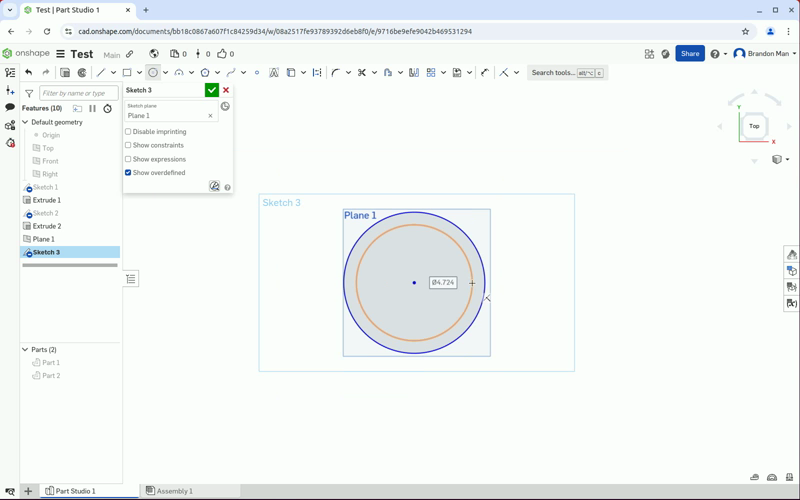
scroll(-6)
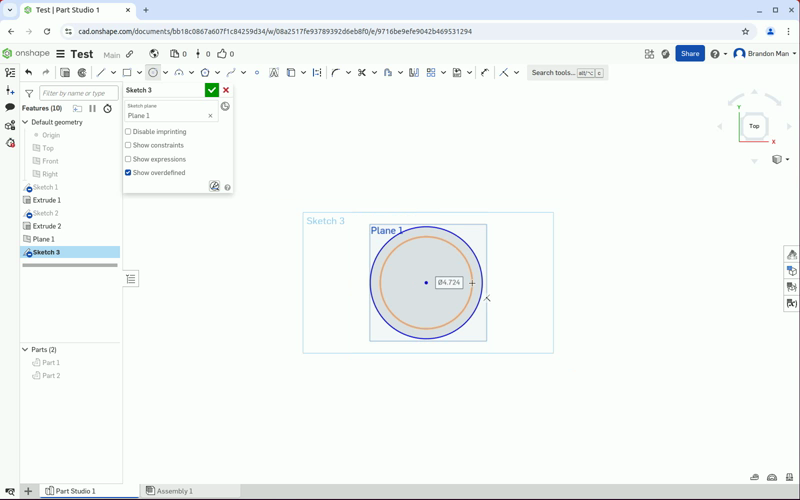
scroll(-6)
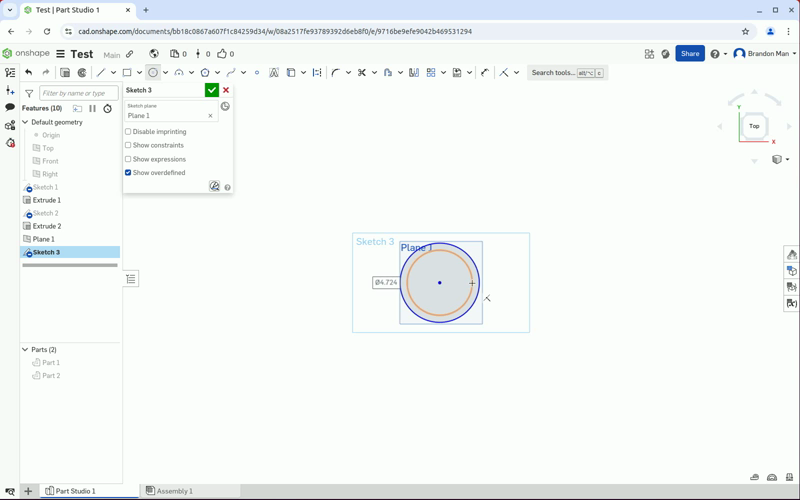
scroll(-6)
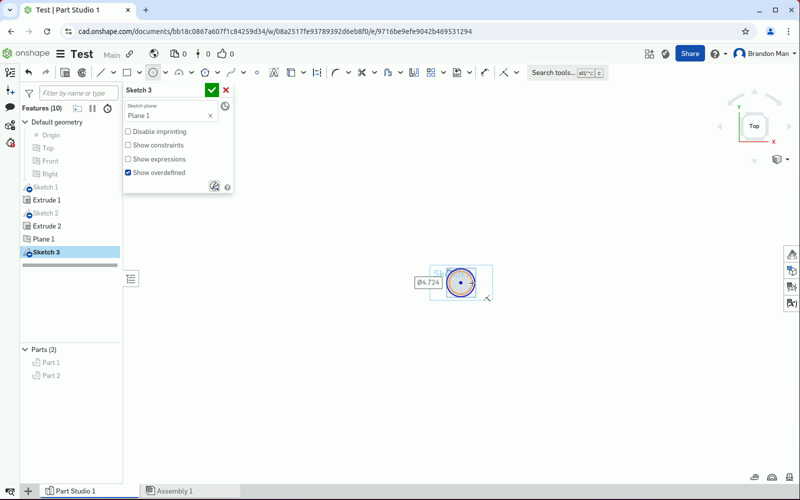
key(esc)
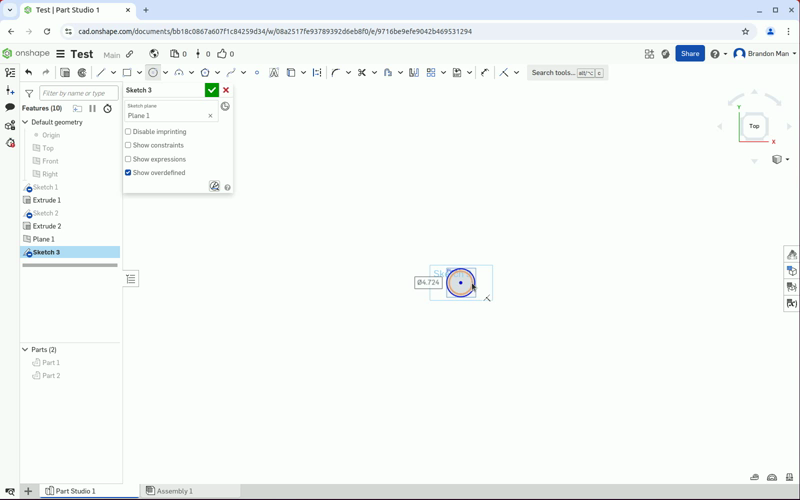
mouse_move(469, 274)
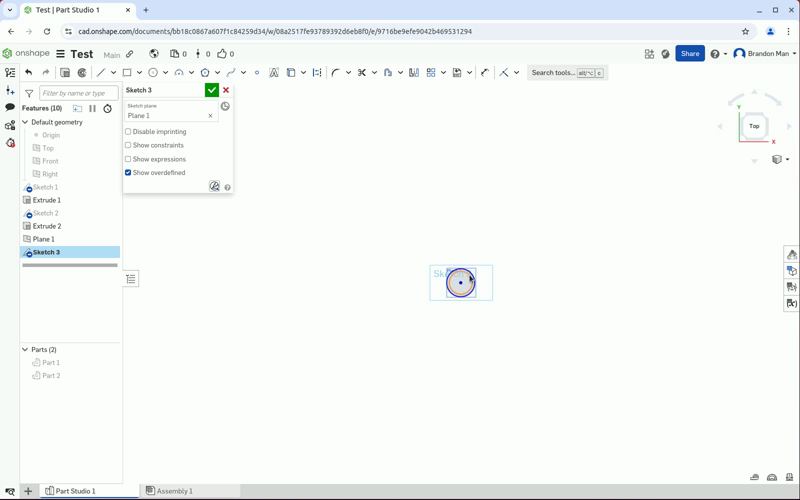
scroll(6)
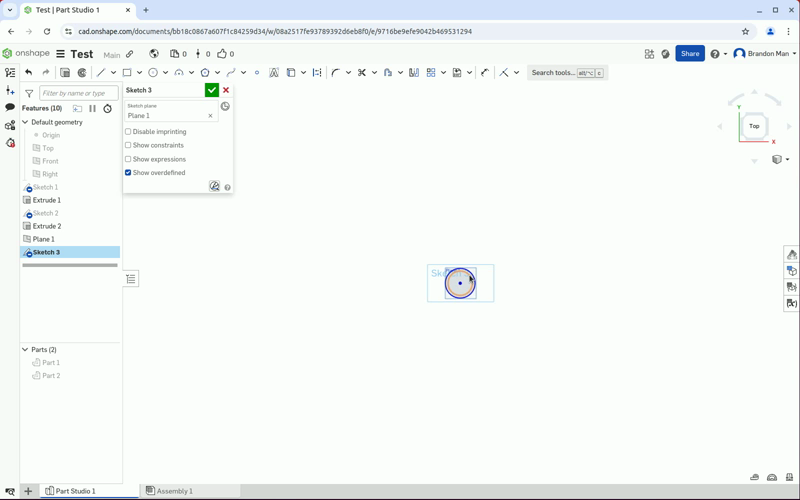
scroll(6)
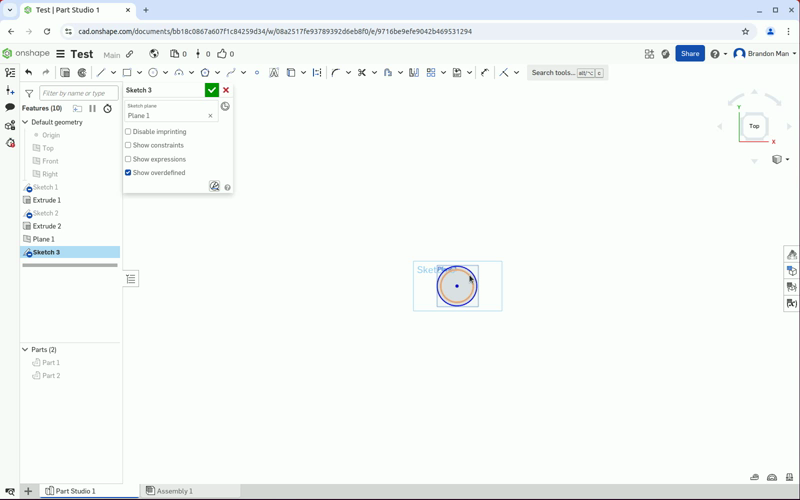
scroll(6)
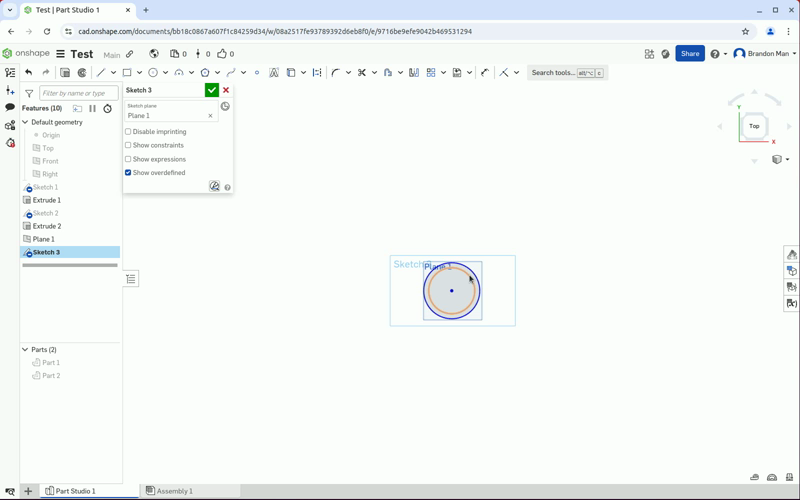
scroll(6)
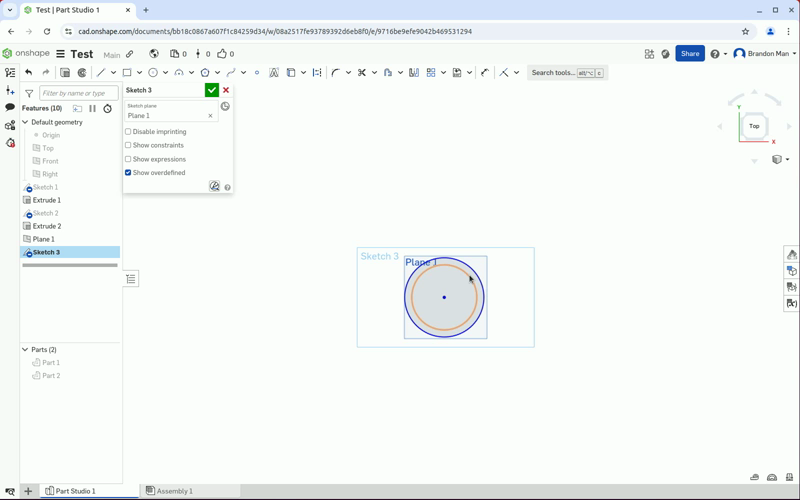
scroll(6)
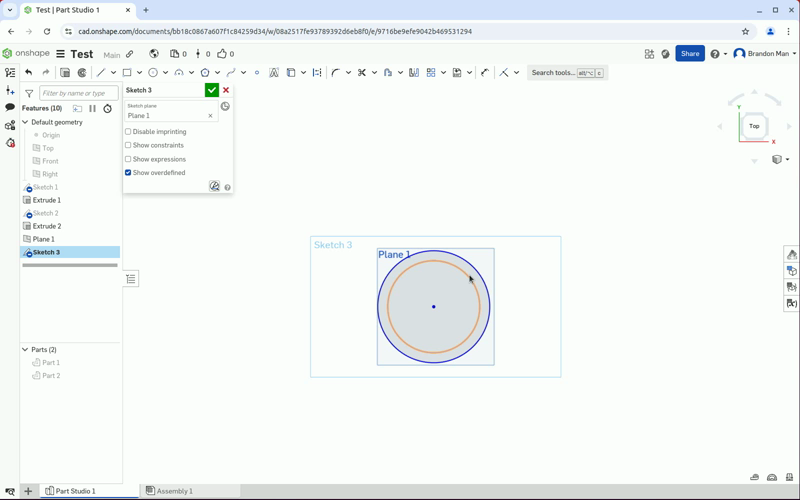
scroll(6)
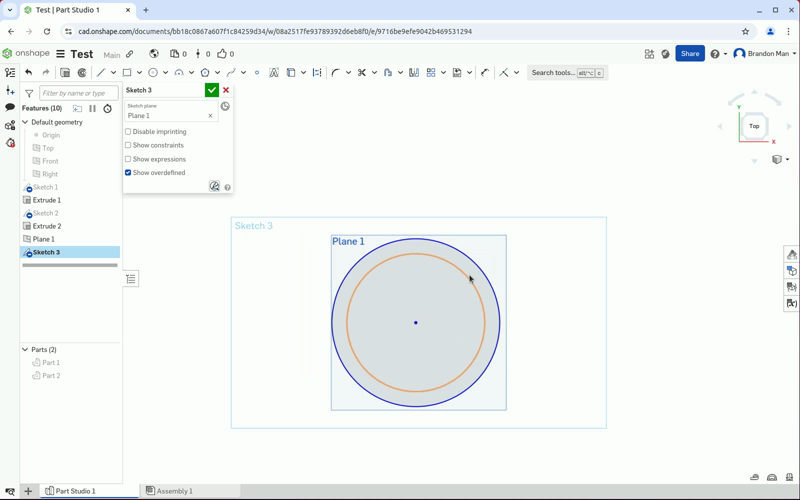
scroll(6)
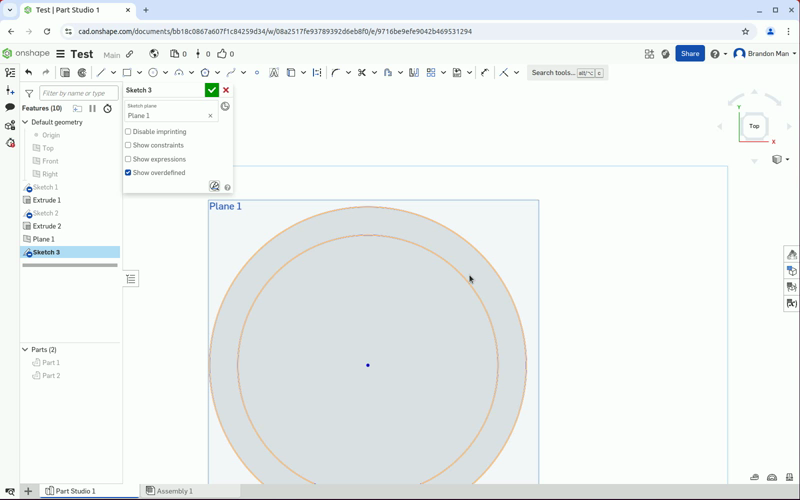
click(469, 274)
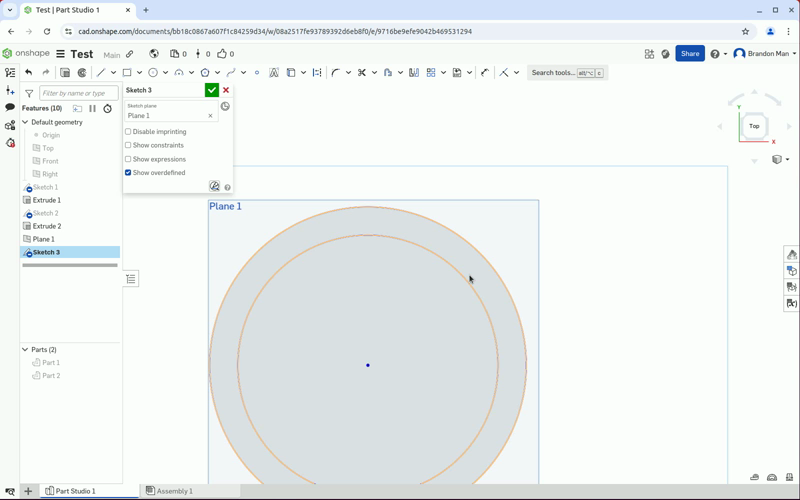
scroll(-6)
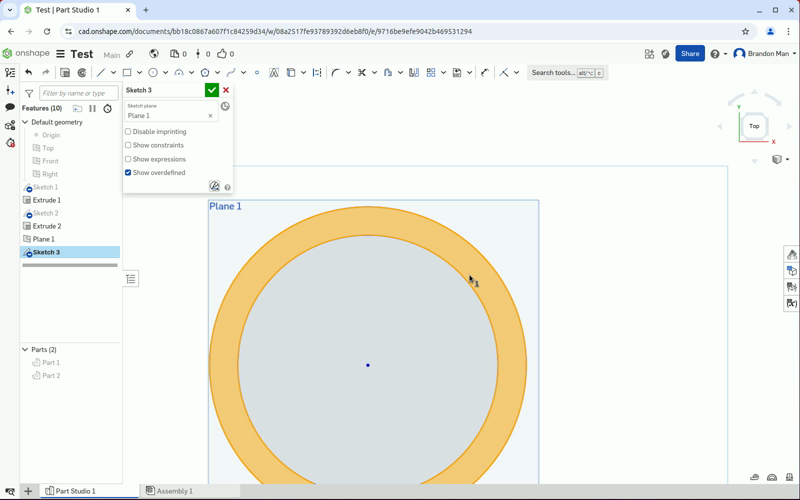
scroll(-6)
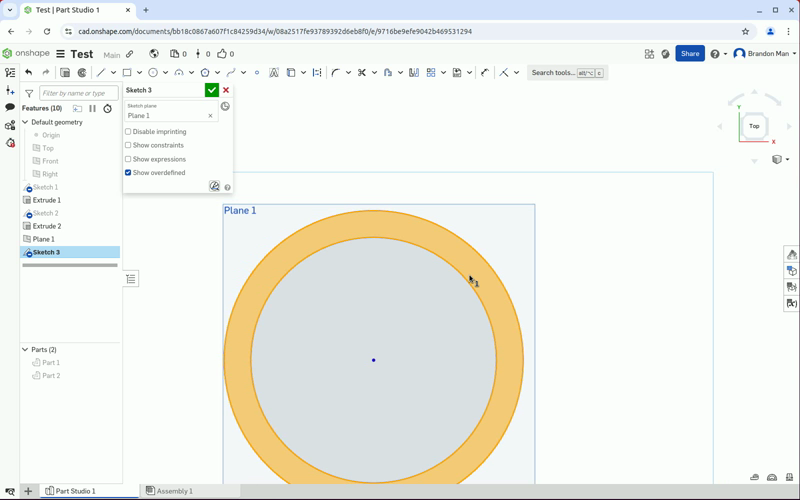
scroll(-6)
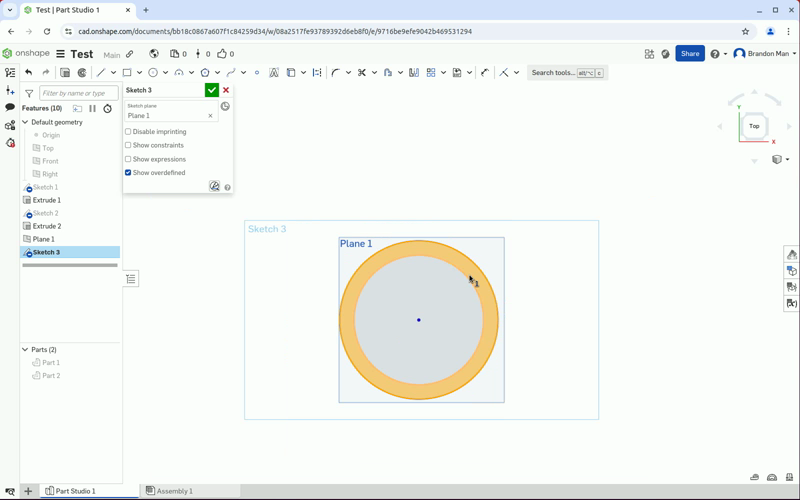
scroll(-6)
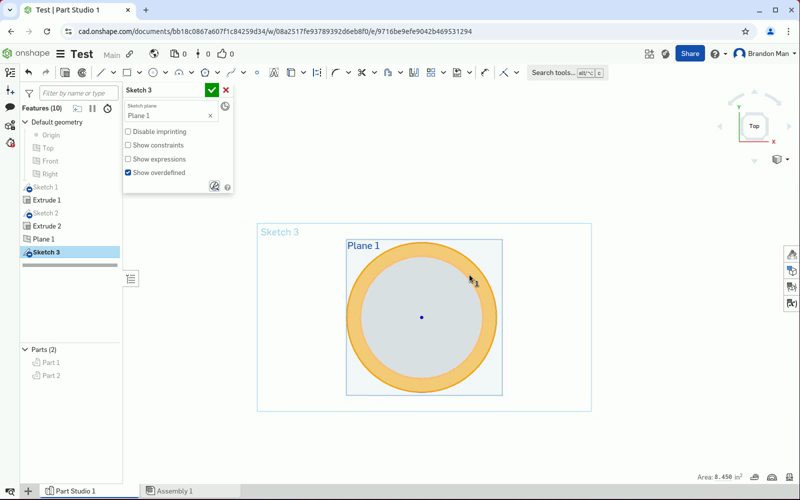
scroll(-6)
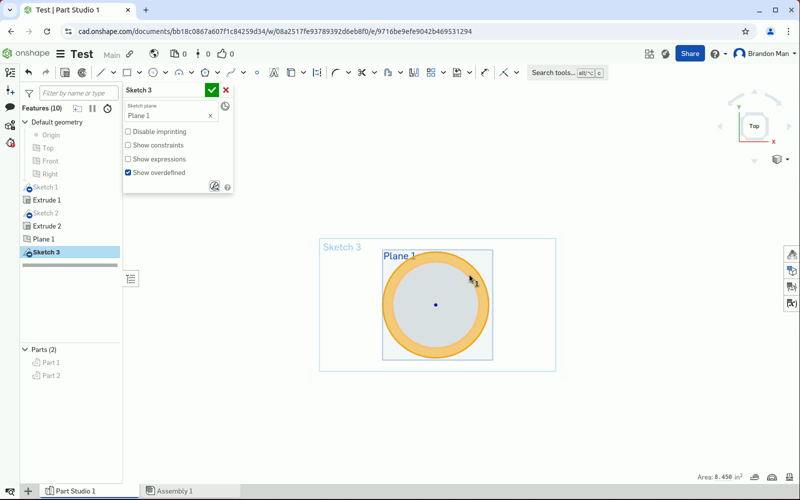
scroll(-6)
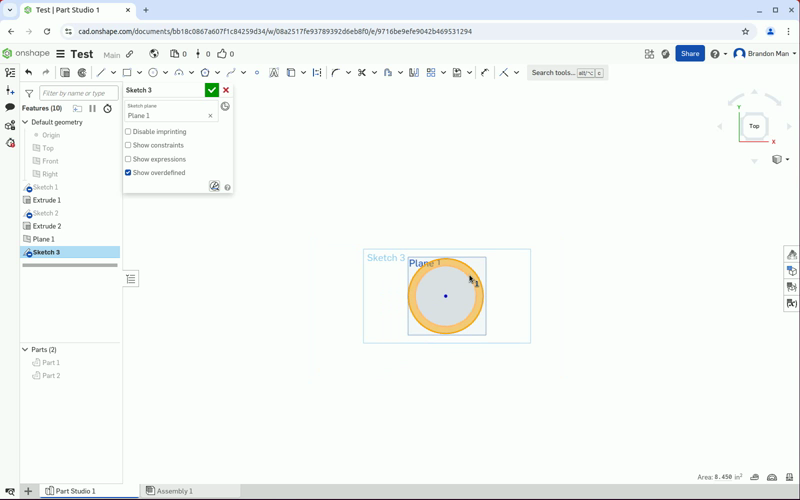
scroll(-6)
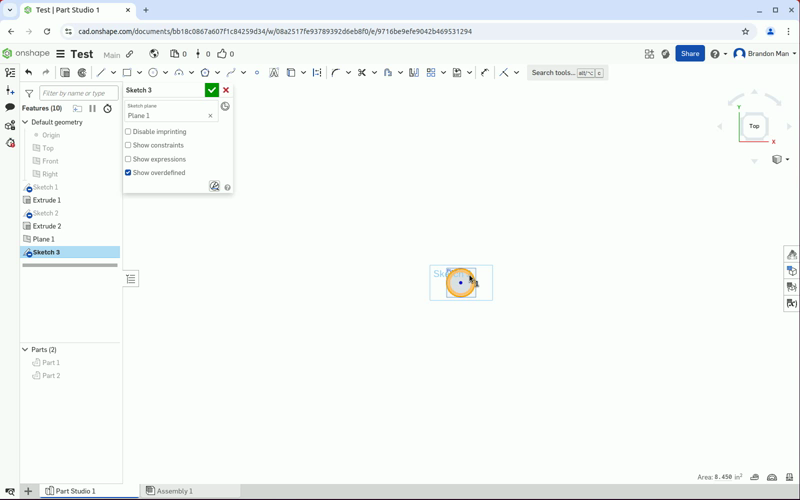
mouse_move(73, 352)
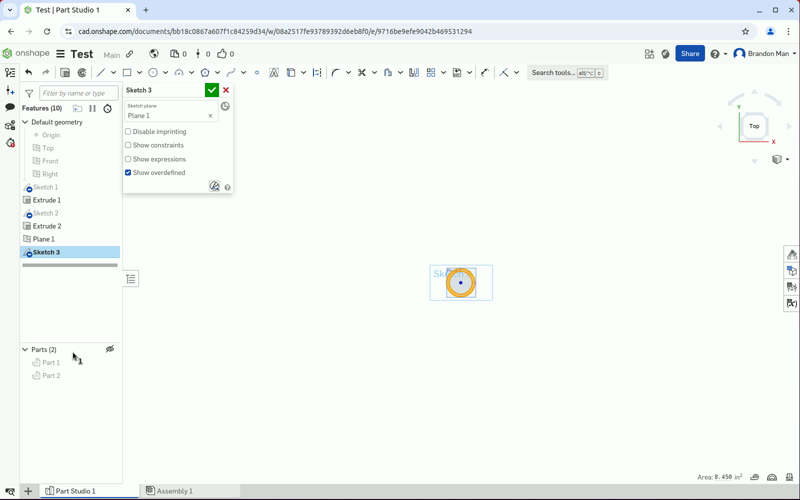
key(shift+y)
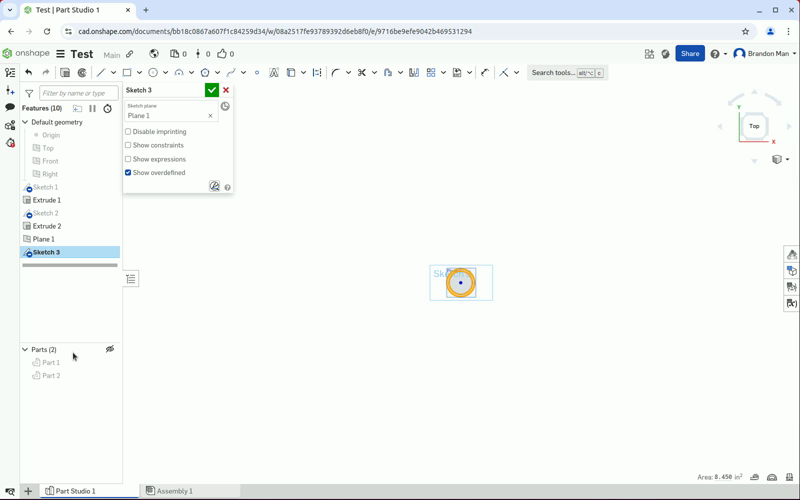
key(shift+e)
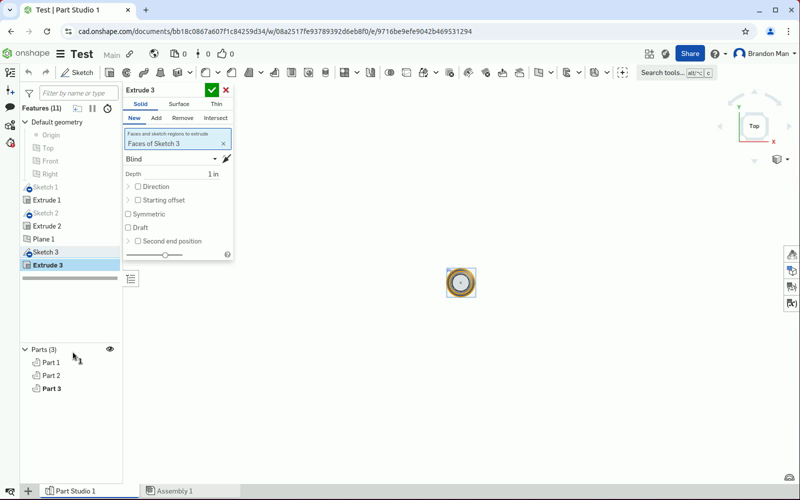
mouse_move(143, 106)
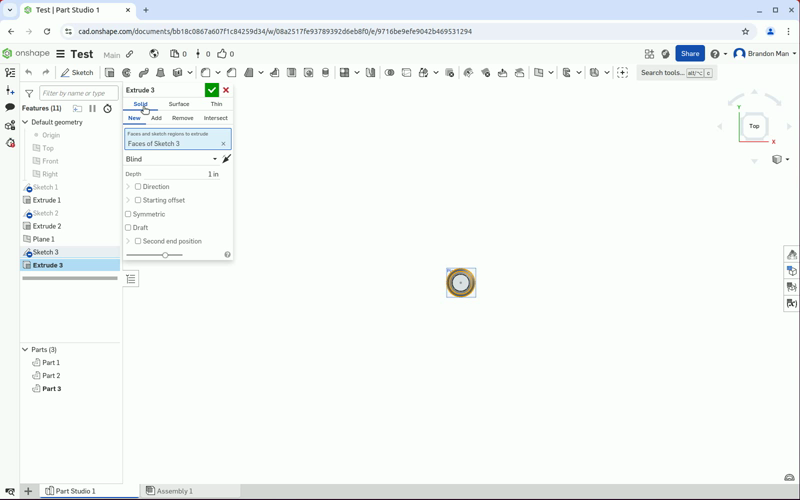
click(143, 106)
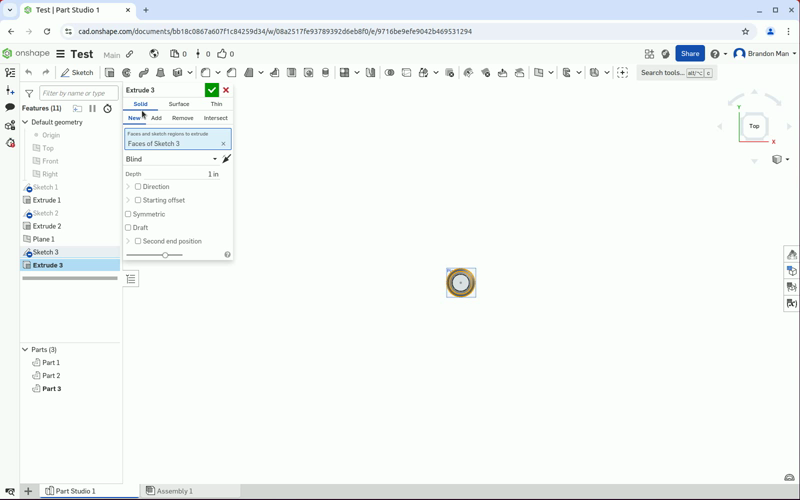
mouse_move(137, 120)
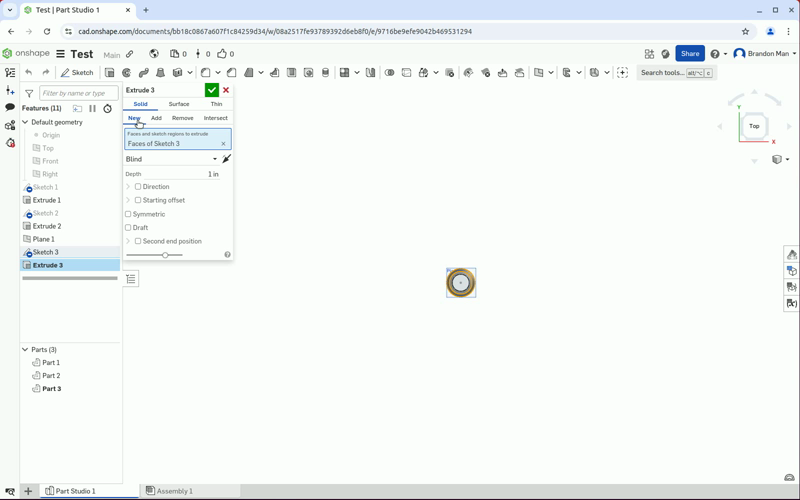
click(137, 120)
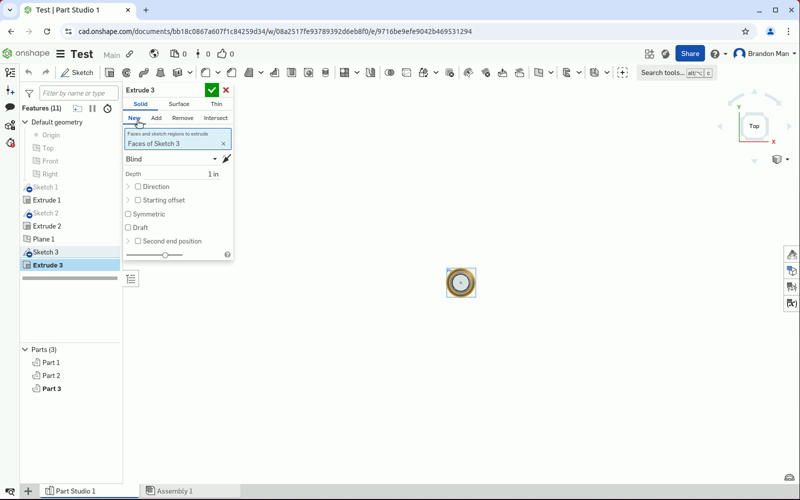
key(tab, 4)
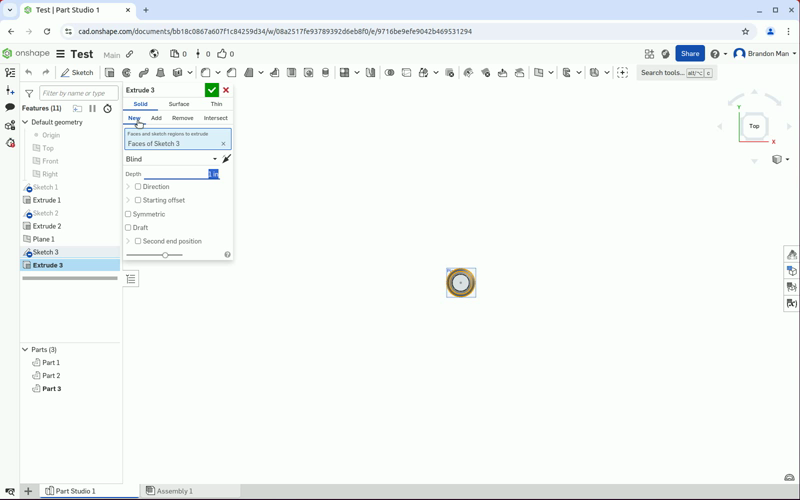
text(19.498)
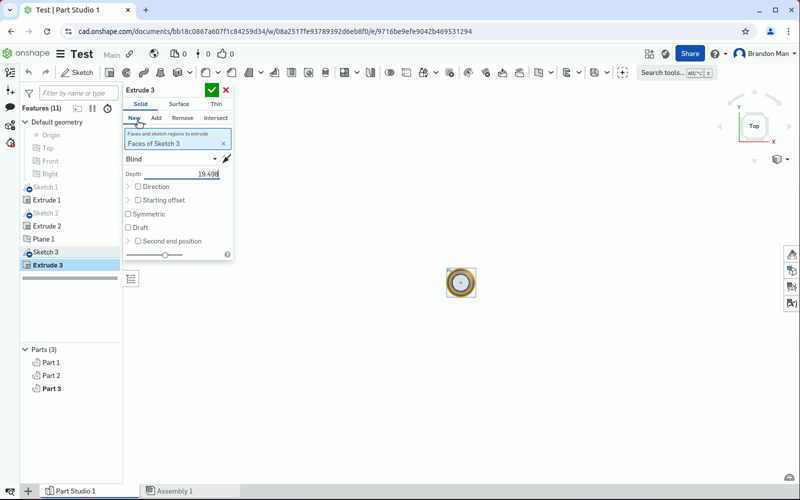
key(enter)
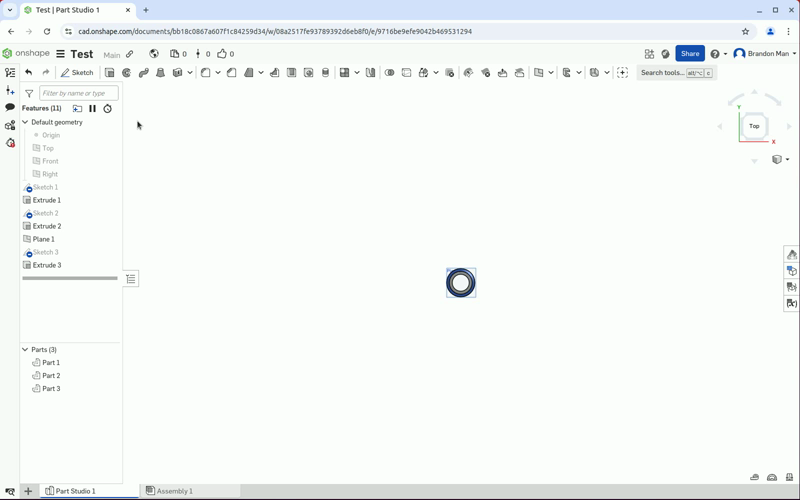
key(shift+h)
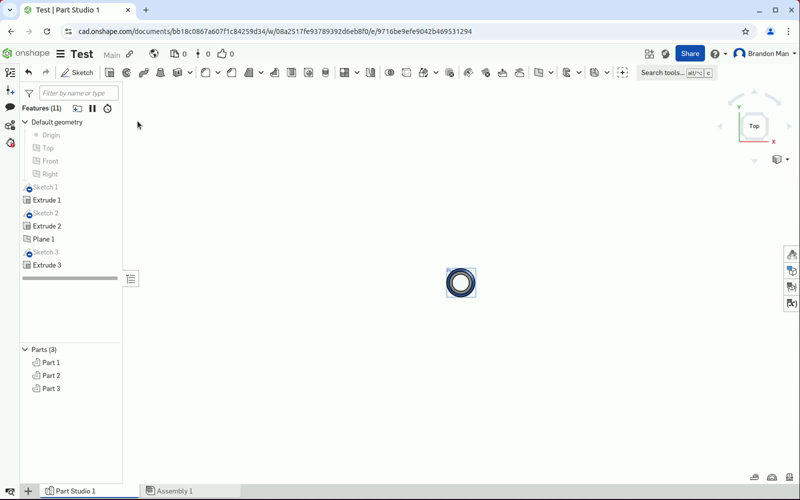
key(shift+h)
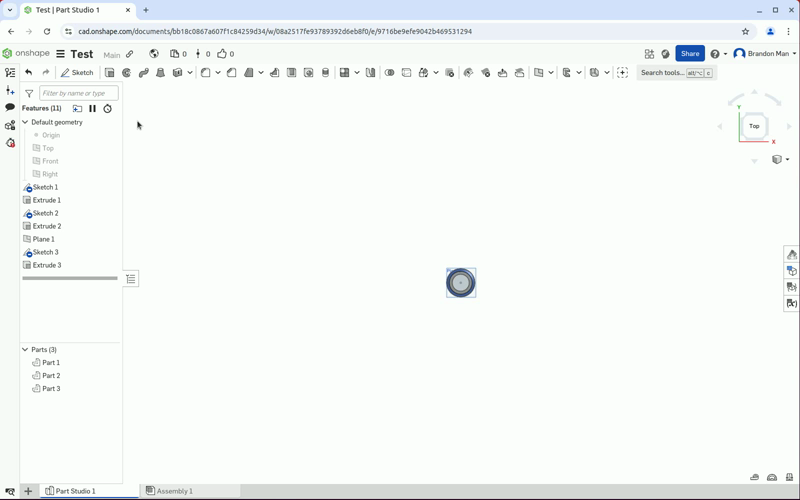
key(shift+7)
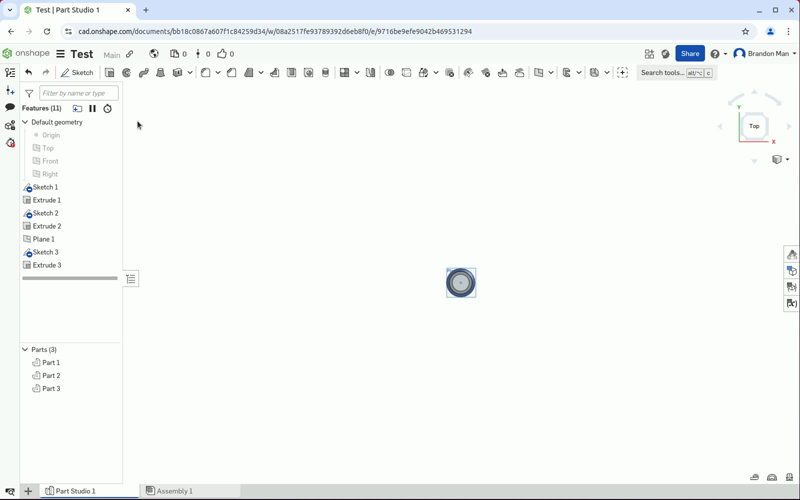
key(up, 3)
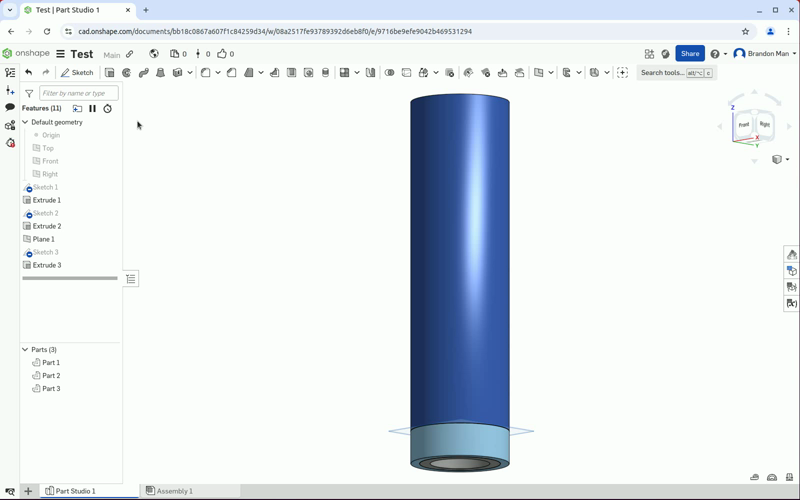
key(left, 3)
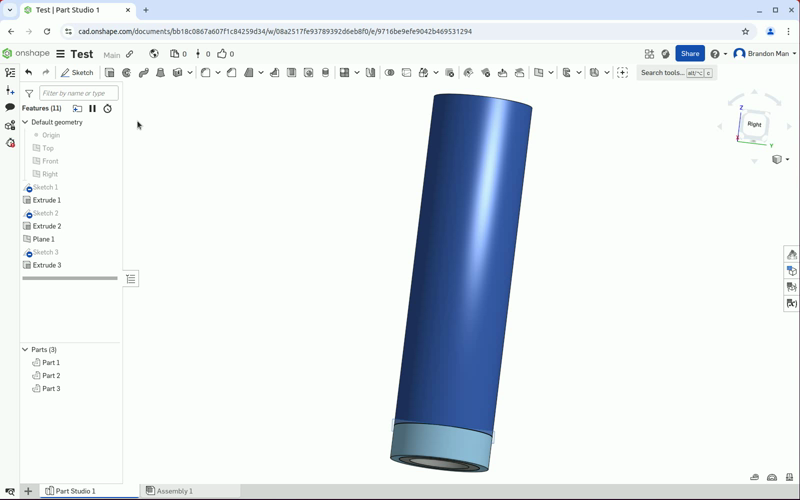
key(right, 3)
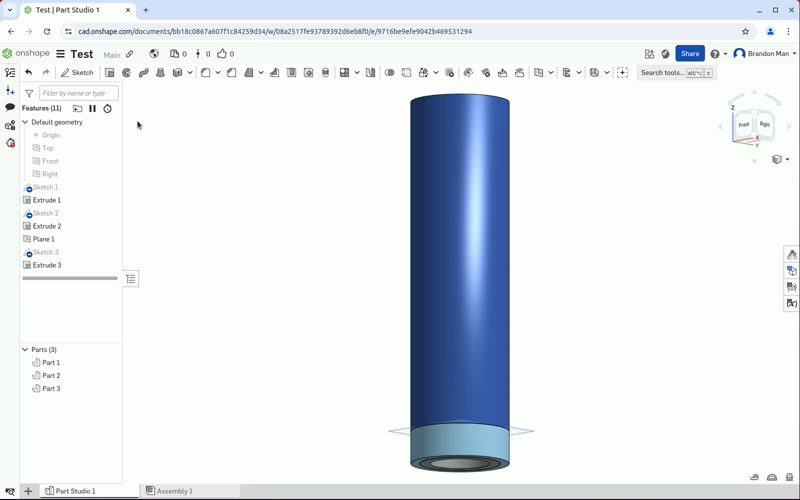
key(down, 3)
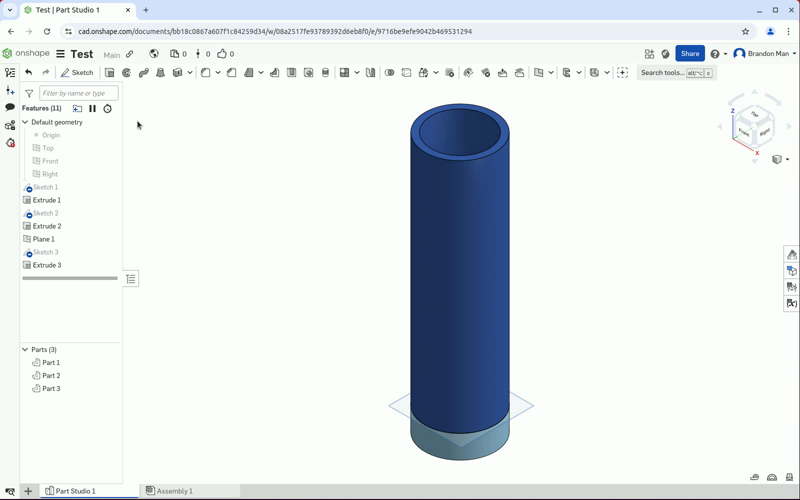
mouse_move(73, 189)
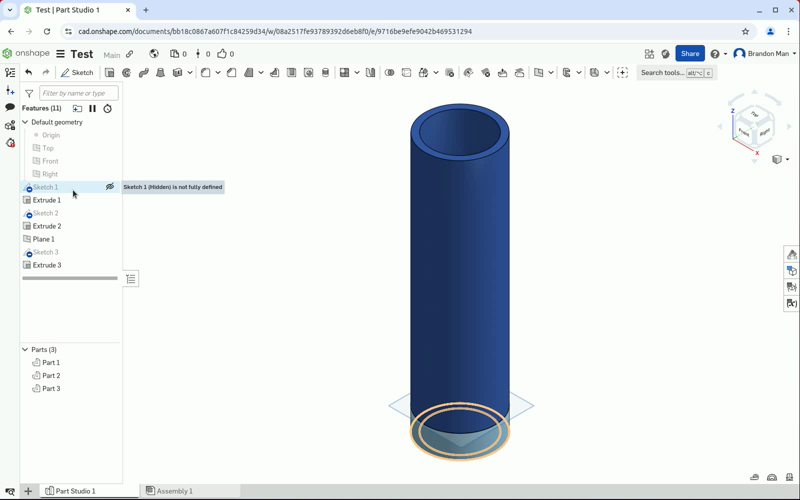
click(73, 189)